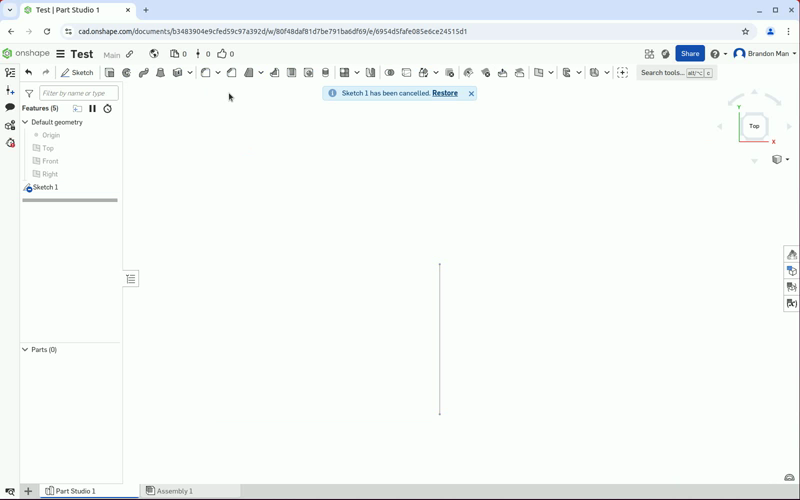
key(shift+h)
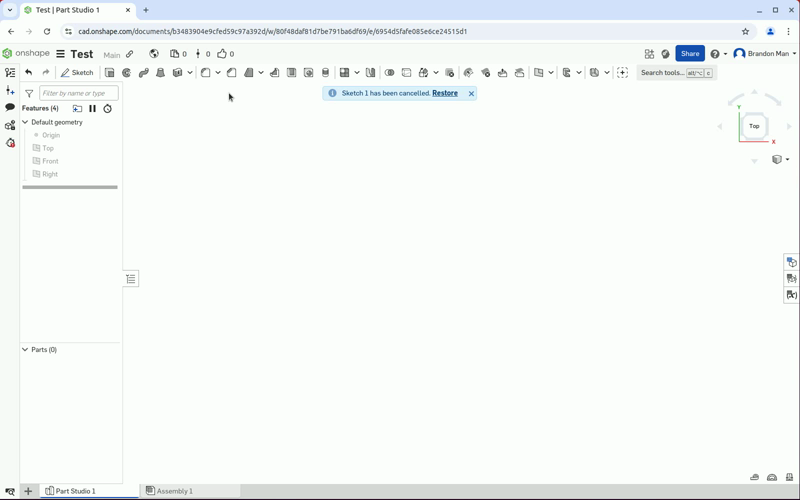
mouse_move(73, 352)
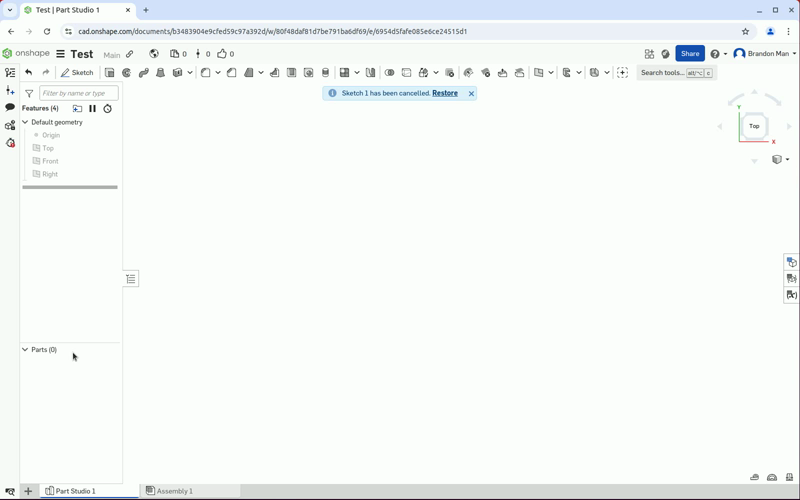
key(y)
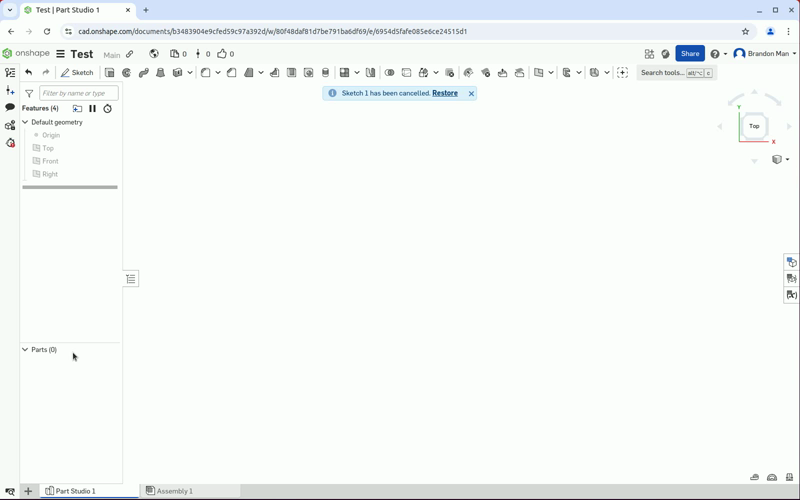
key(shift+p)
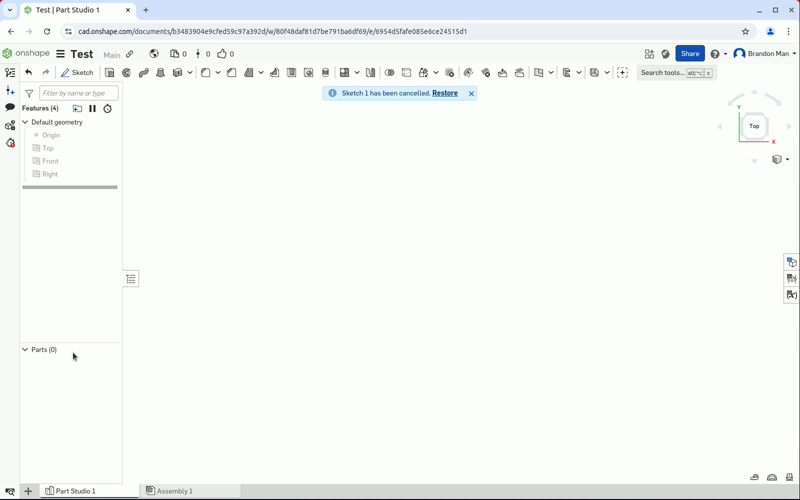
key(space)
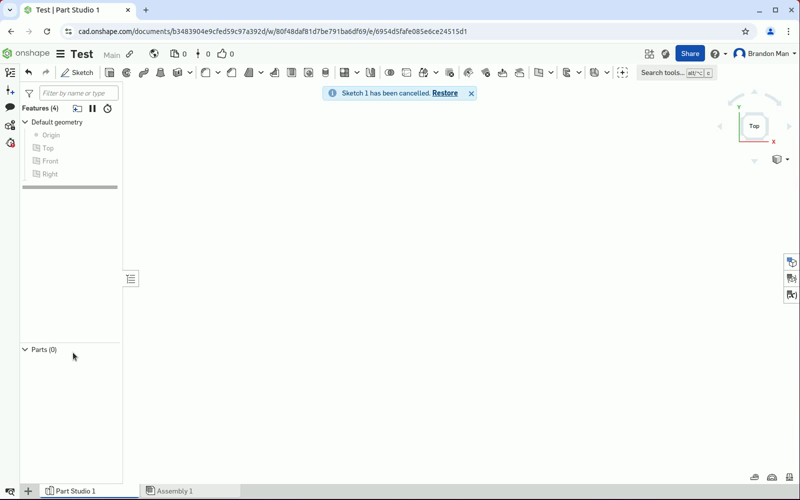
key_down(shift)
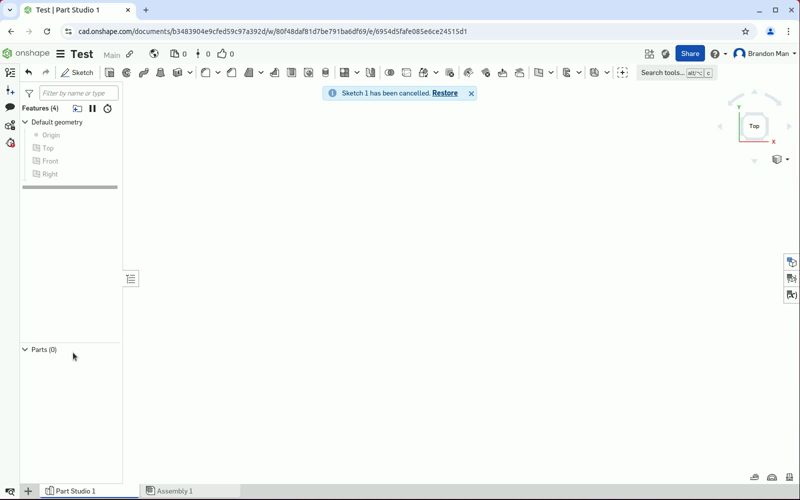
key(up)
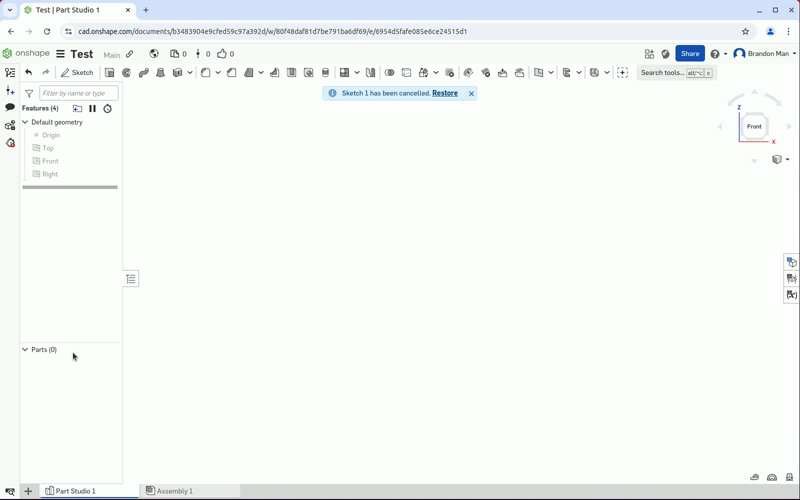
key_up(shift)
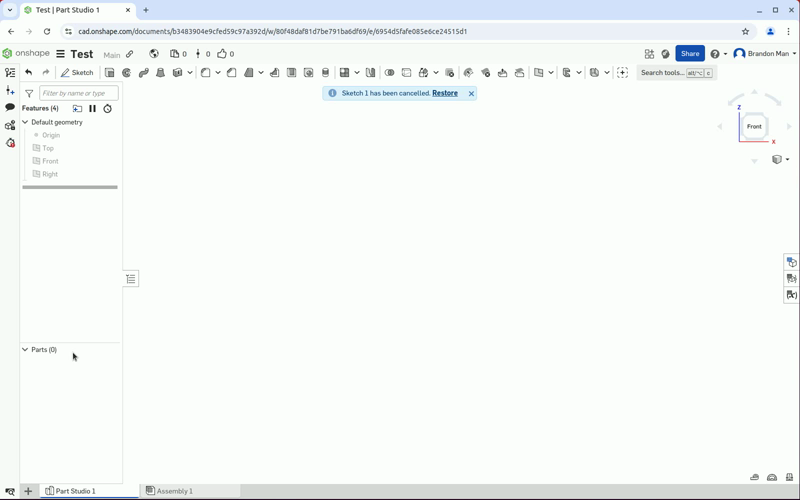
mouse_move(73, 352)
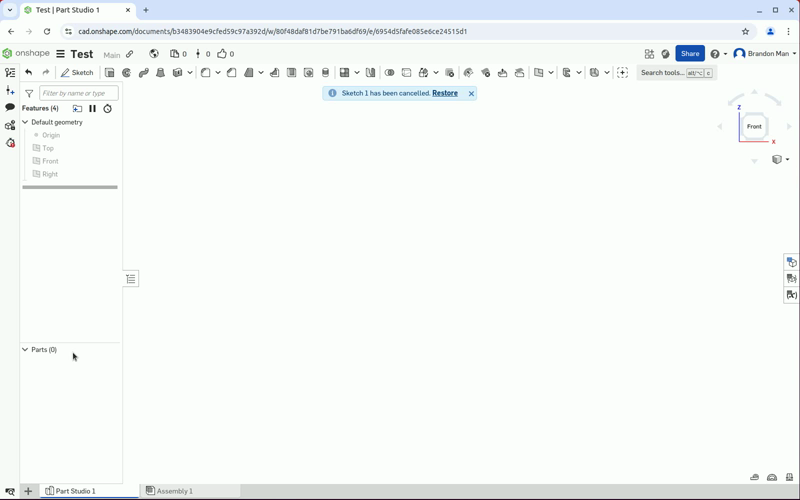
key(shift+y)
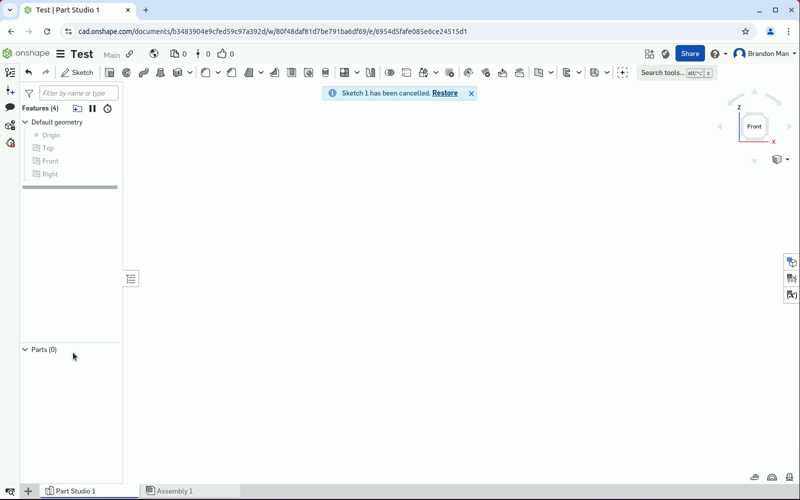
key(shift+s)
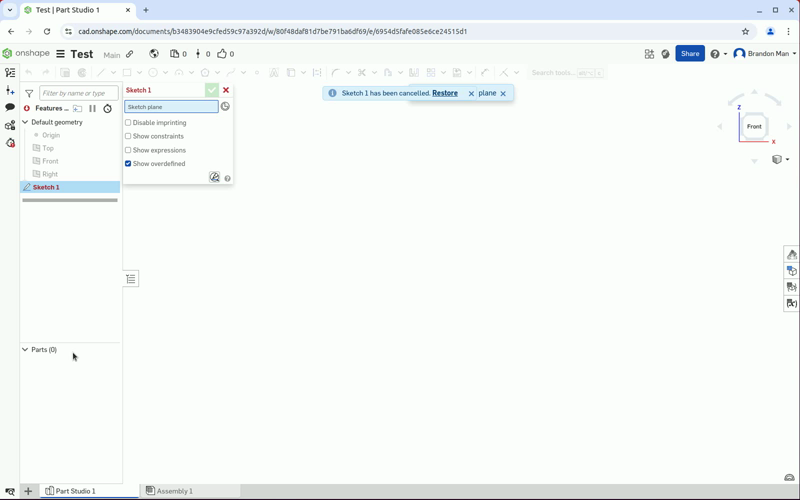
mouse_move(73, 163)
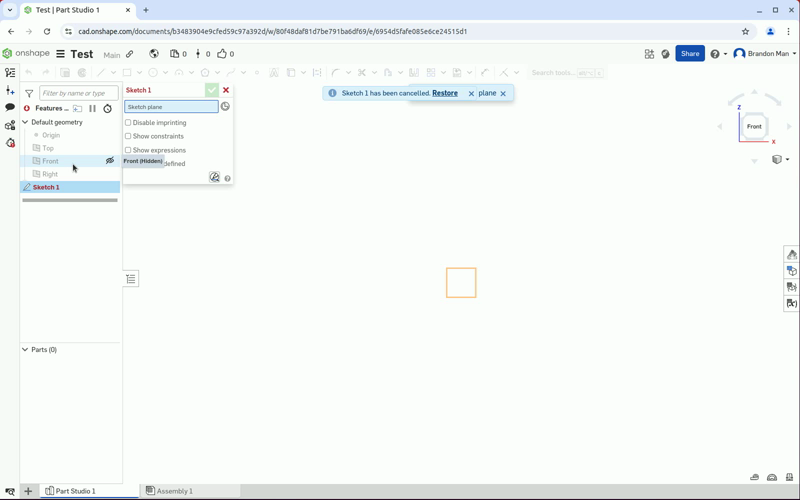
click(73, 163)
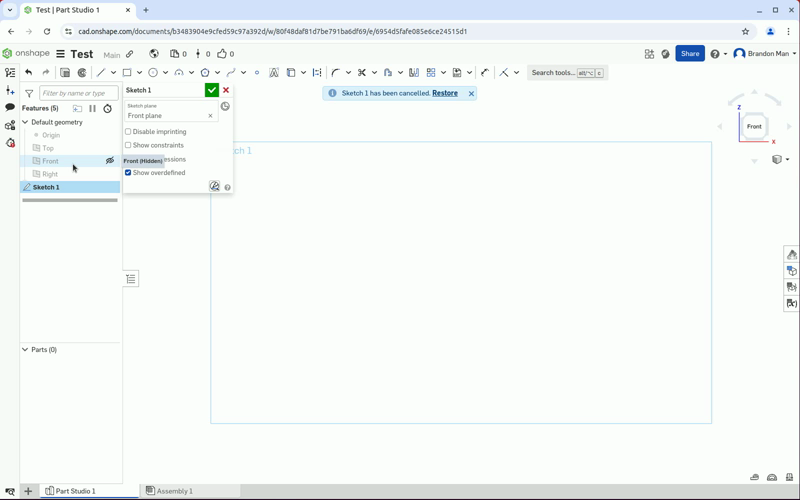
mouse_move(73, 352)
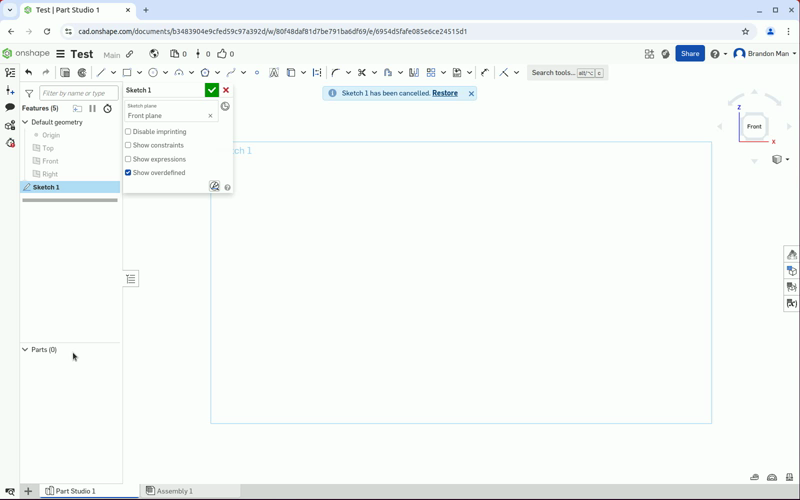
key(y)
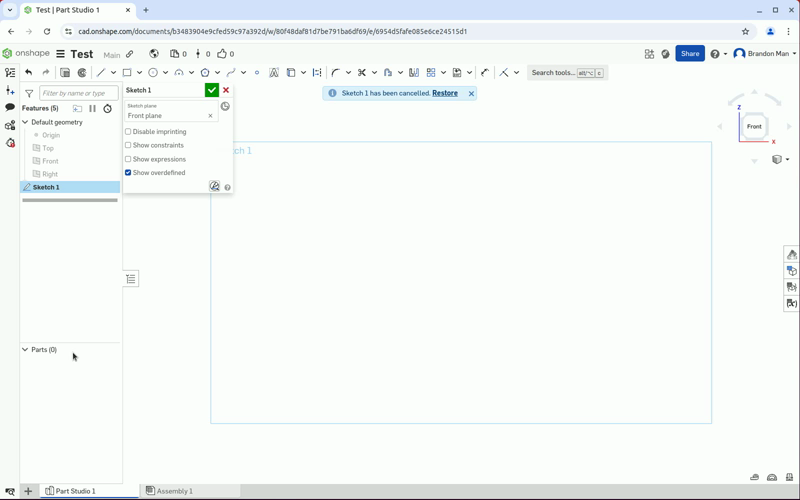
key(c)
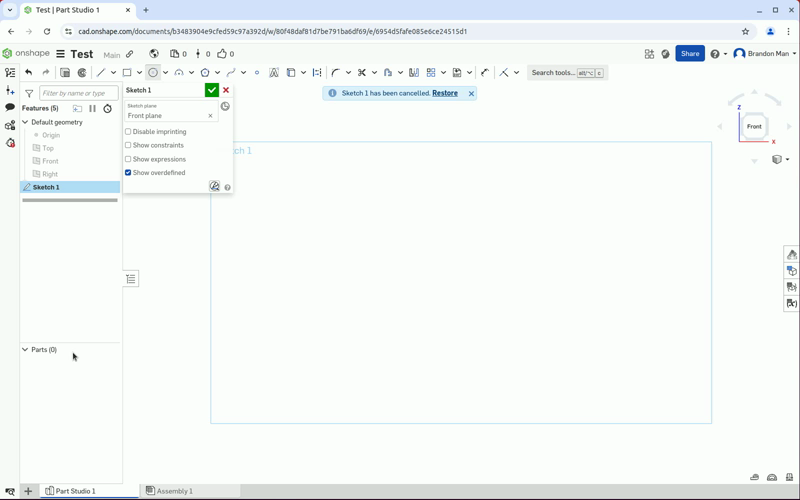
key_down(shift)
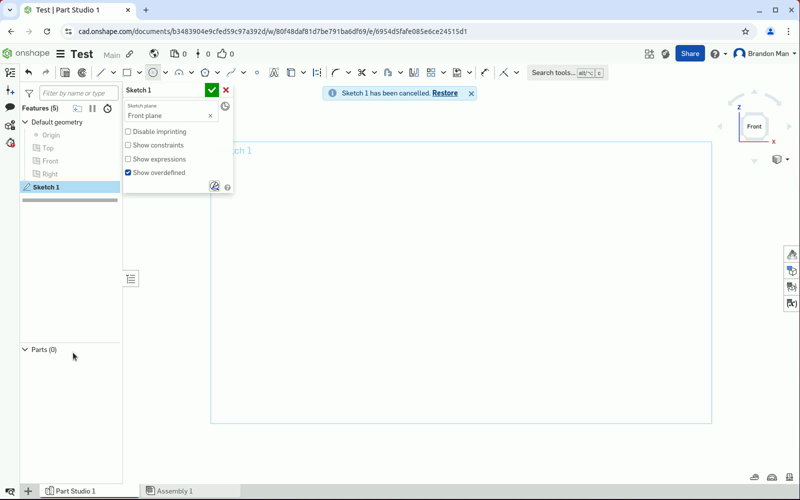
mouse_move(386, 282)
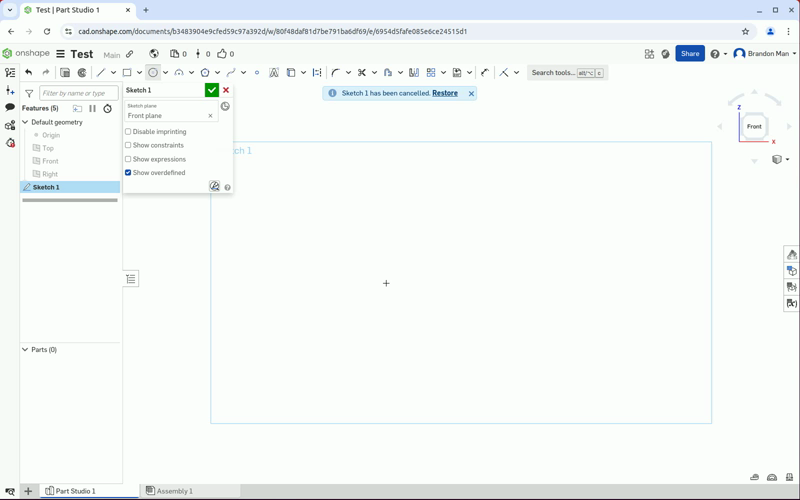
click(386, 282)
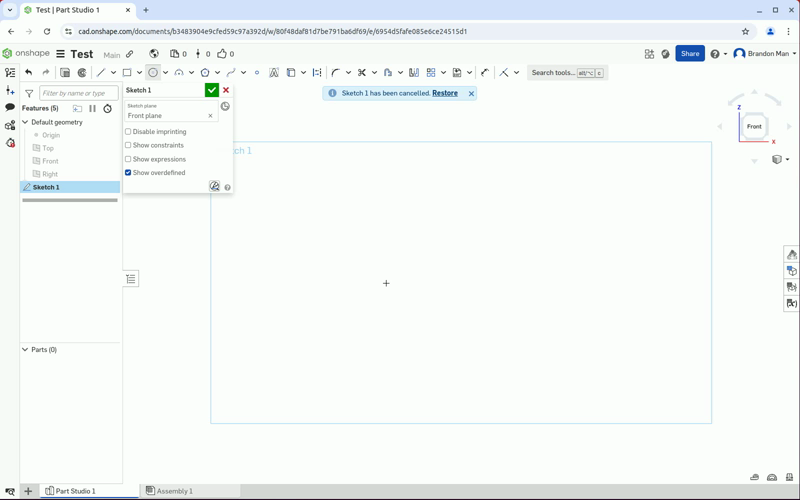
key_up(shift)
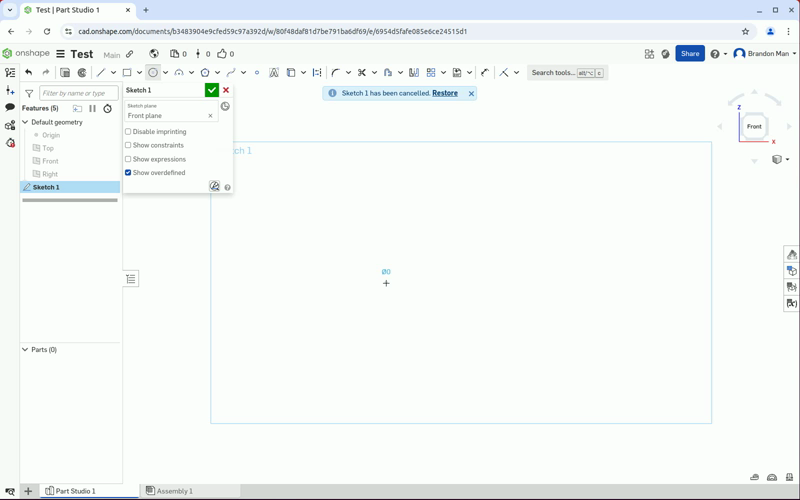
mouse_move(401, 282)
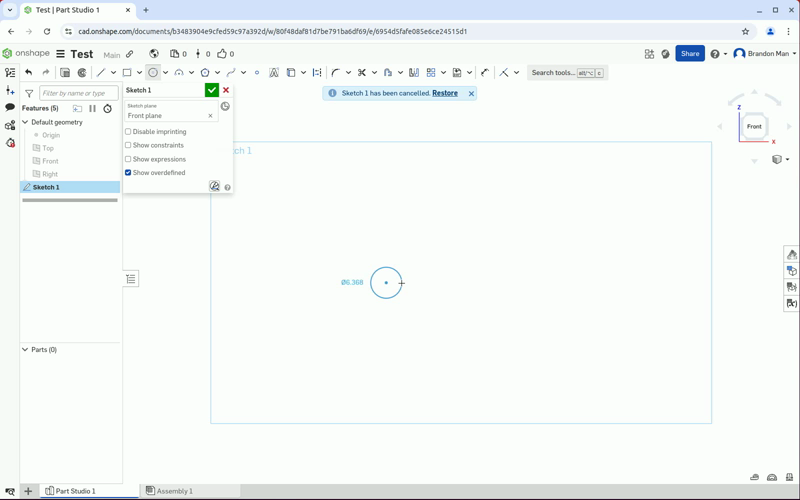
click(401, 282)
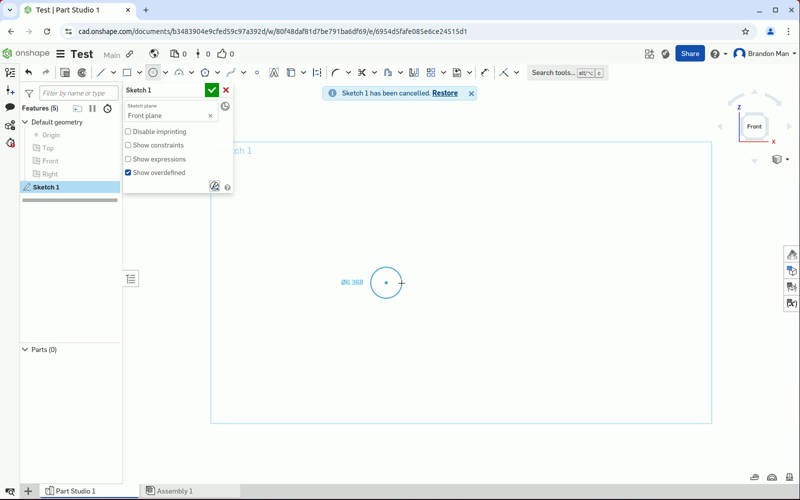
key(esc)
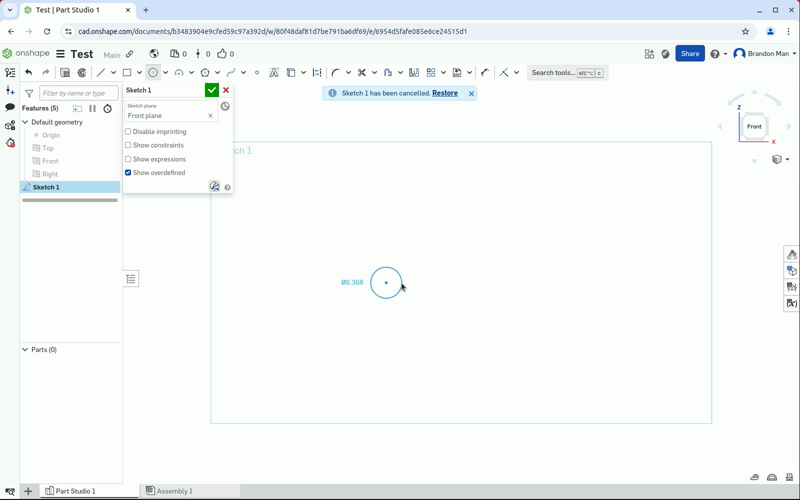
mouse_move(394, 287)
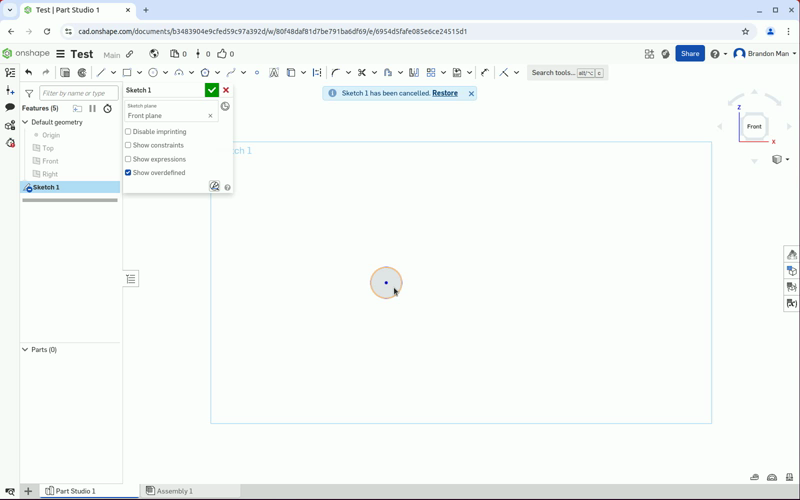
scroll(6)
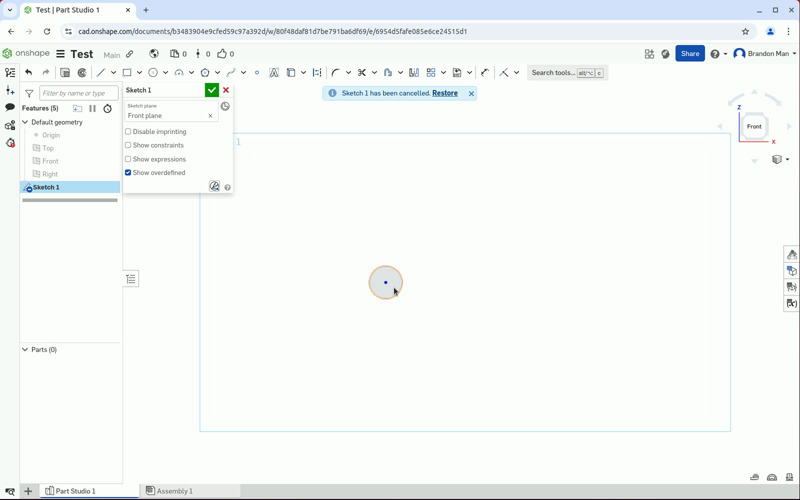
scroll(6)
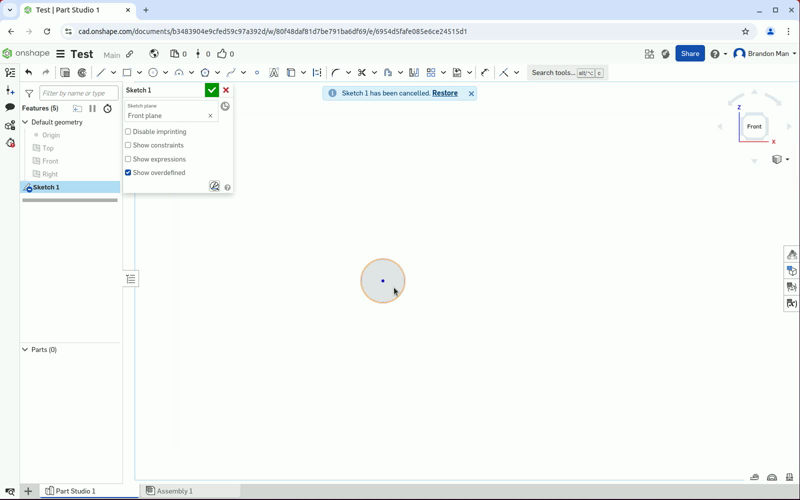
scroll(6)
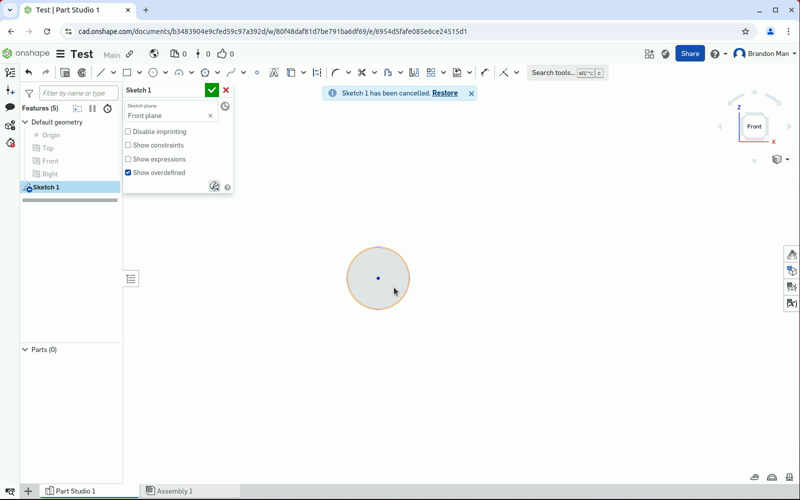
scroll(6)
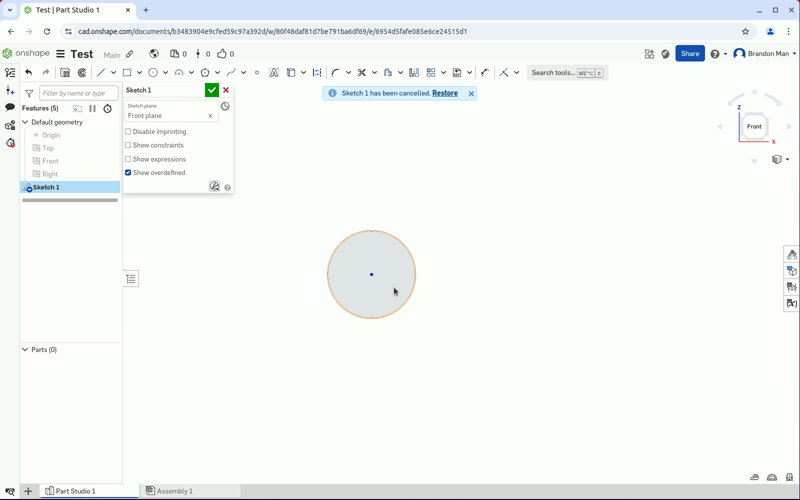
scroll(6)
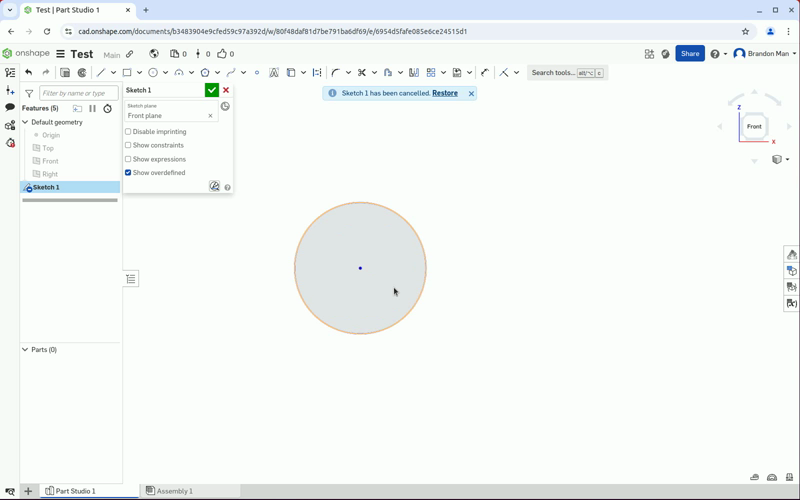
scroll(6)
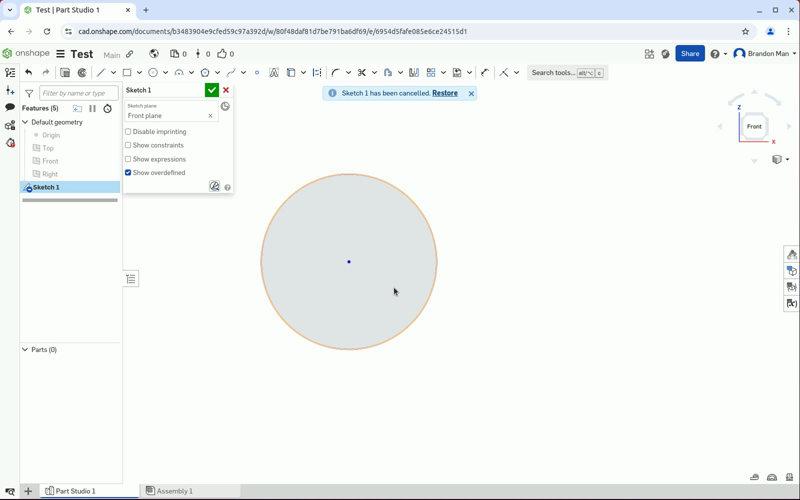
scroll(6)
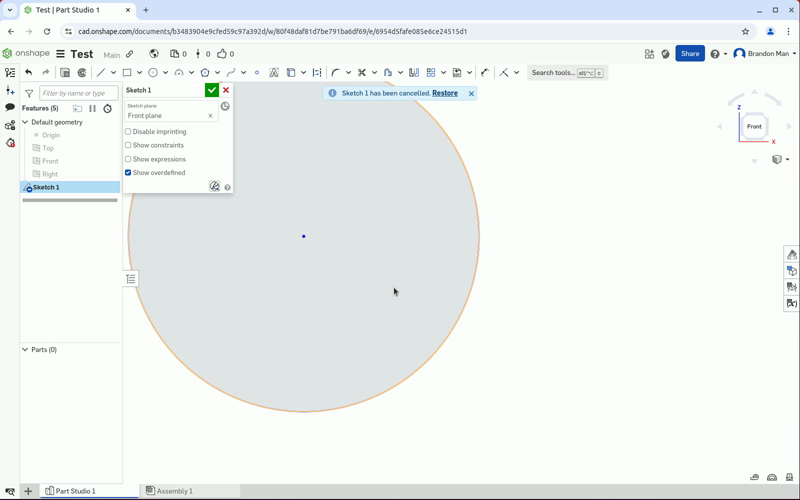
click(394, 287)
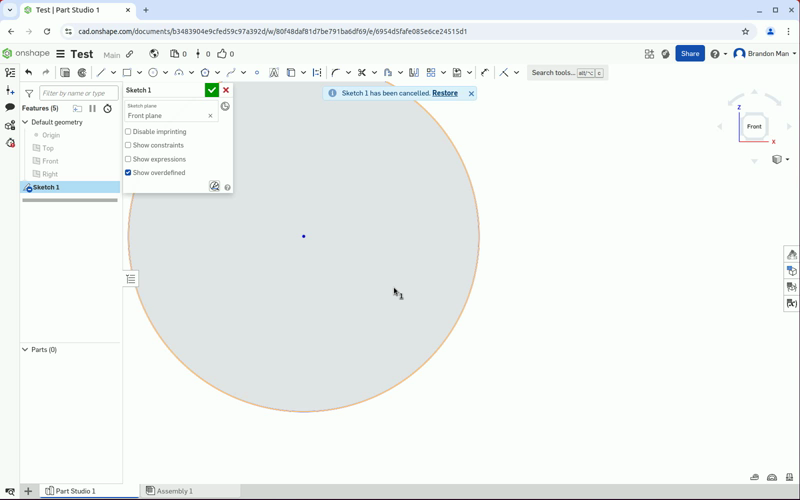
scroll(-6)
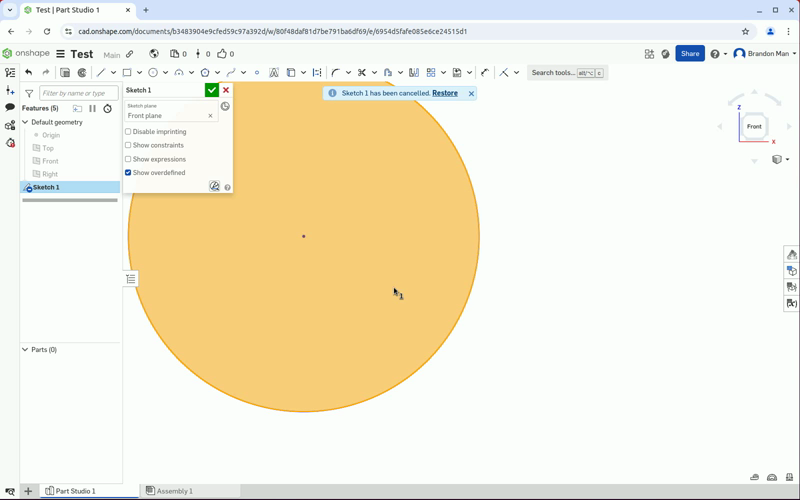
scroll(-6)
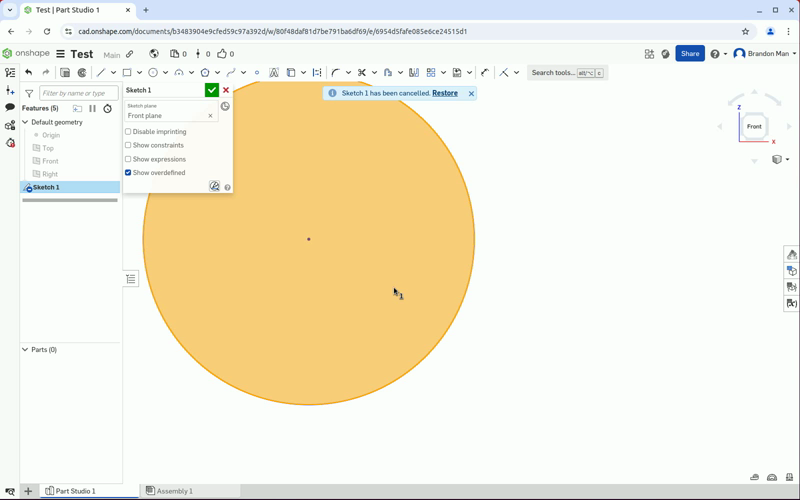
scroll(-6)
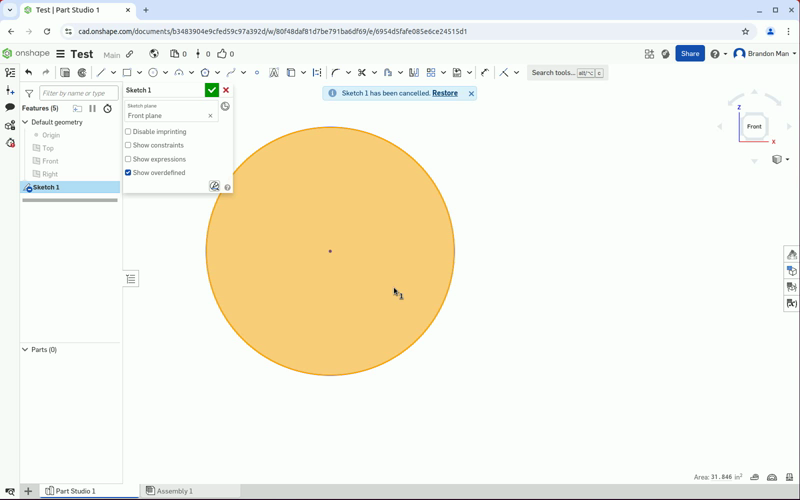
scroll(-6)
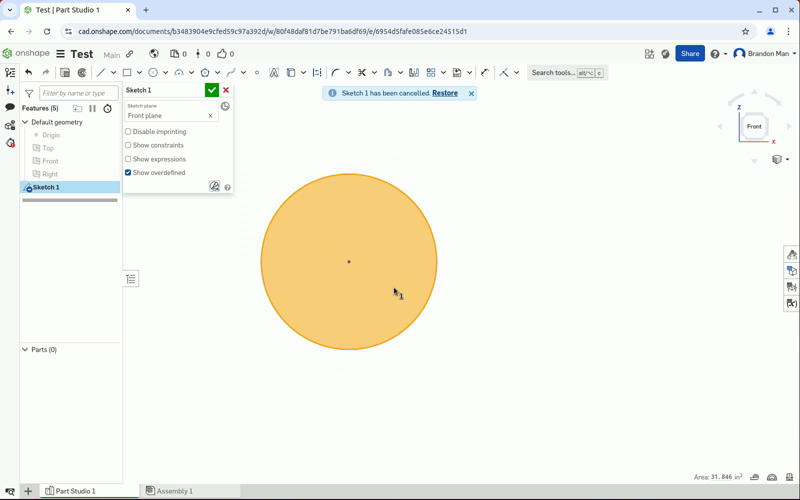
scroll(-6)
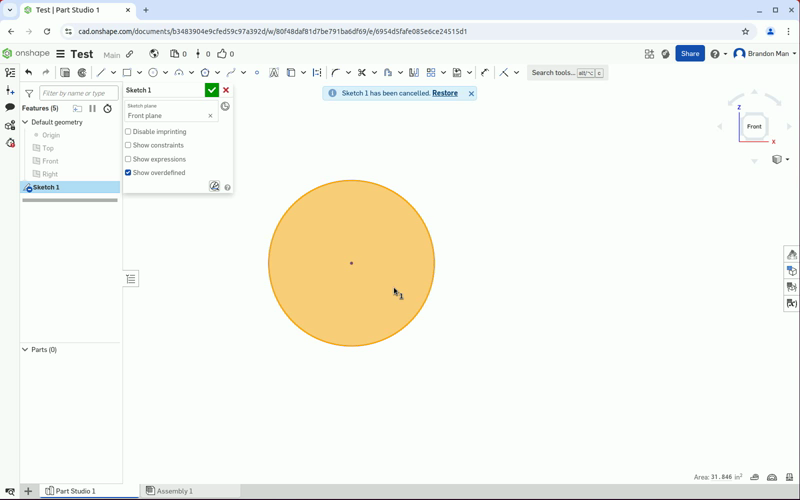
scroll(-6)
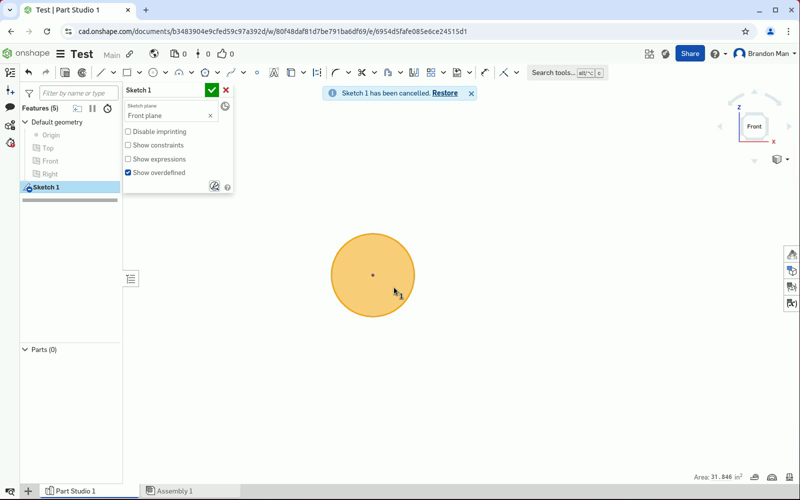
scroll(-6)
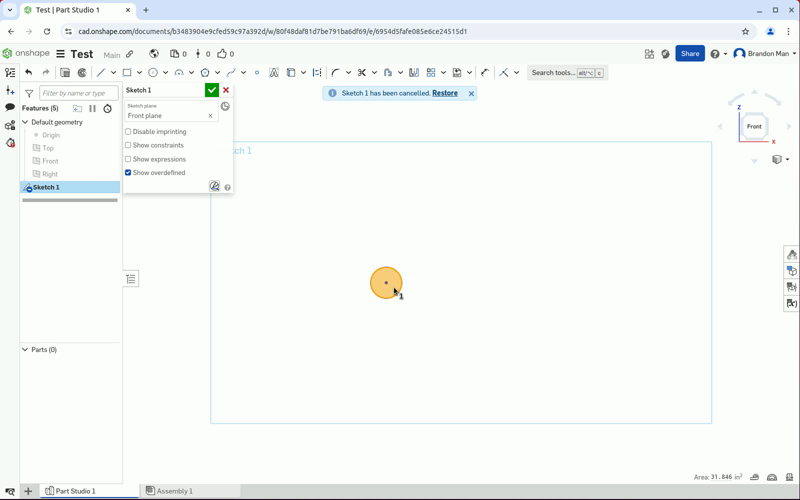
mouse_move(73, 352)
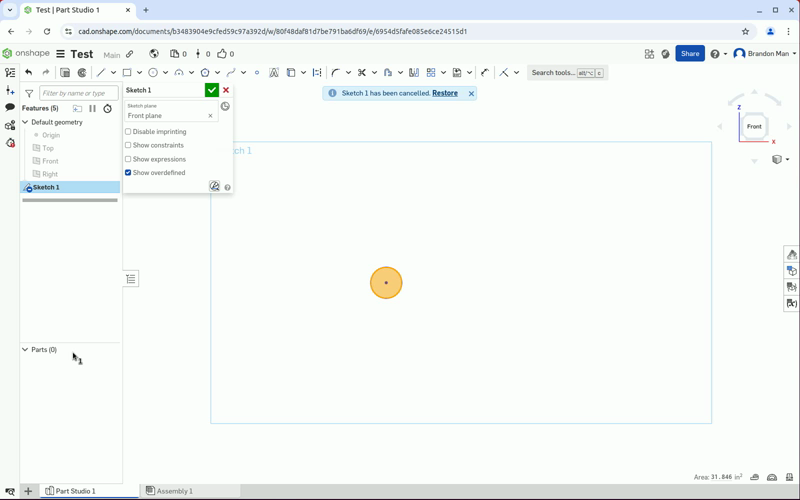
key(shift+y)
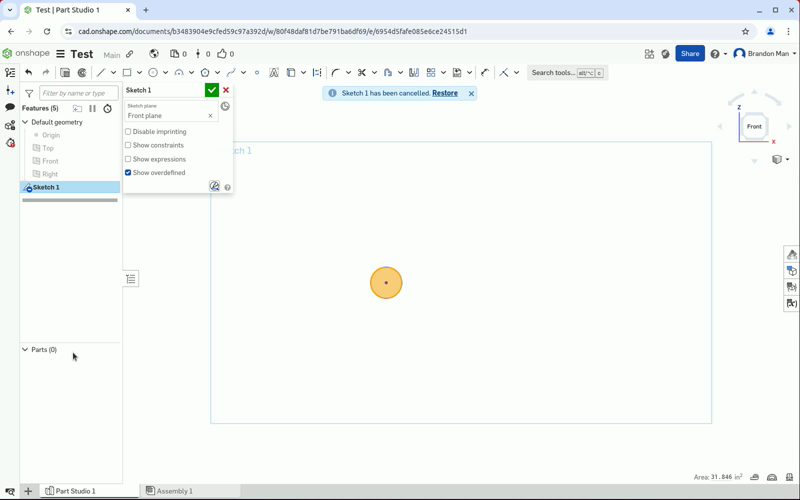
key(shift+e)
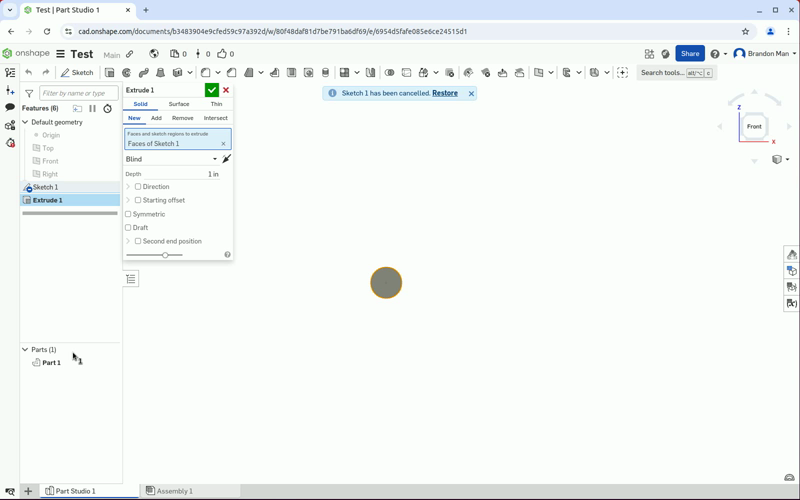
mouse_move(143, 106)
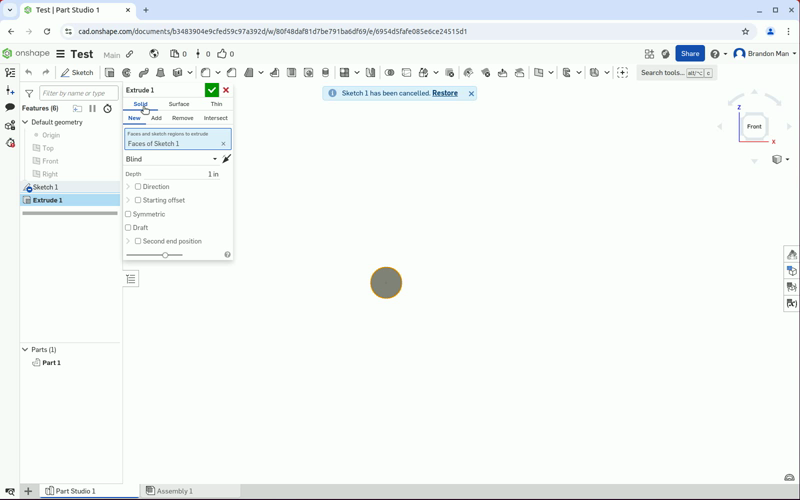
click(143, 106)
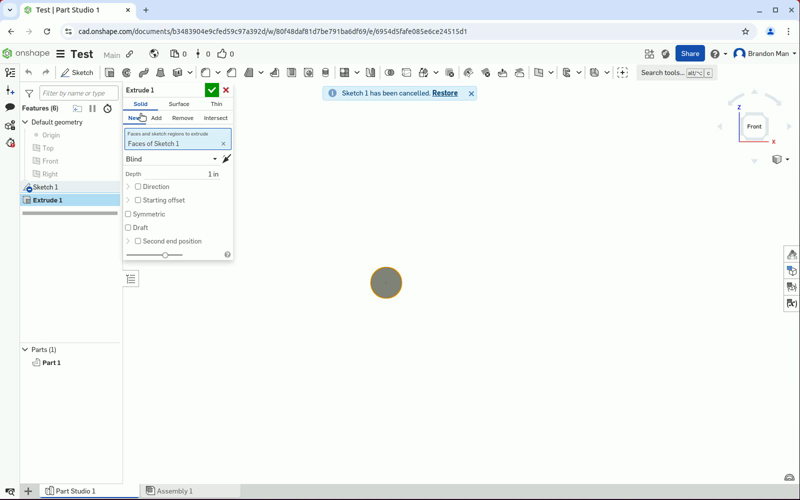
mouse_move(137, 120)
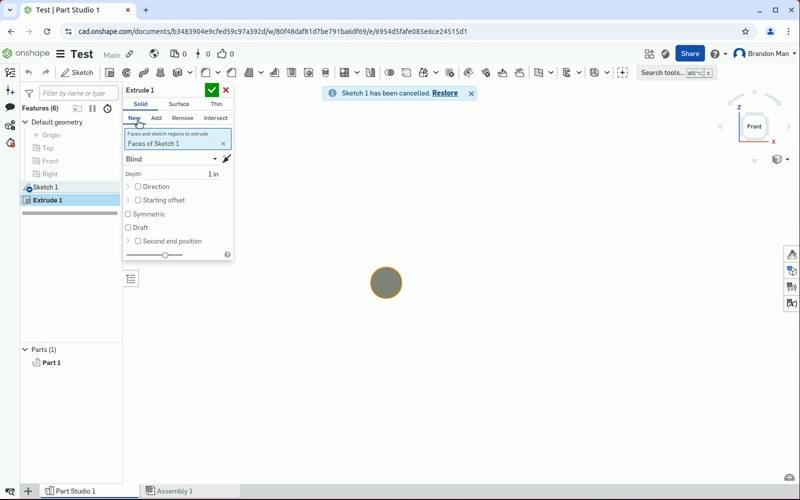
click(137, 120)
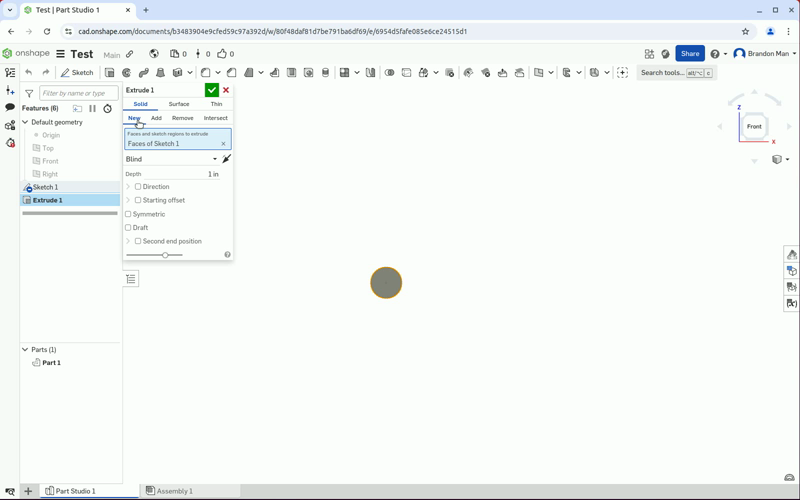
key(tab, 4)
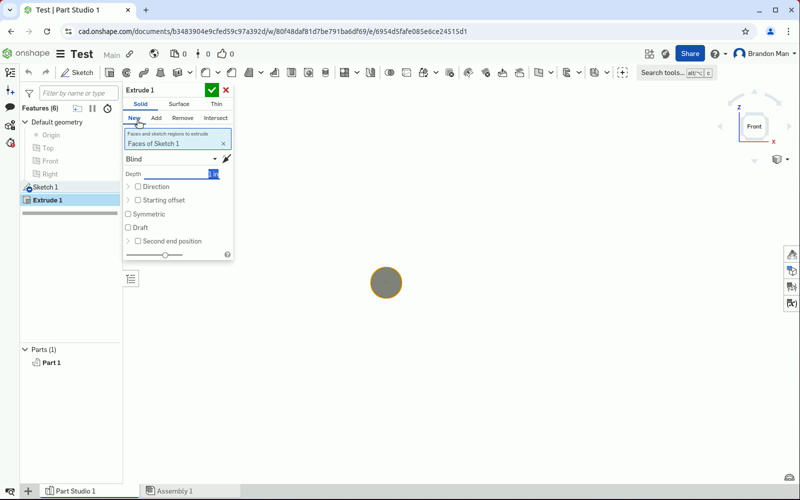
text(7.703)
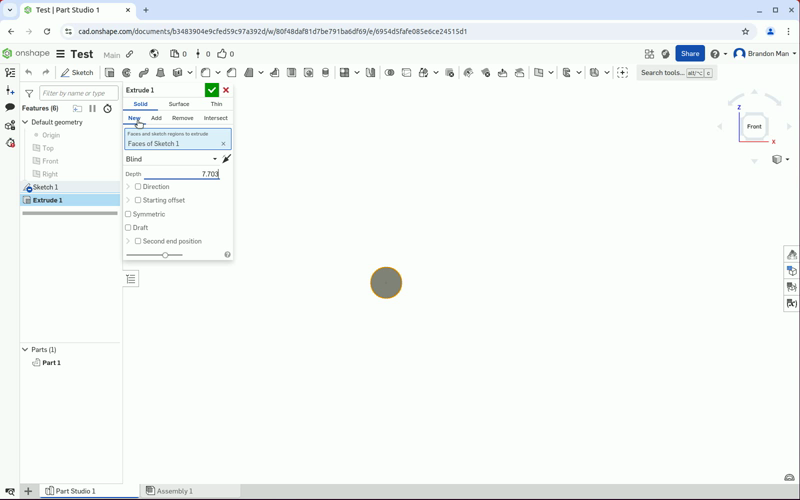
key(enter)
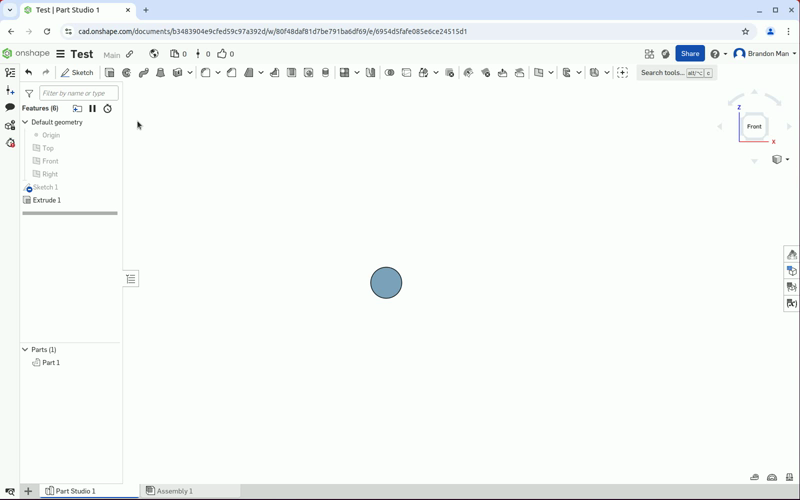
key(shift+h)
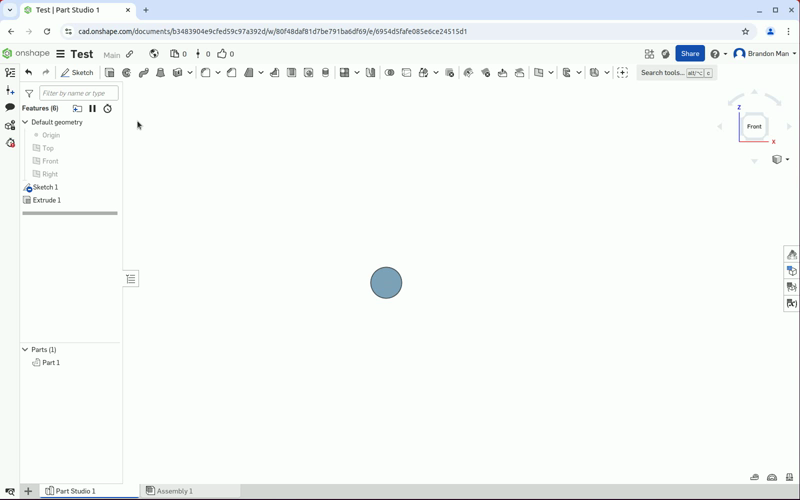
key(shift+h)
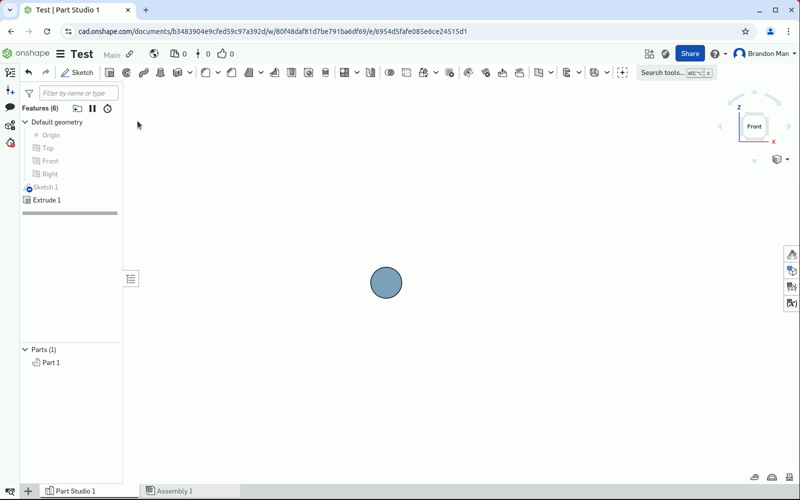
mouse_move(73, 189)
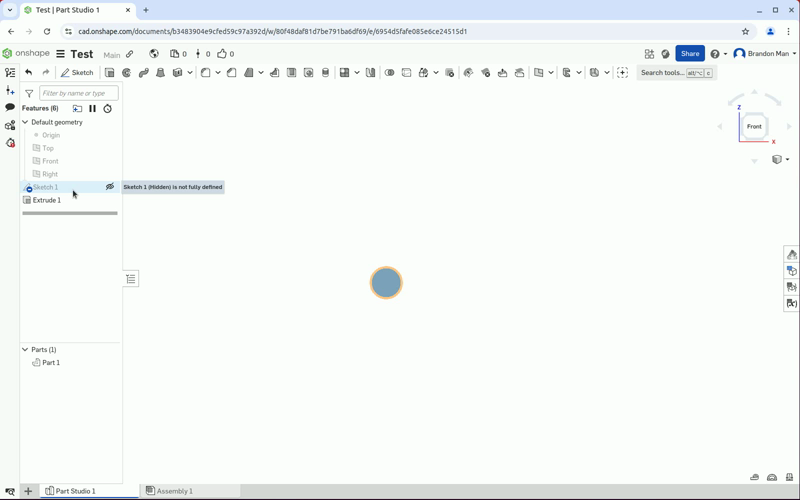
click(73, 189)
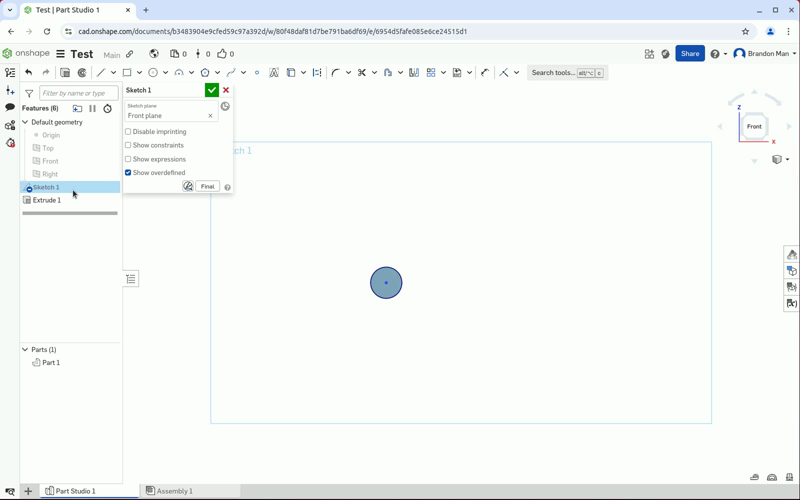
mouse_move(229, 92)
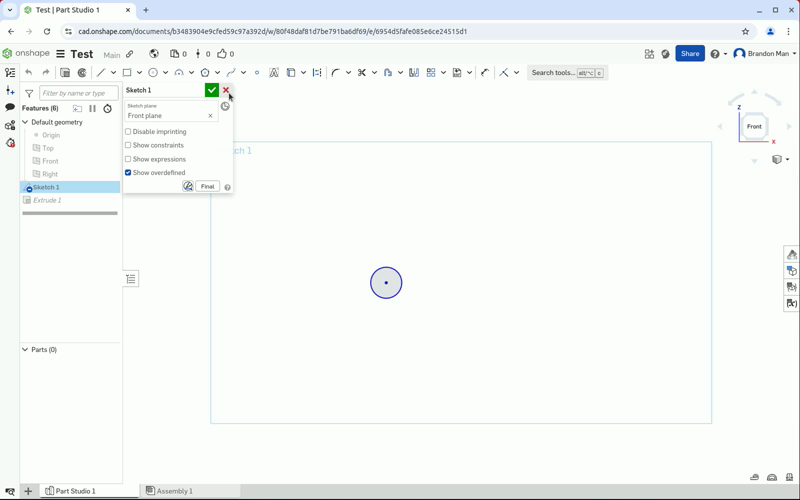
click(229, 92)
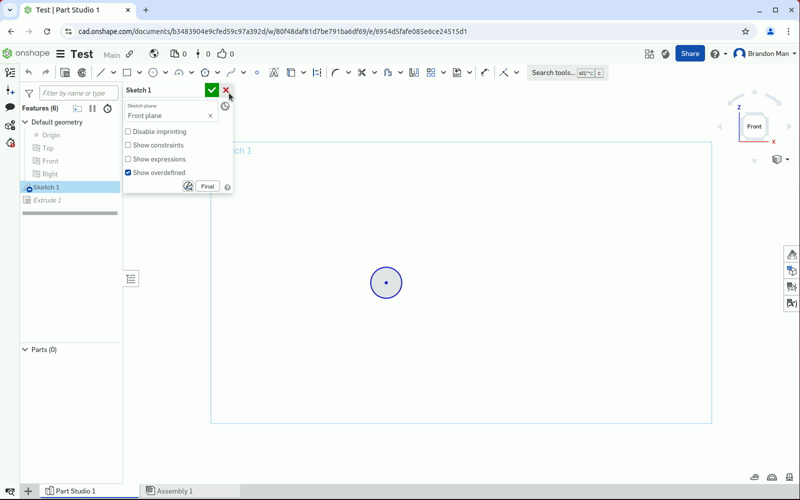
key(shift+s)
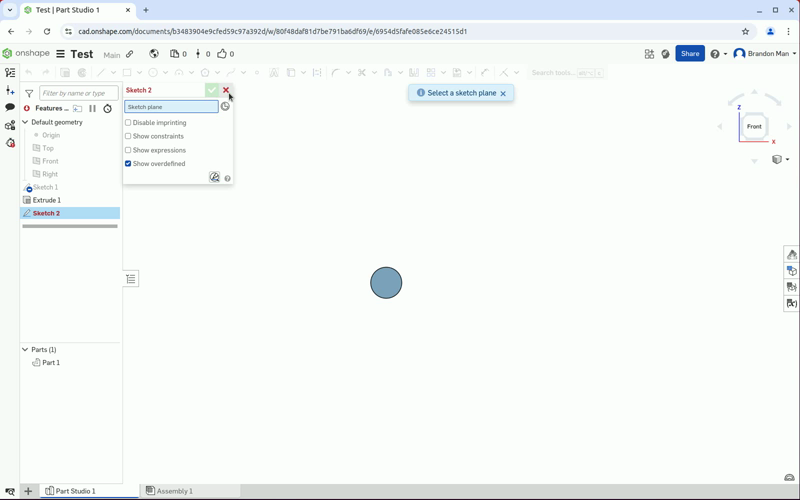
mouse_move(73, 163)
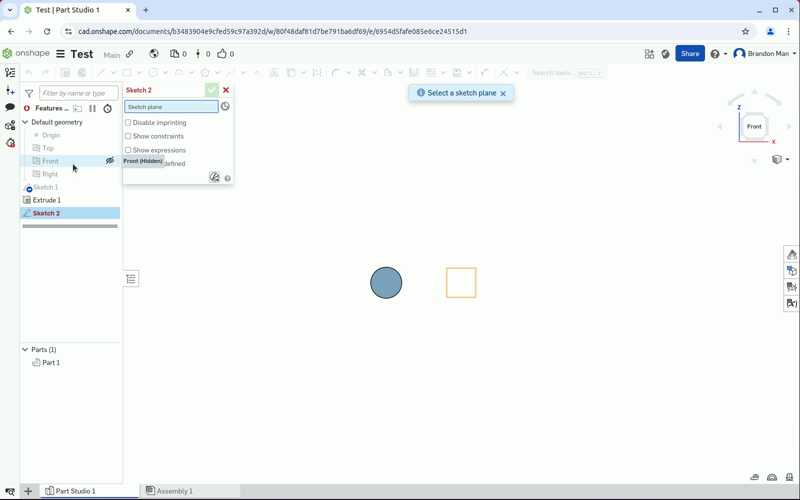
click(73, 163)
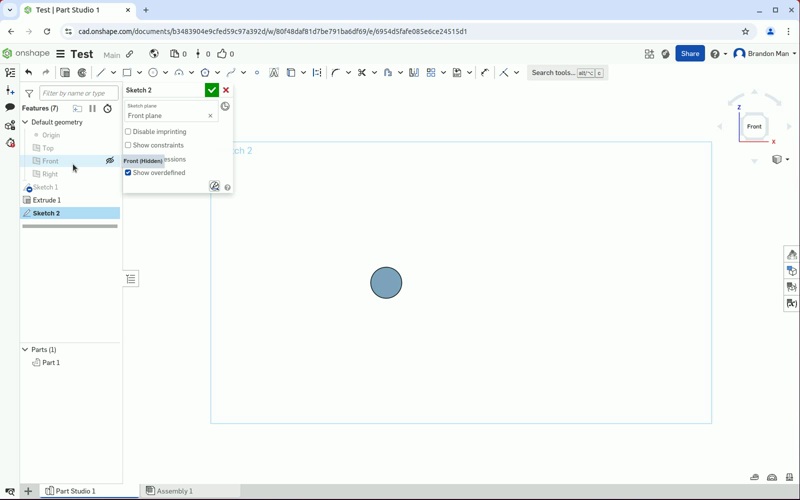
mouse_move(73, 352)
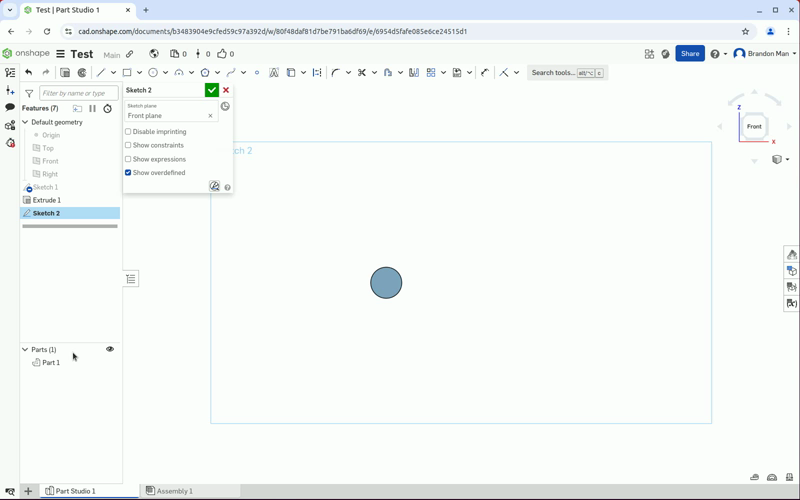
key(y)
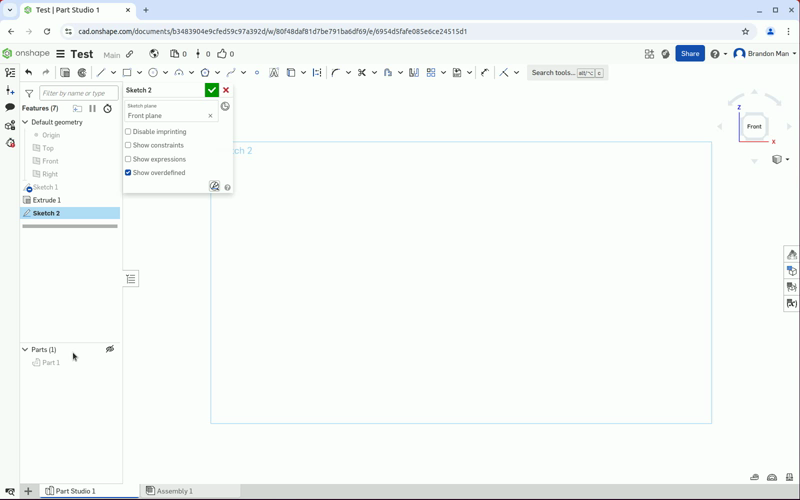
key(c)
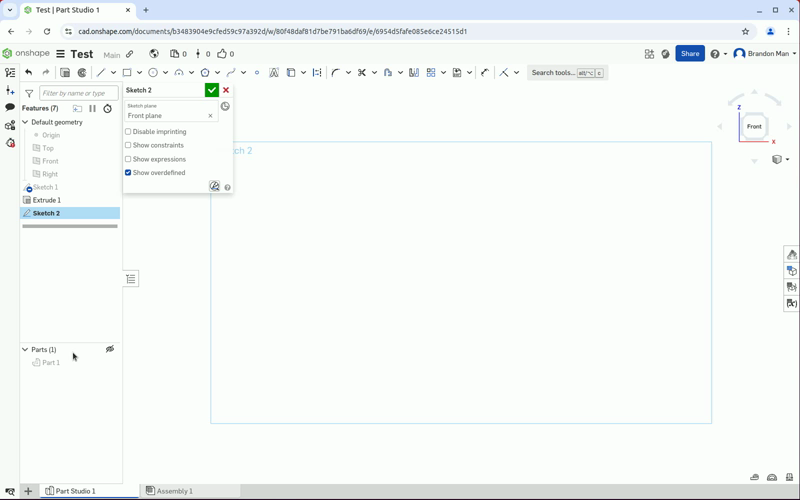
key_down(shift)
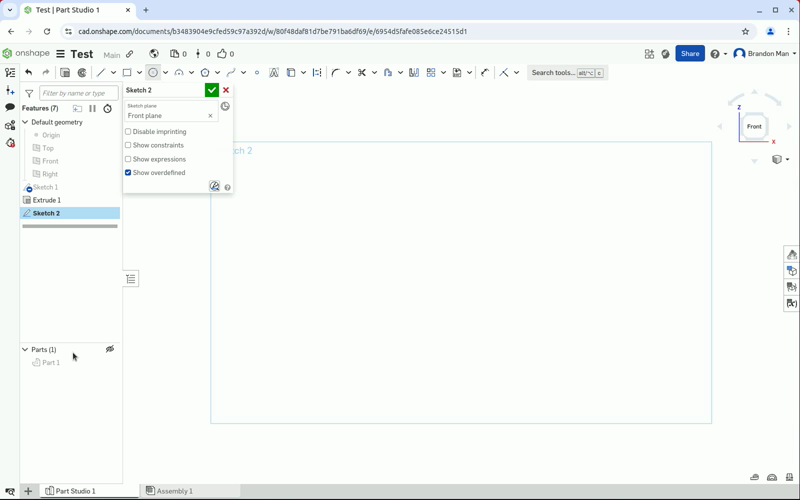
mouse_move(461, 282)
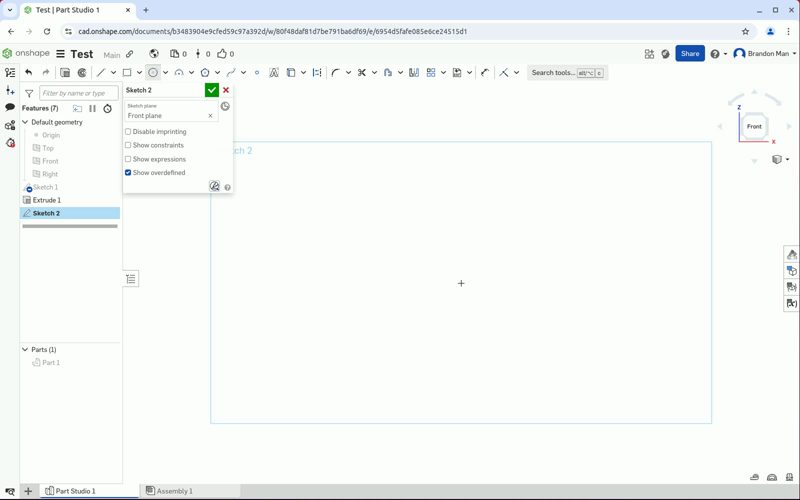
click(461, 282)
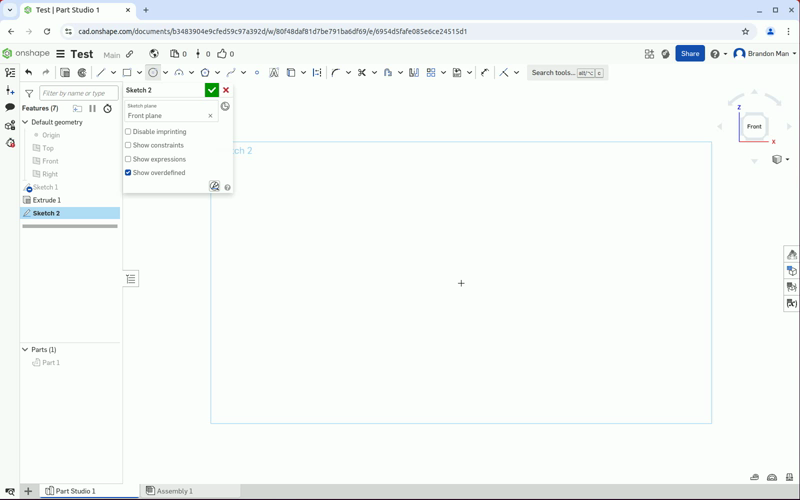
key_up(shift)
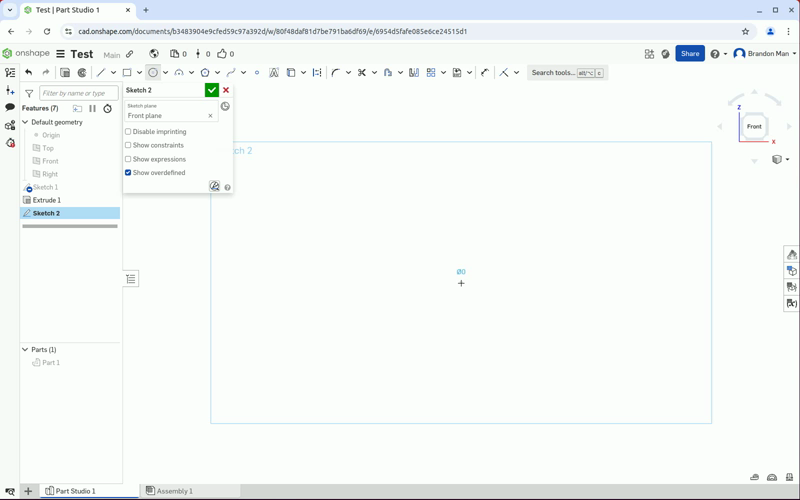
mouse_move(499, 282)
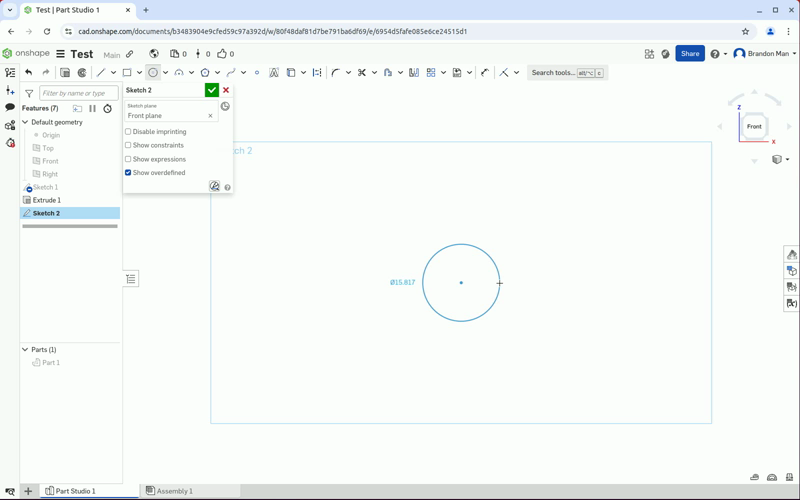
click(499, 282)
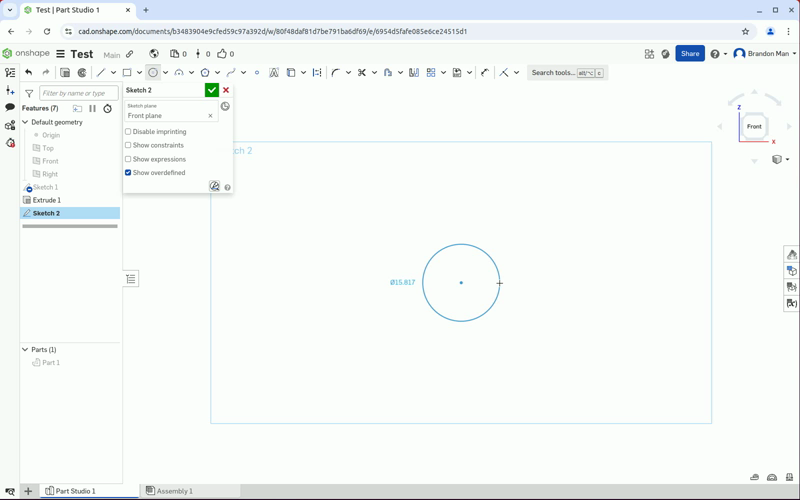
key(esc)
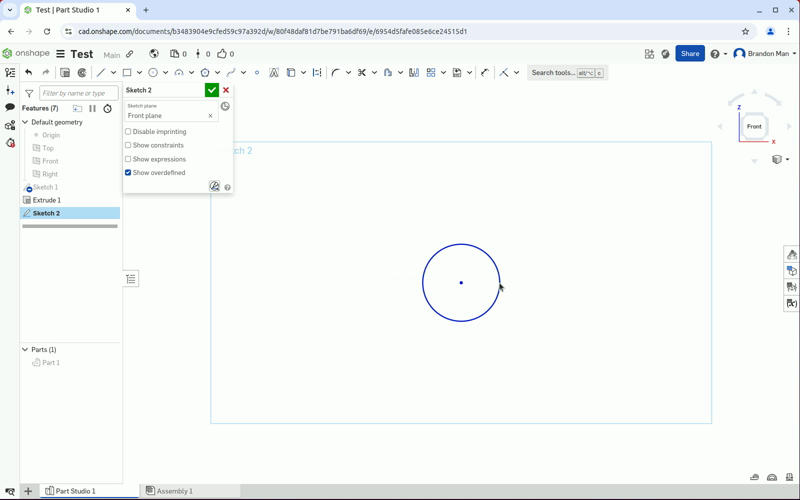
mouse_move(435, 285)
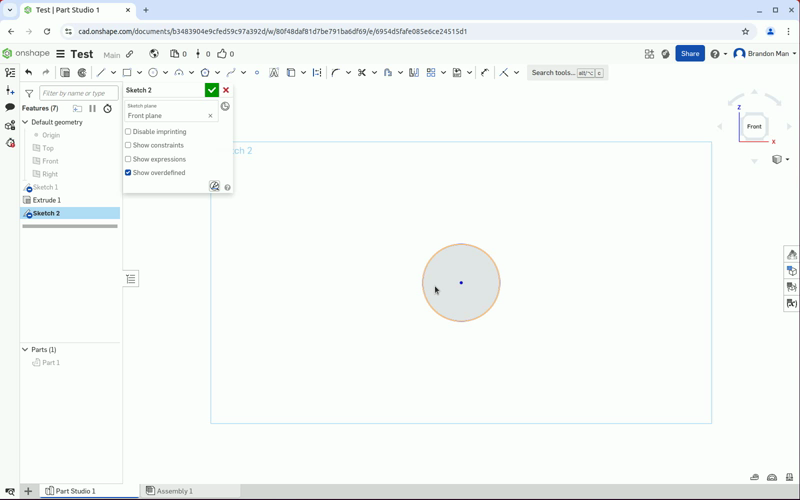
click(435, 285)
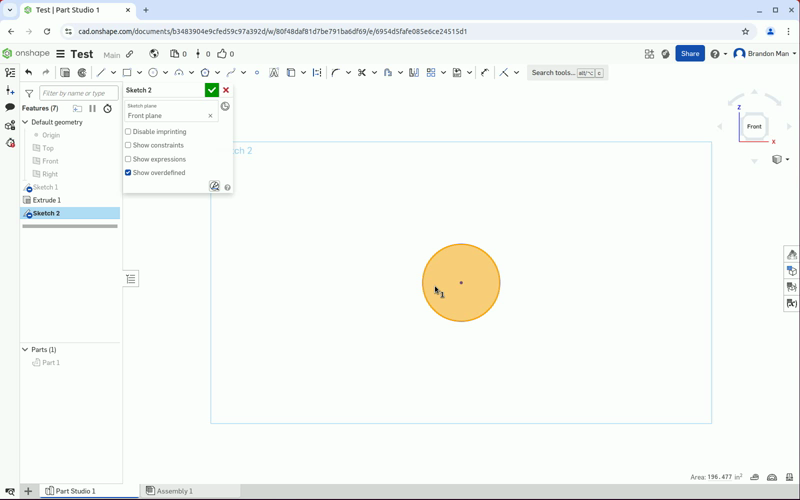
mouse_move(73, 352)
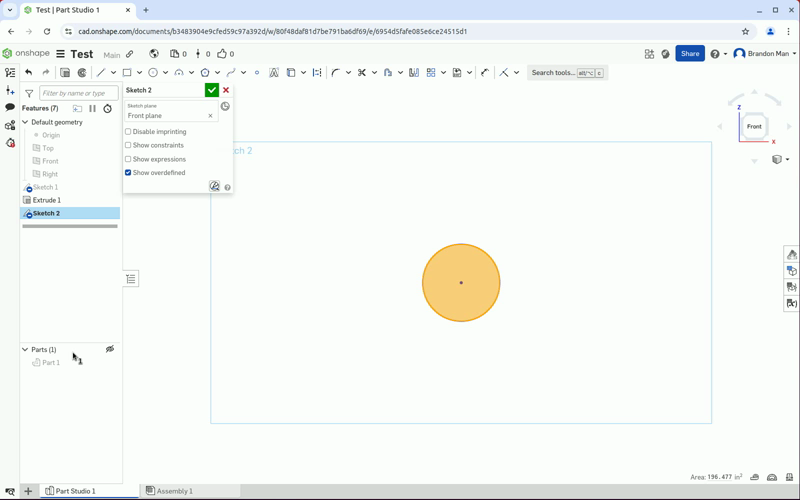
key(shift+y)
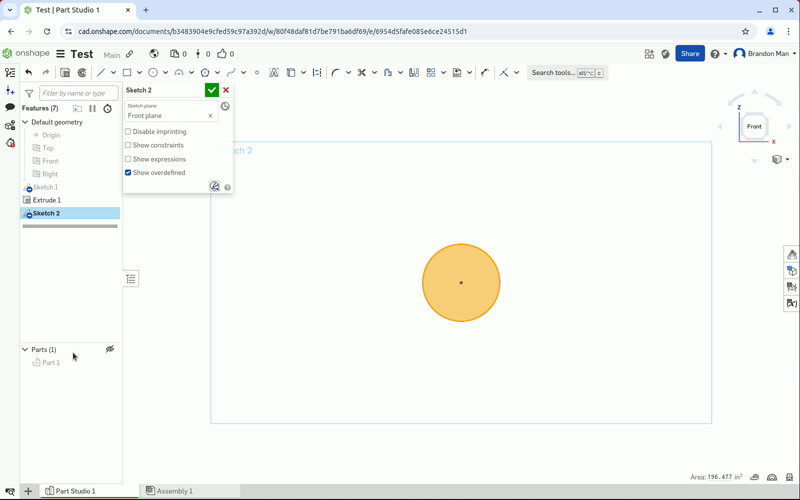
key(shift+e)
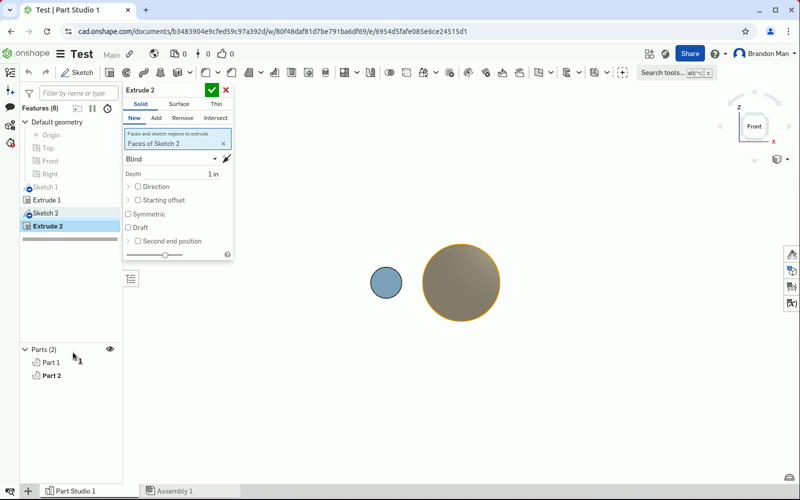
mouse_move(143, 106)
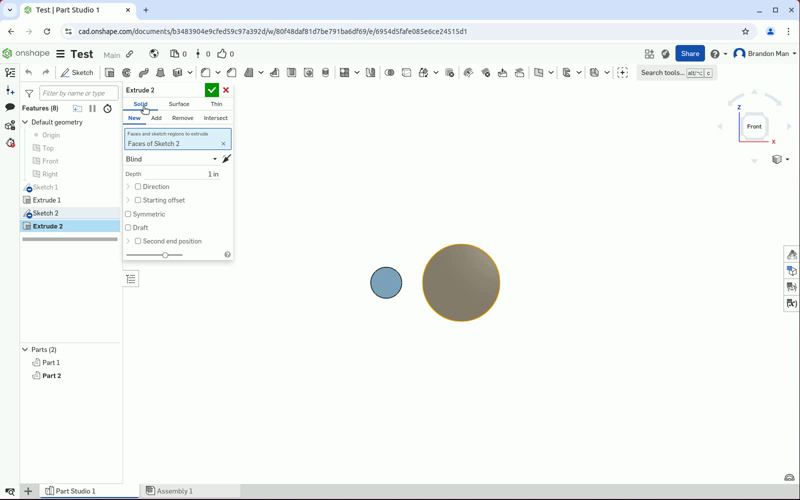
click(143, 106)
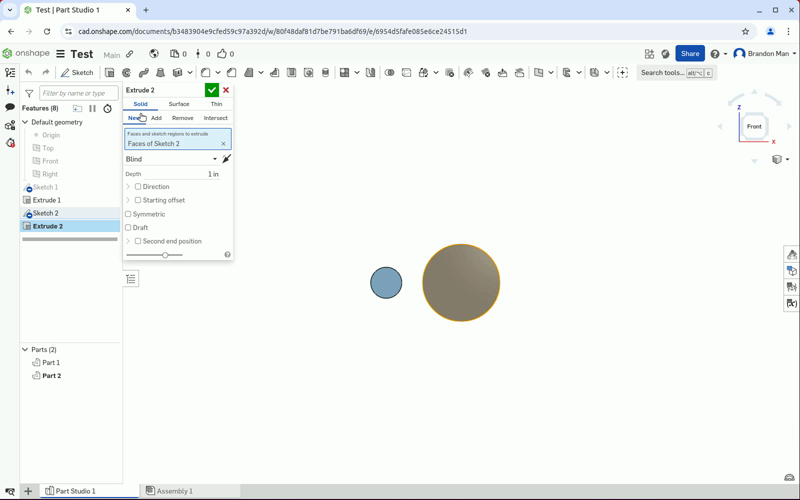
mouse_move(137, 120)
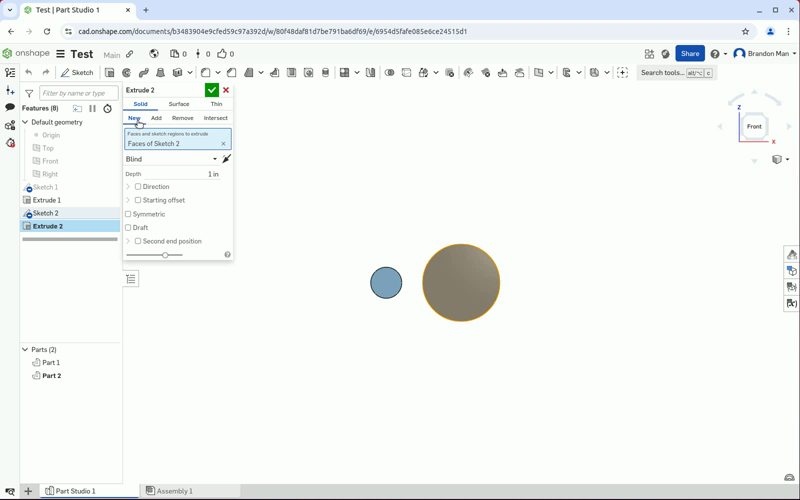
click(137, 120)
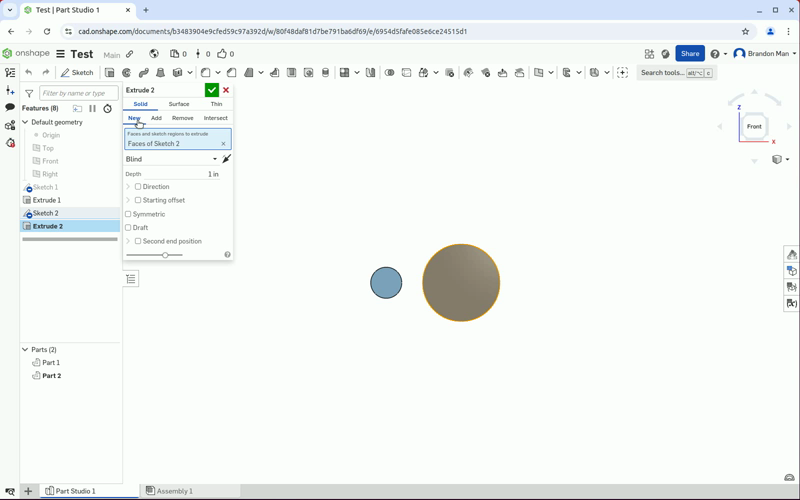
key(tab, 4)
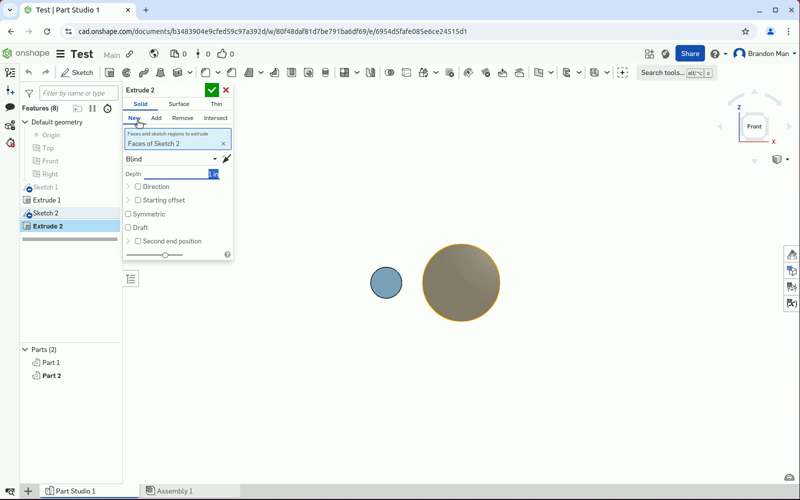
text(7.703)
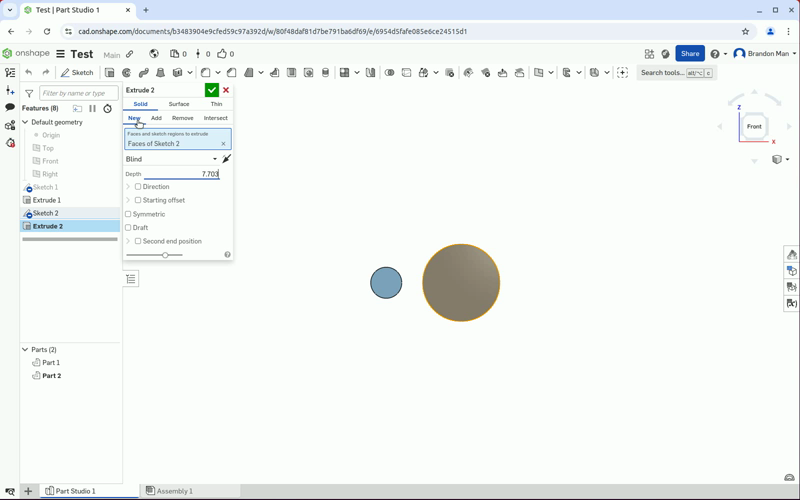
key(enter)
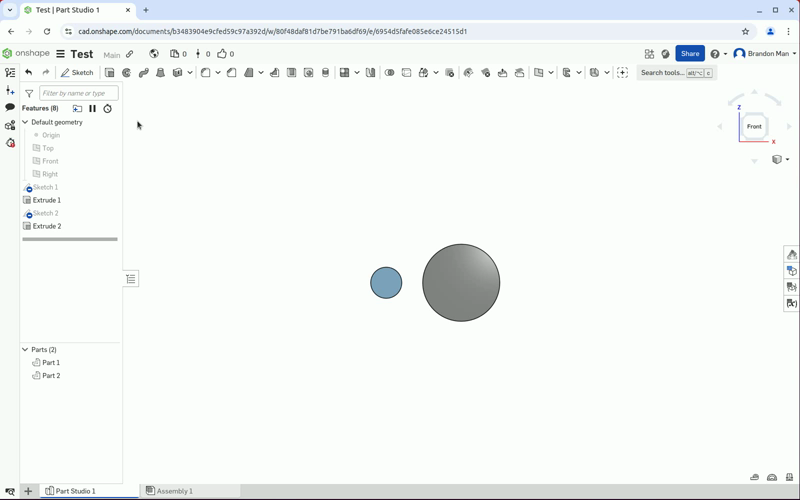
key(shift+h)
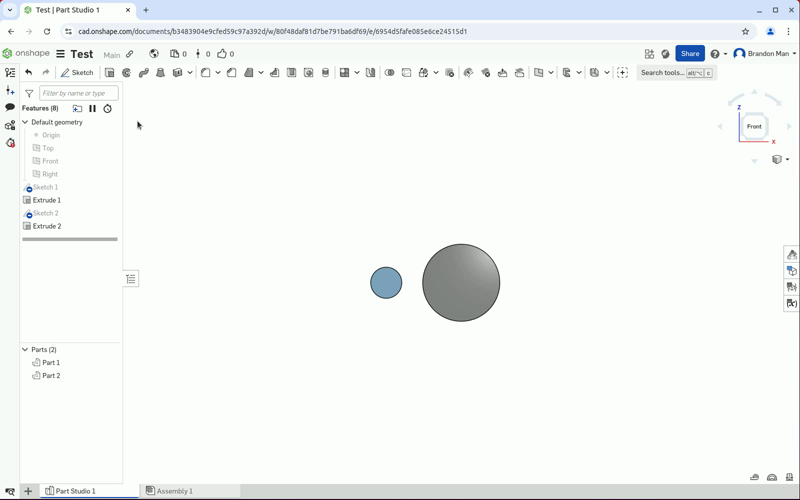
key(shift+h)
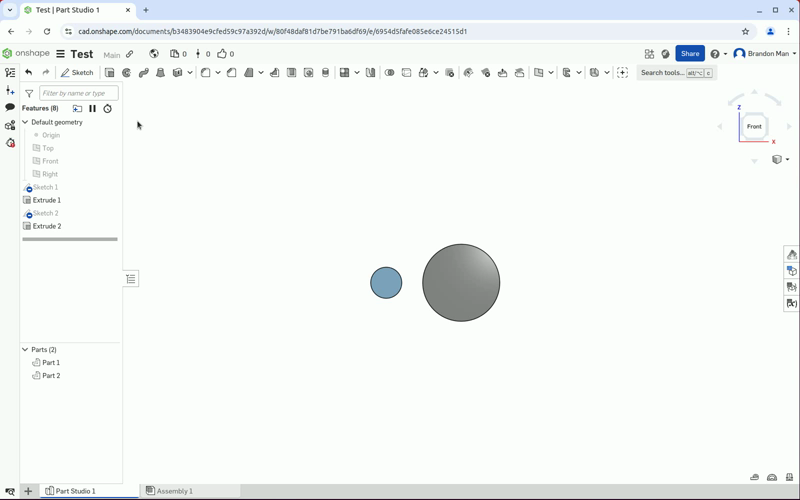
mouse_move(73, 189)
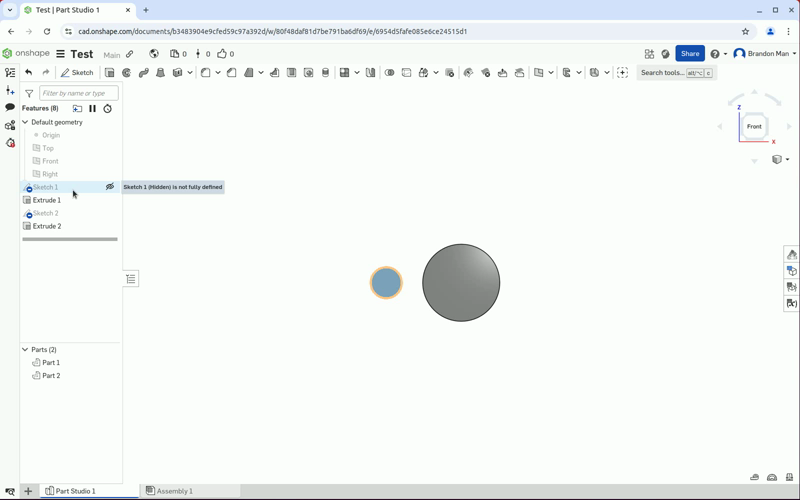
click(73, 189)
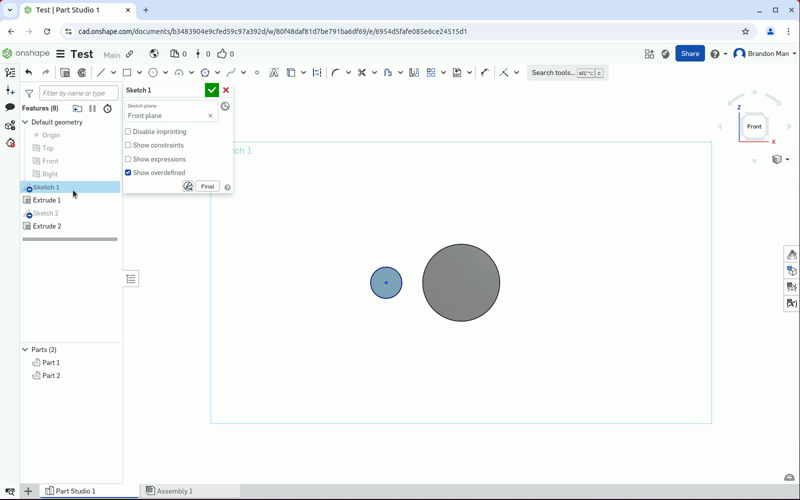
mouse_move(229, 92)
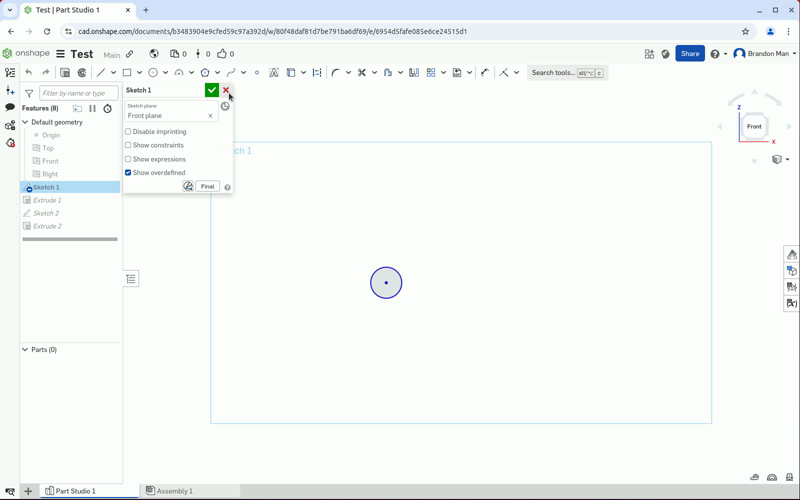
click(229, 92)
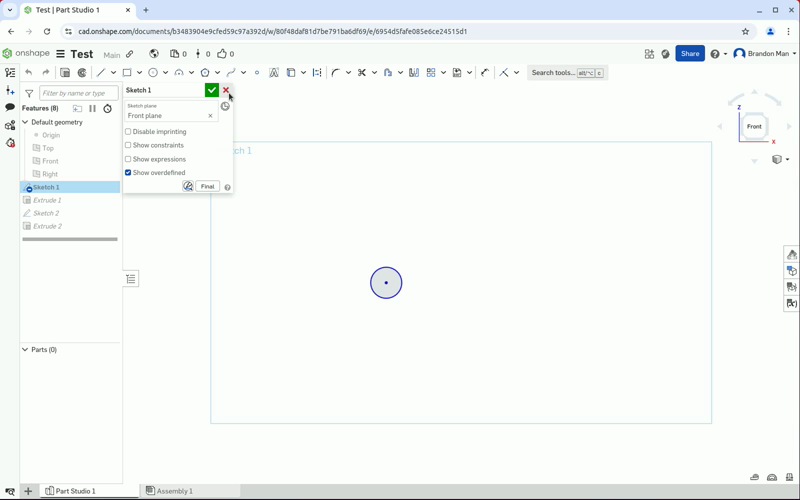
key(shift+s)
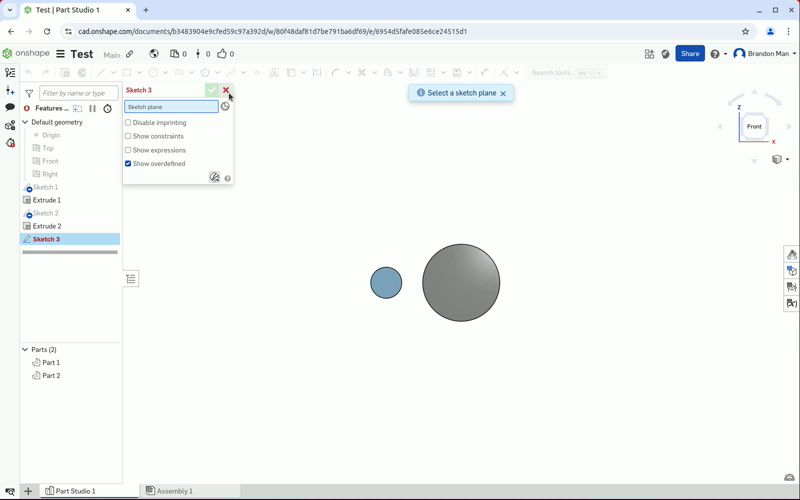
mouse_move(73, 163)
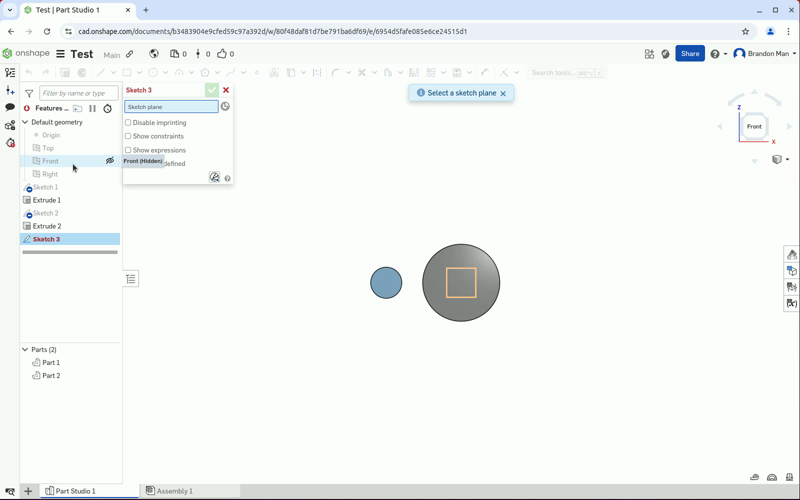
click(73, 163)
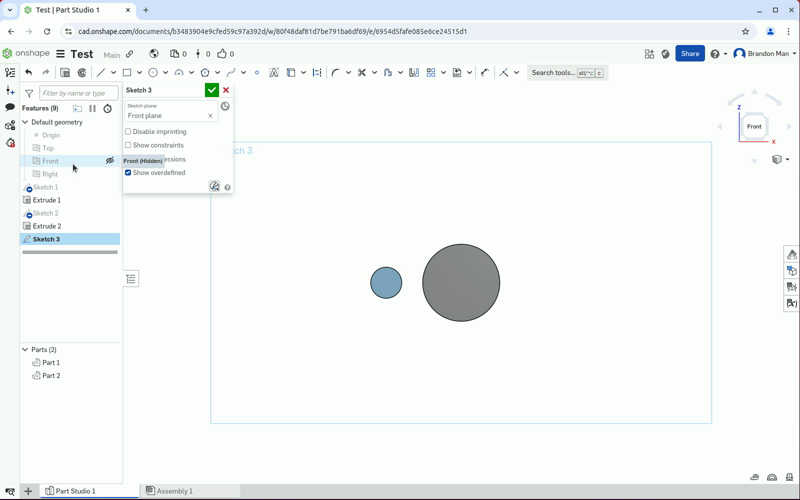
mouse_move(73, 352)
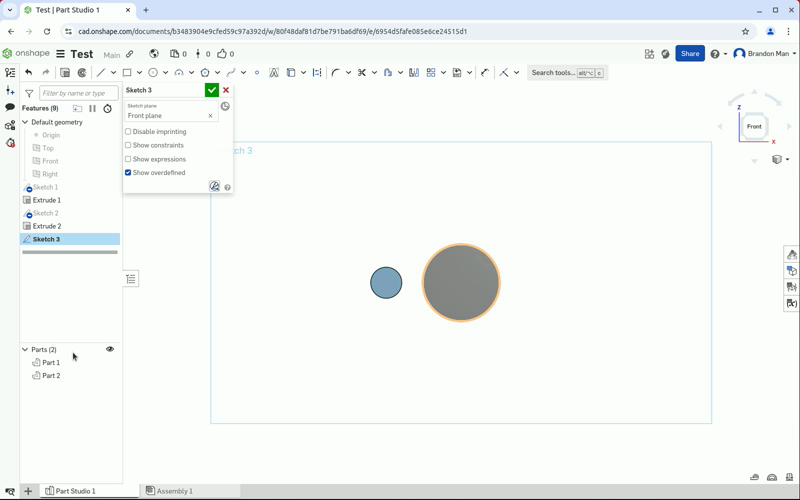
key(y)
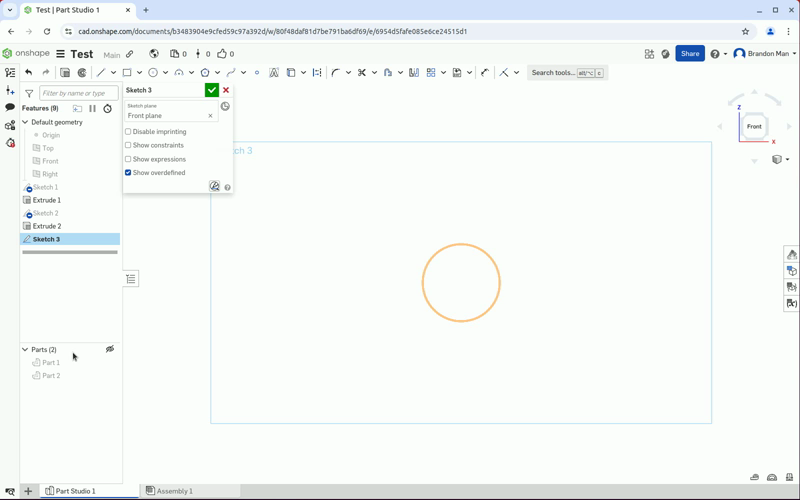
key(c)
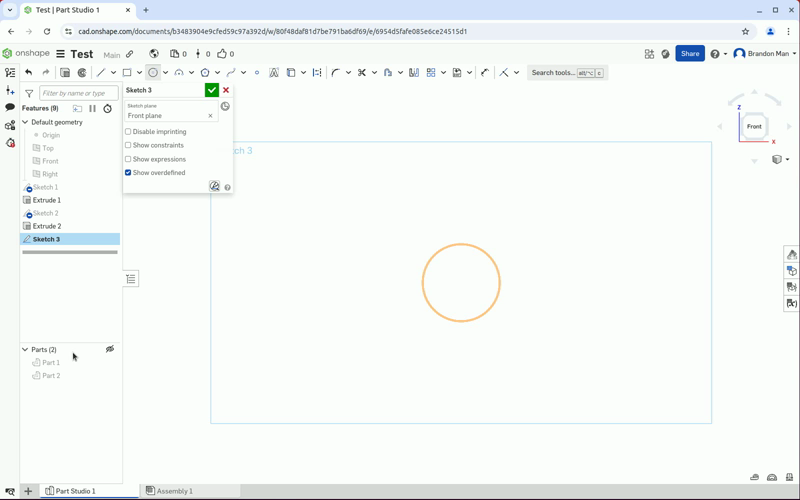
key_down(shift)
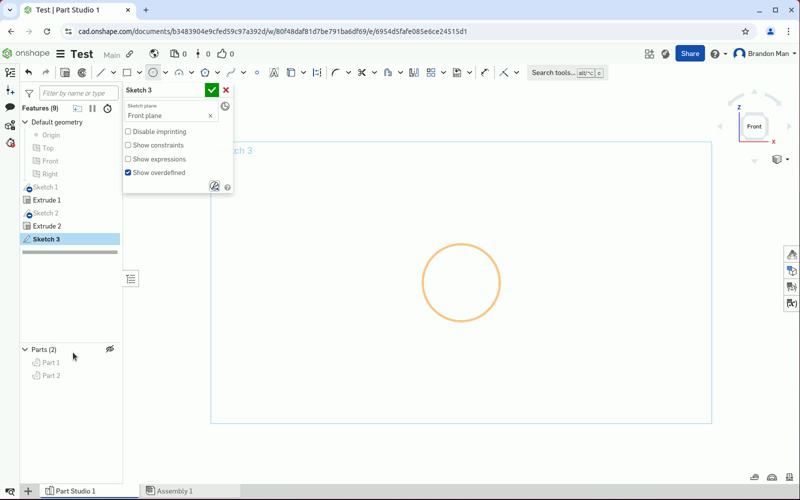
mouse_move(536, 282)
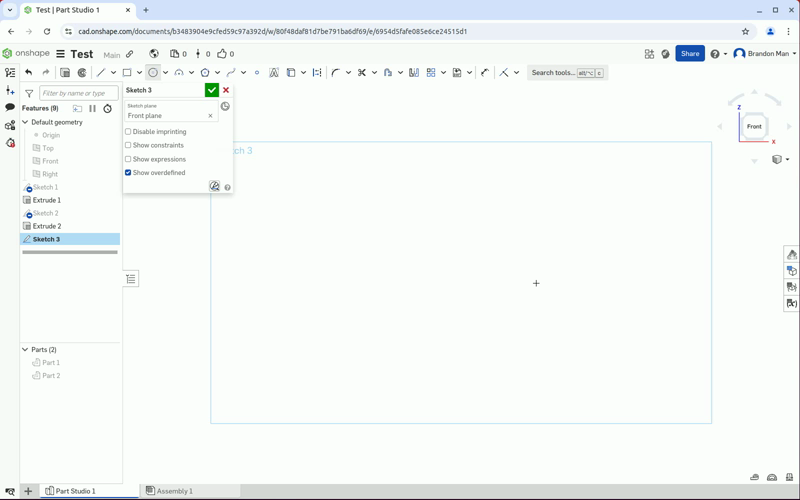
click(536, 282)
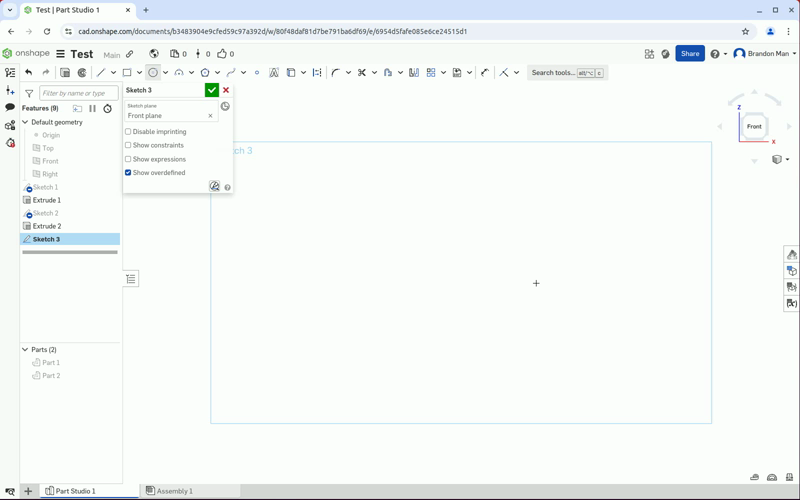
key_up(shift)
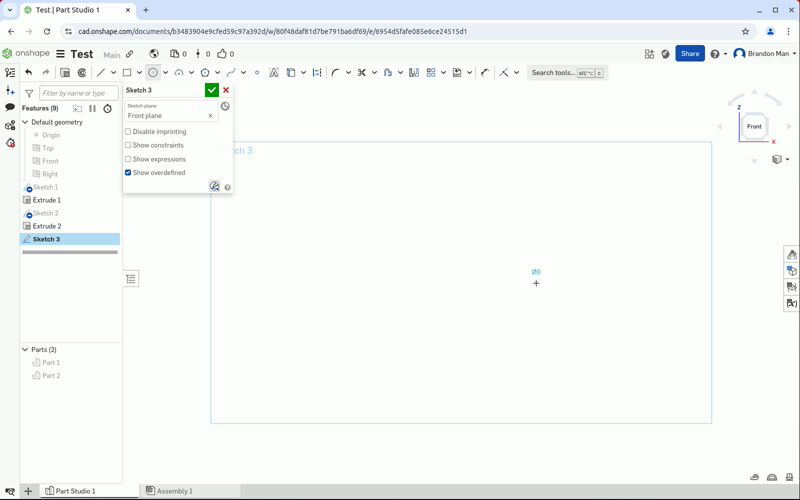
mouse_move(552, 282)
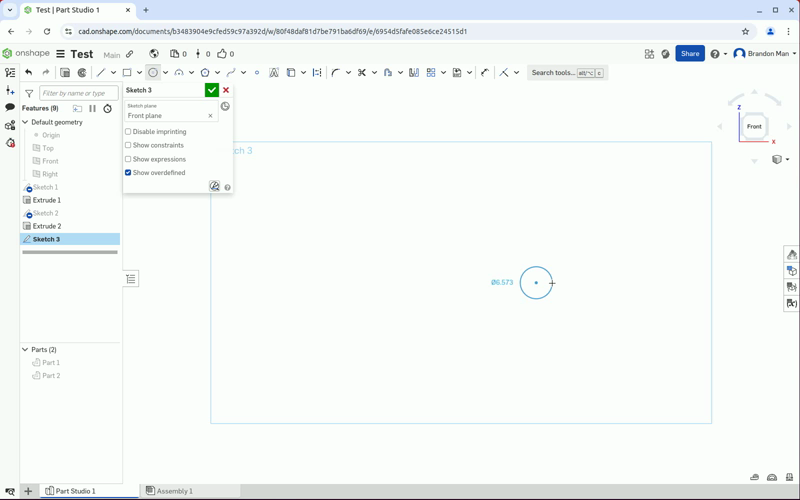
click(552, 282)
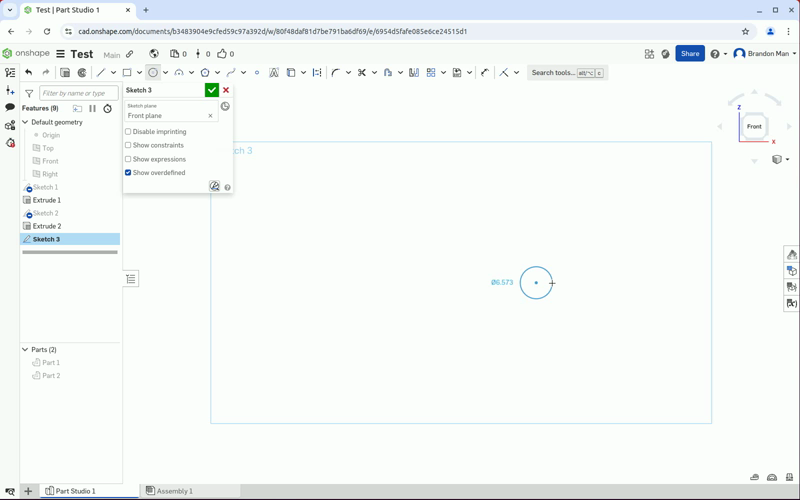
key(esc)
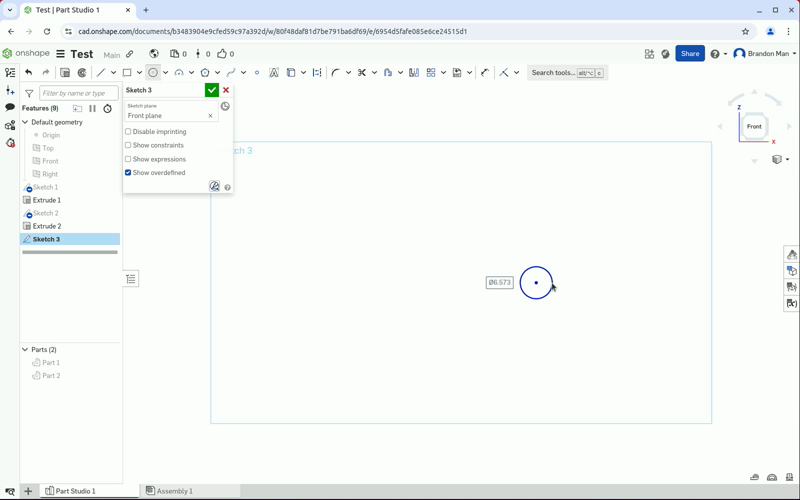
mouse_move(541, 279)
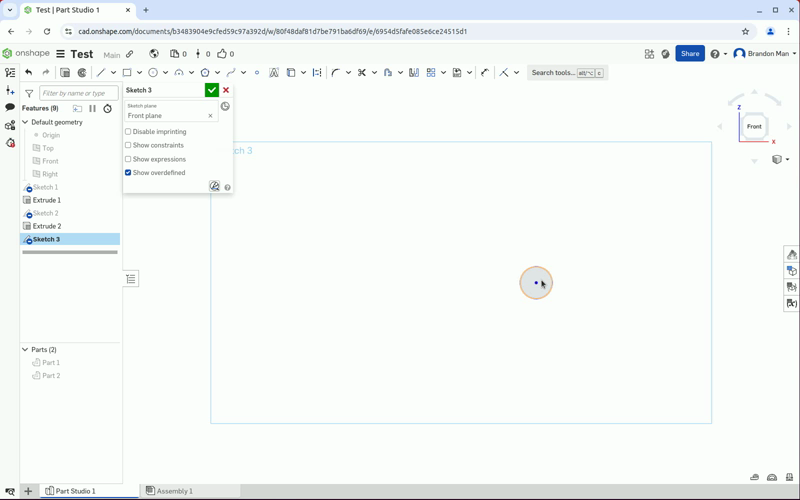
scroll(6)
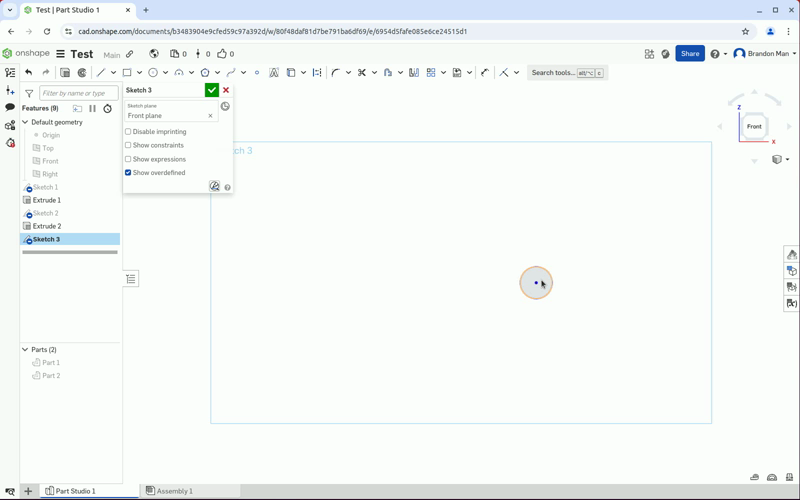
scroll(6)
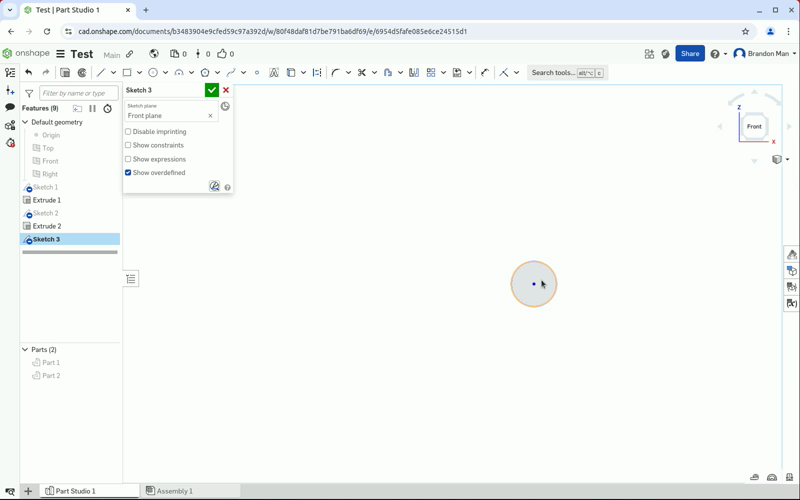
scroll(6)
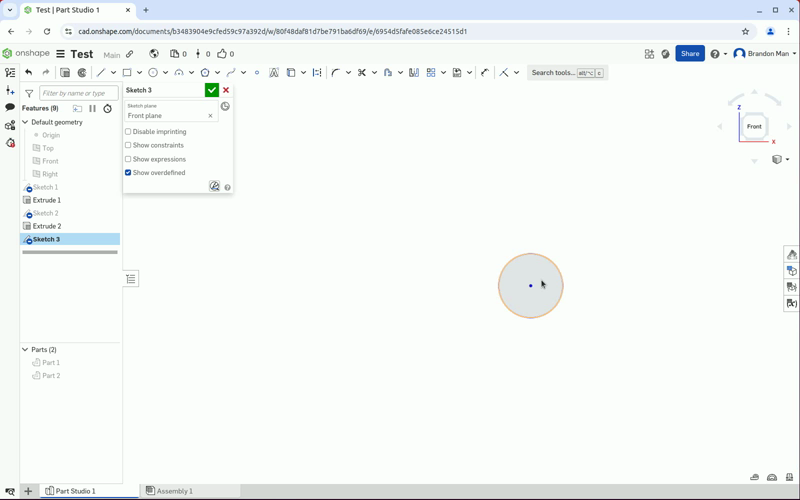
scroll(6)
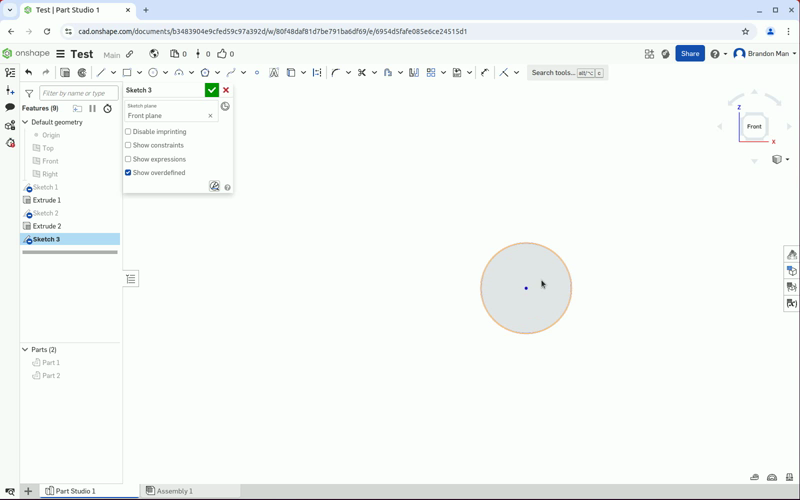
scroll(6)
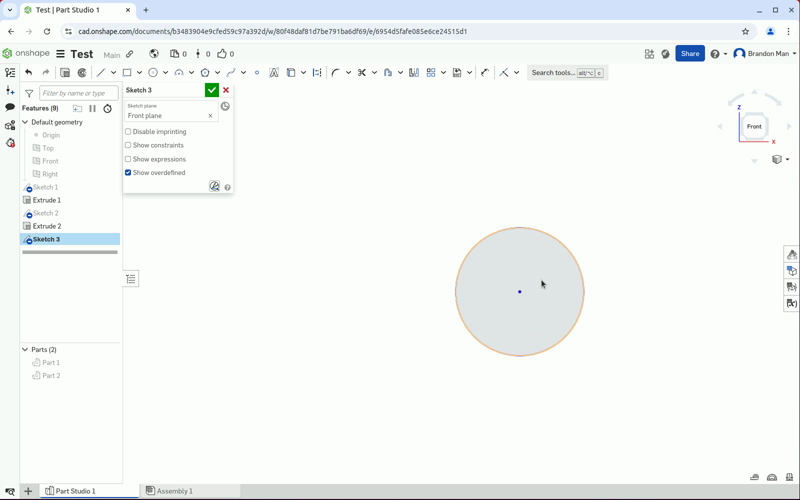
scroll(6)
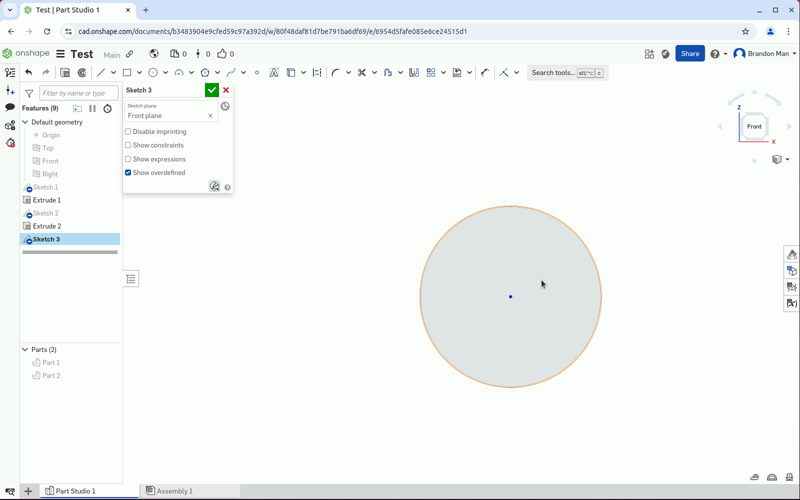
scroll(6)
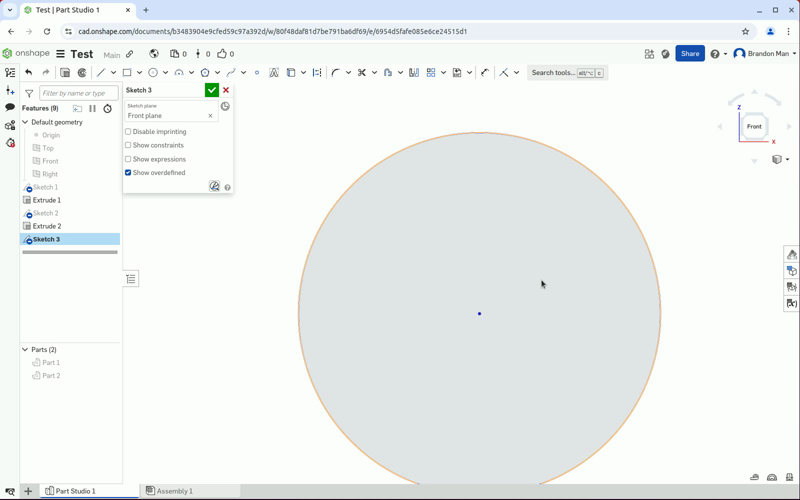
click(541, 279)
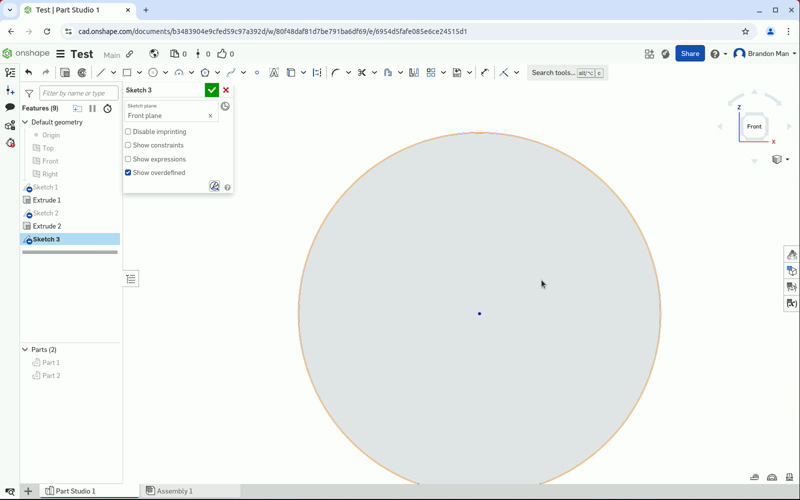
scroll(-6)
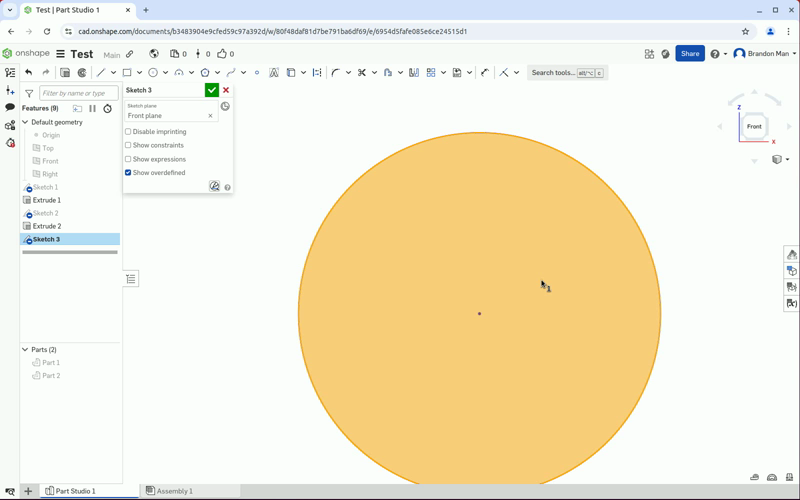
scroll(-6)
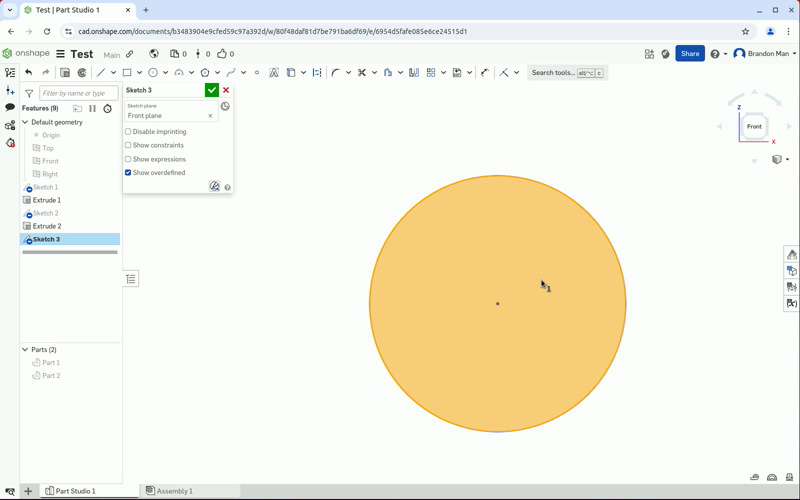
scroll(-6)
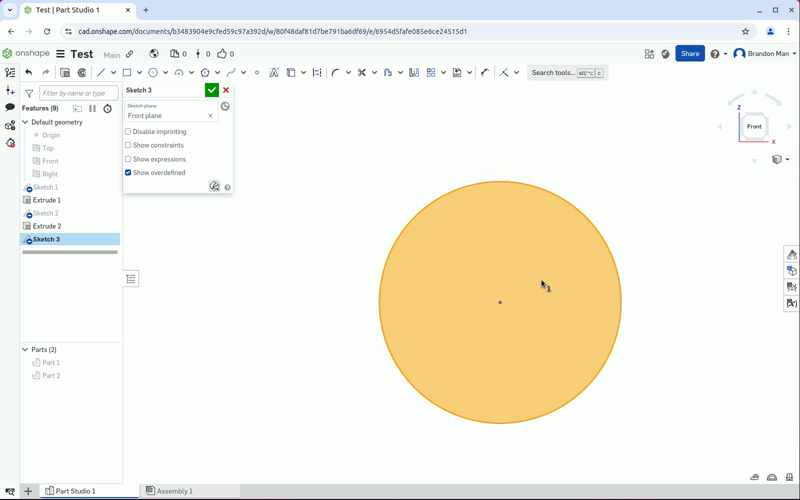
scroll(-6)
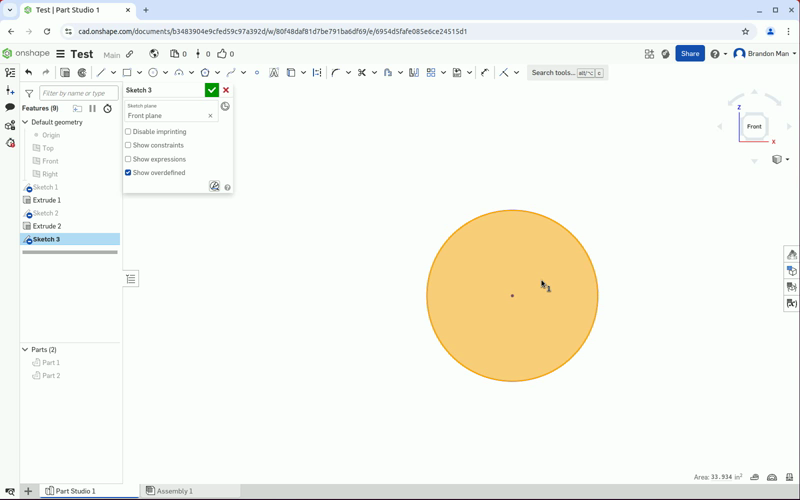
scroll(-6)
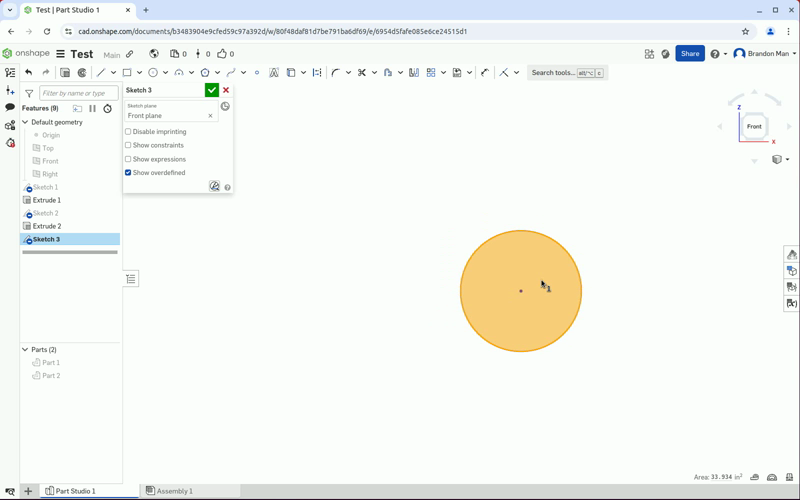
scroll(-6)
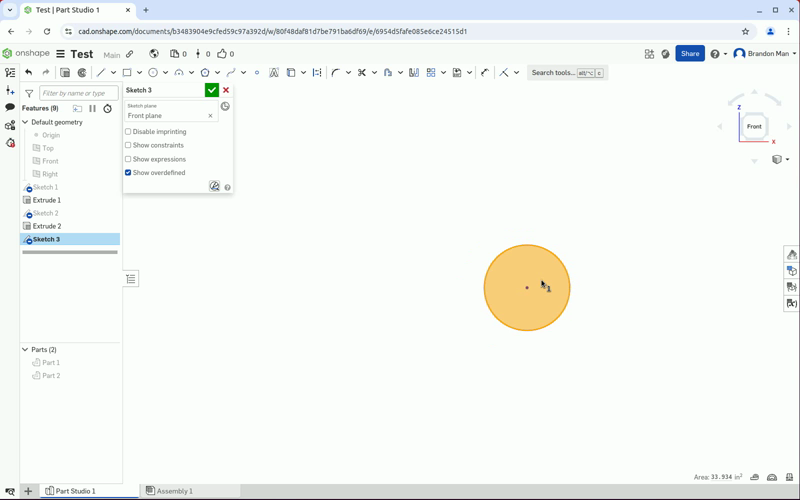
scroll(-6)
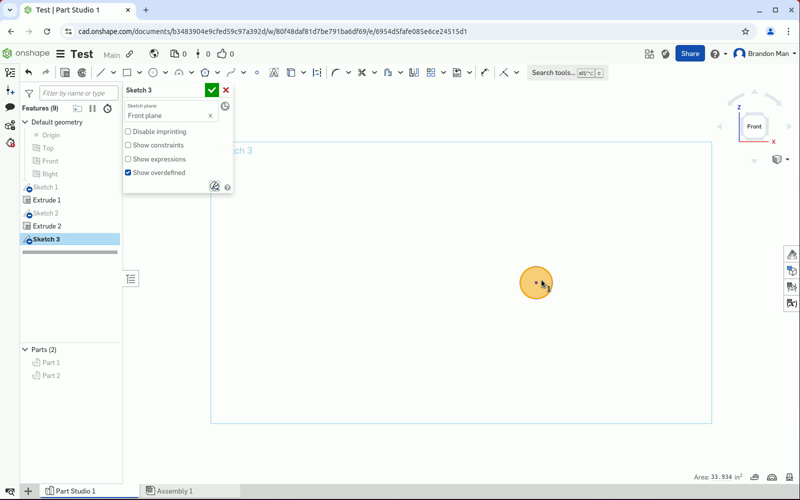
mouse_move(73, 352)
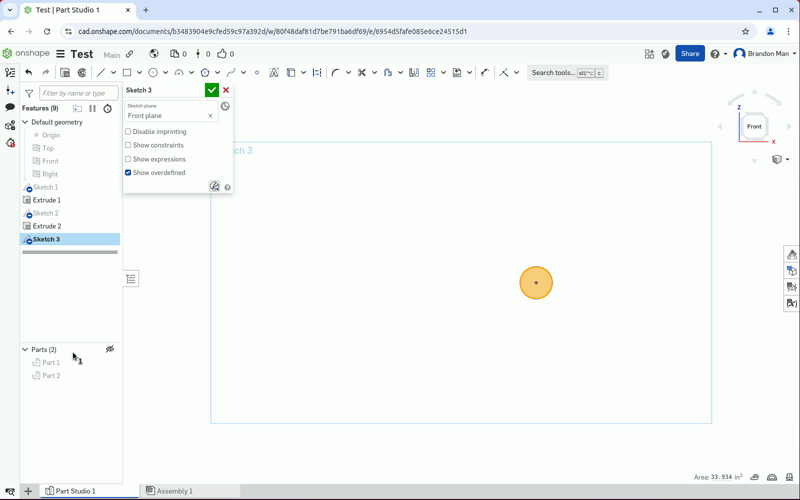
key(shift+y)
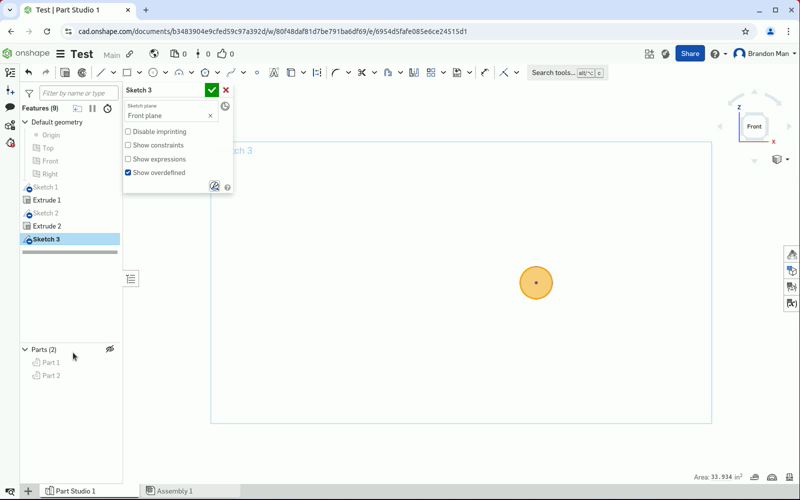
key(shift+e)
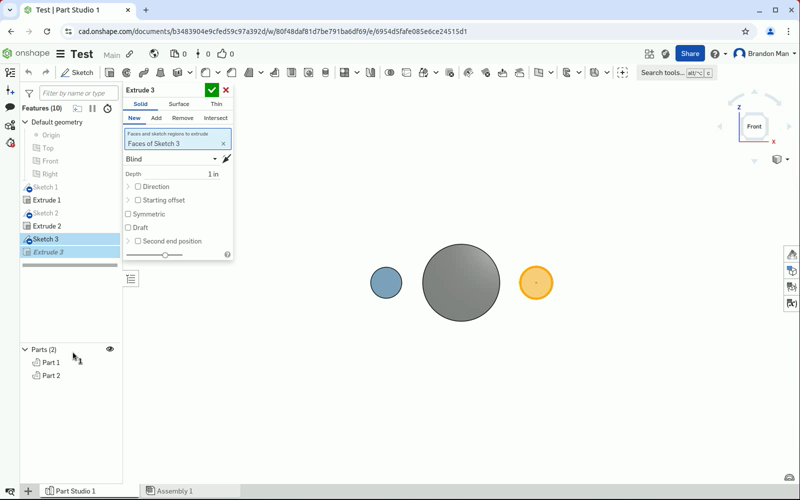
mouse_move(143, 106)
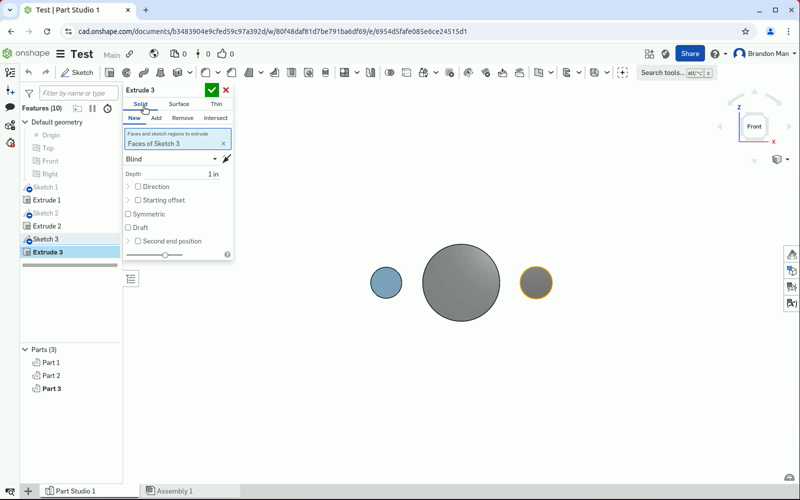
click(143, 106)
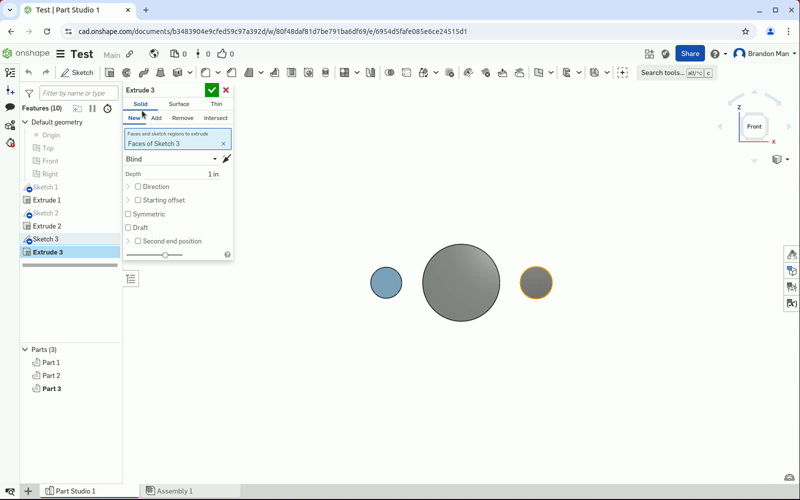
mouse_move(137, 120)
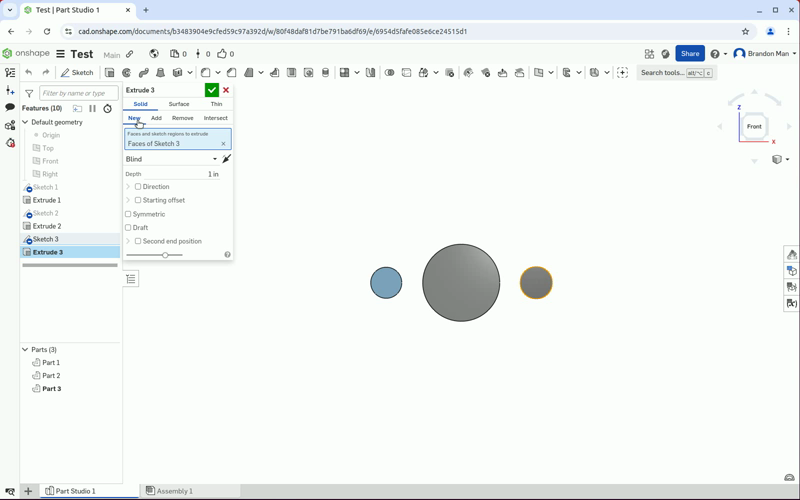
click(137, 120)
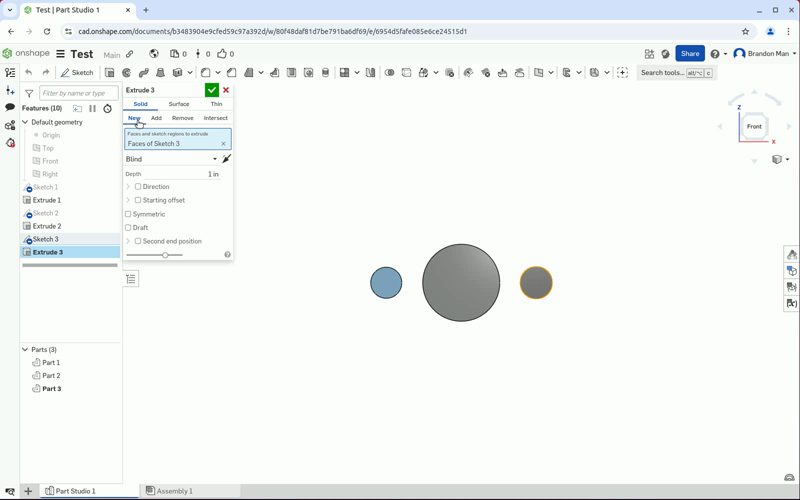
key(tab, 4)
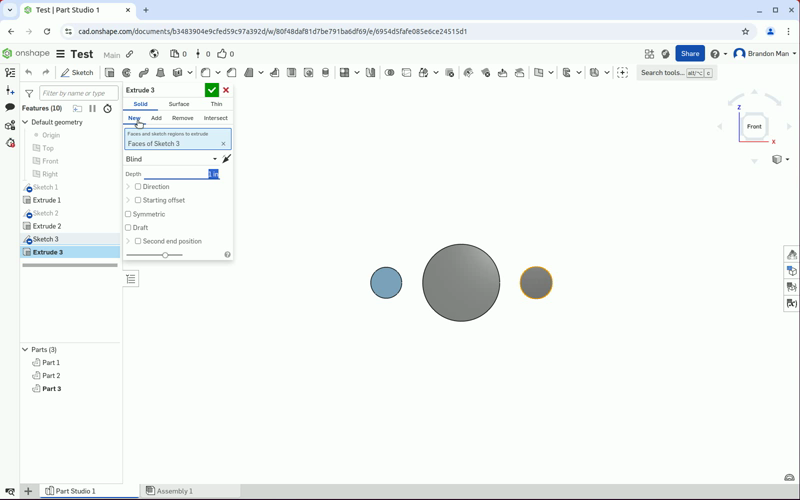
text(7.703)
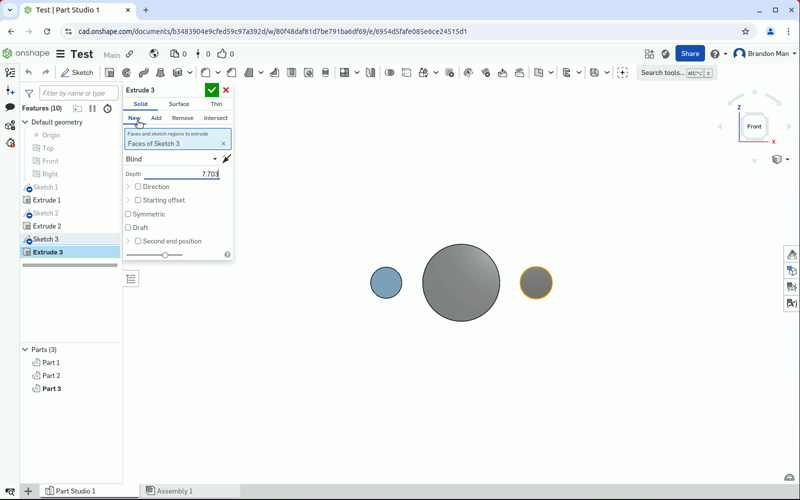
key(enter)
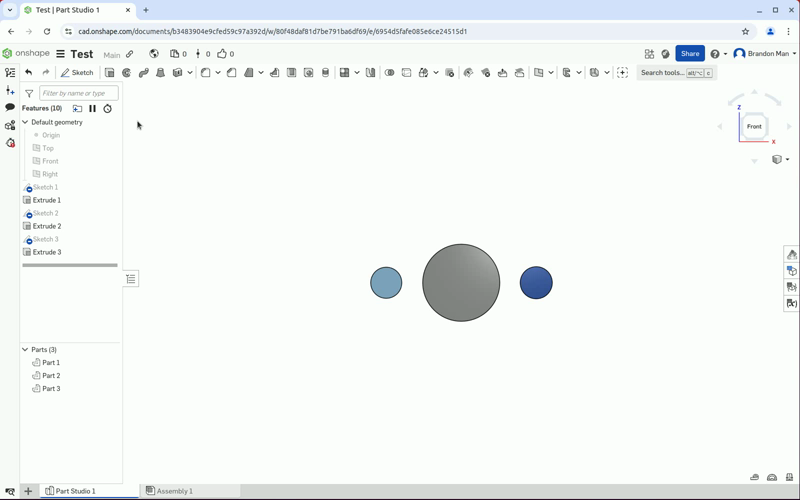
key(shift+h)
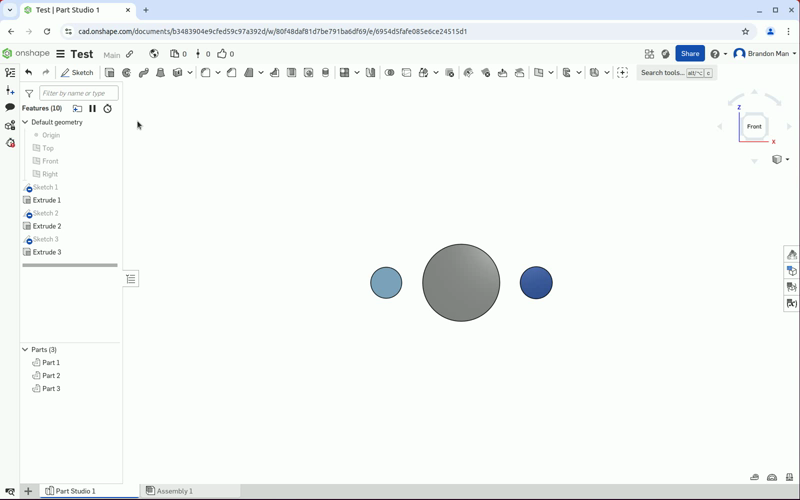
key(shift+h)
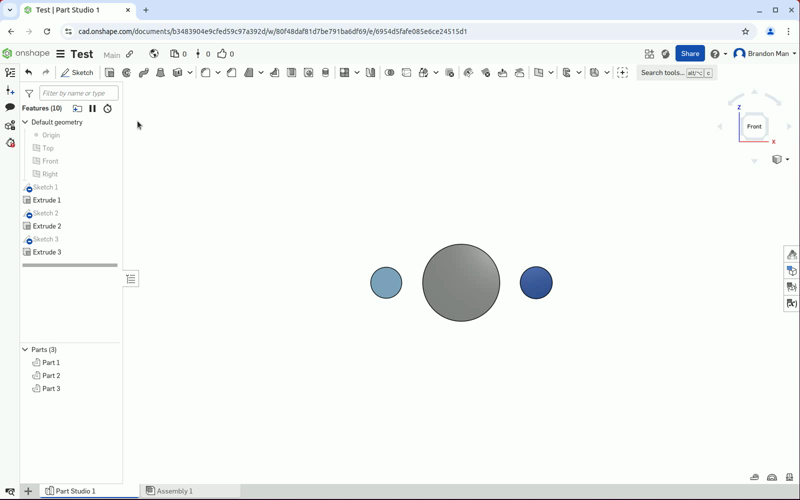
mouse_move(73, 189)
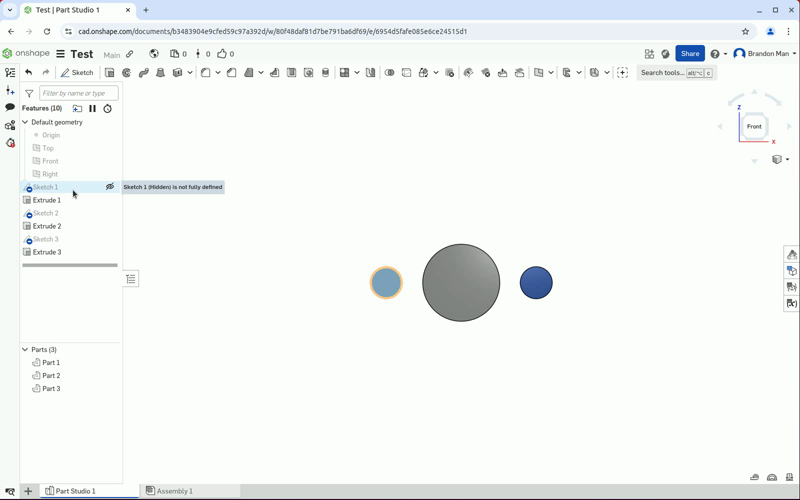
click(73, 189)
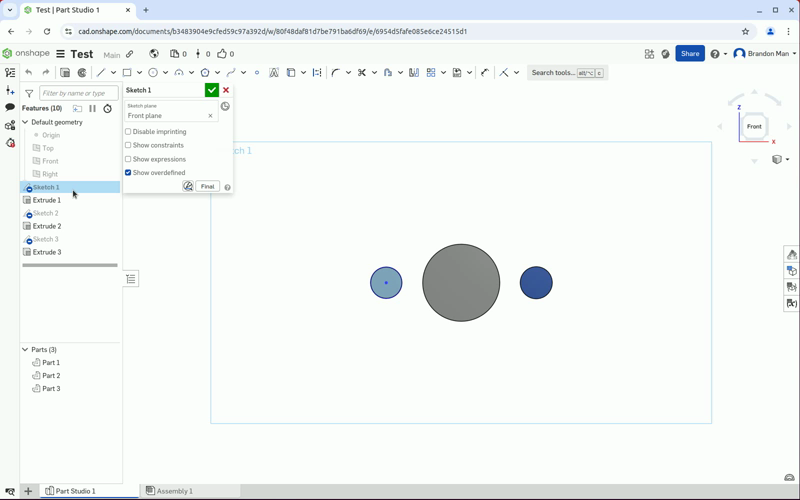
mouse_move(229, 92)
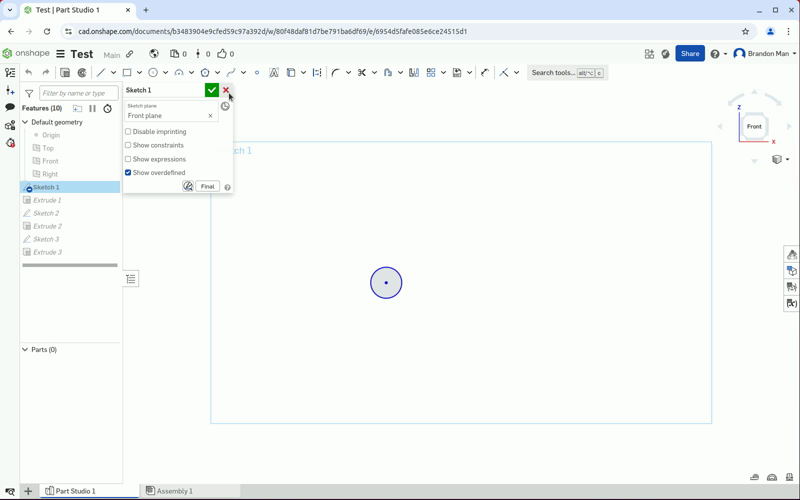
click(229, 92)
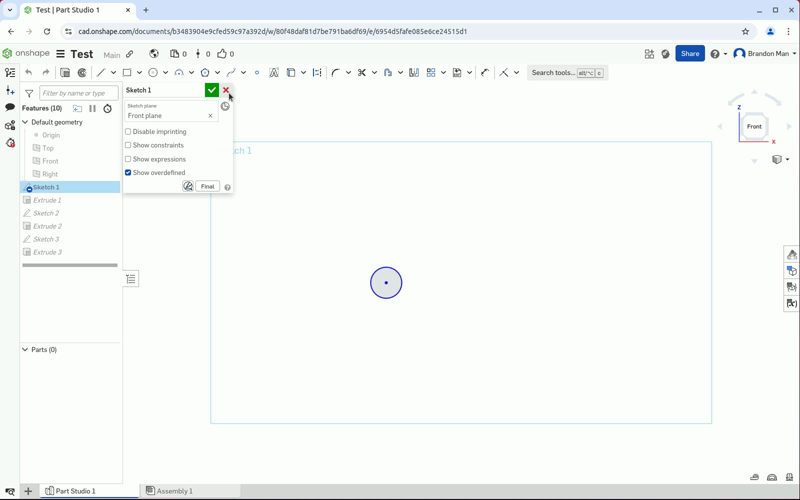
key(shift+s)
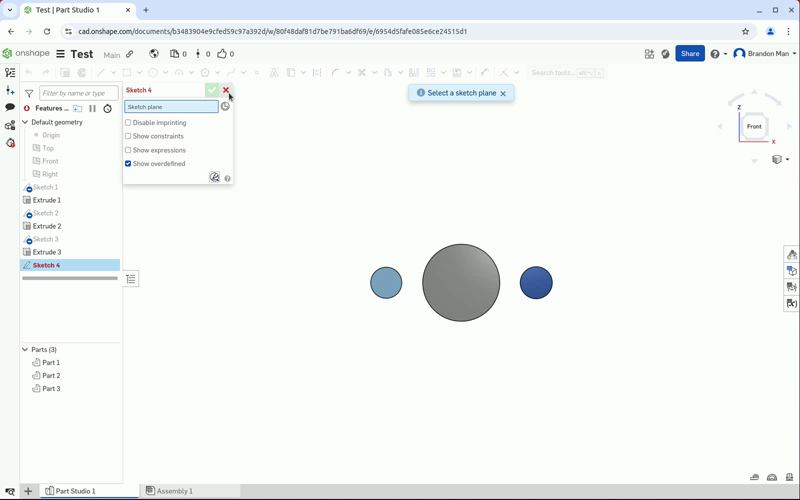
mouse_move(73, 163)
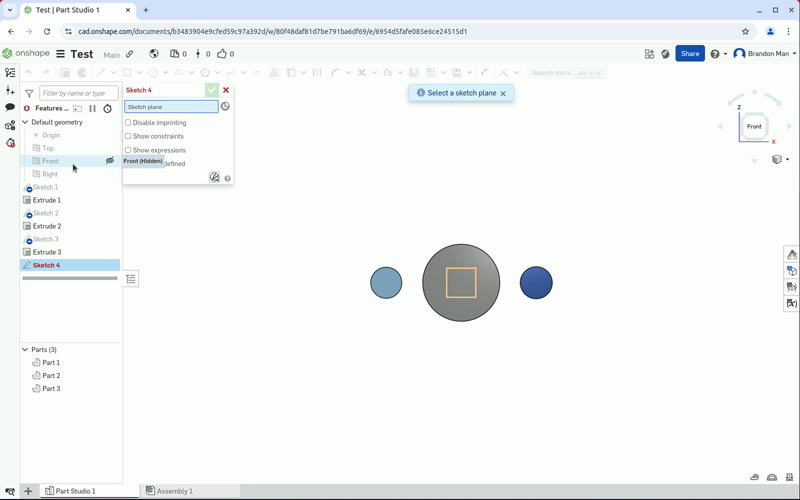
click(73, 163)
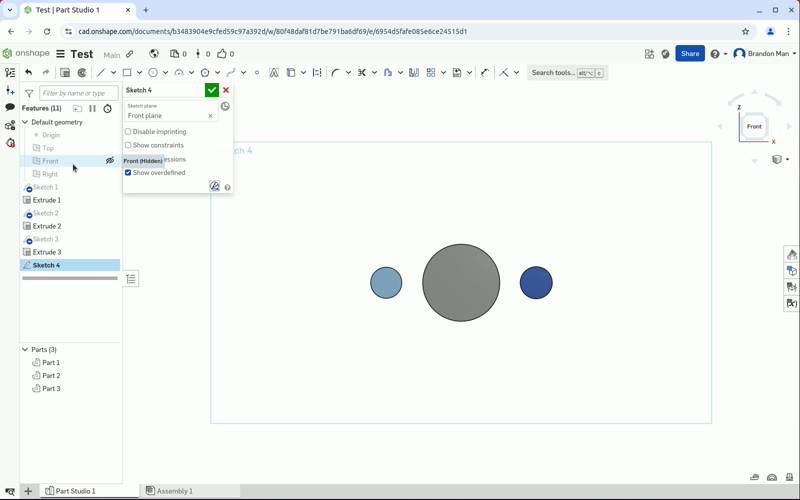
mouse_move(73, 352)
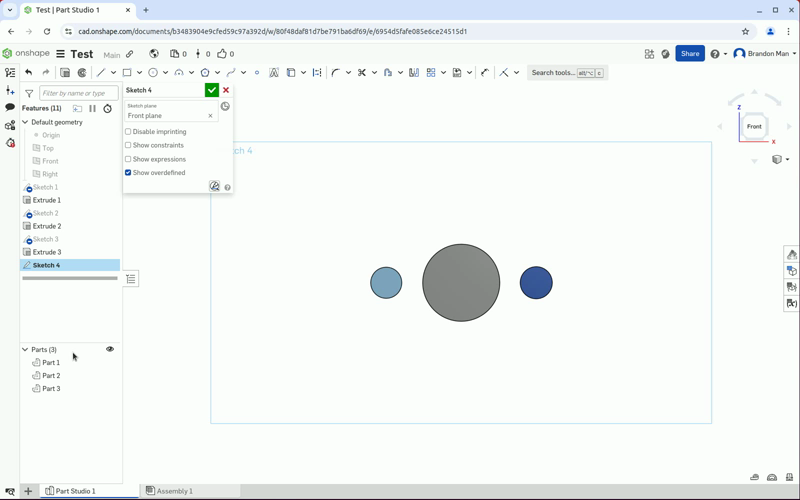
key(y)
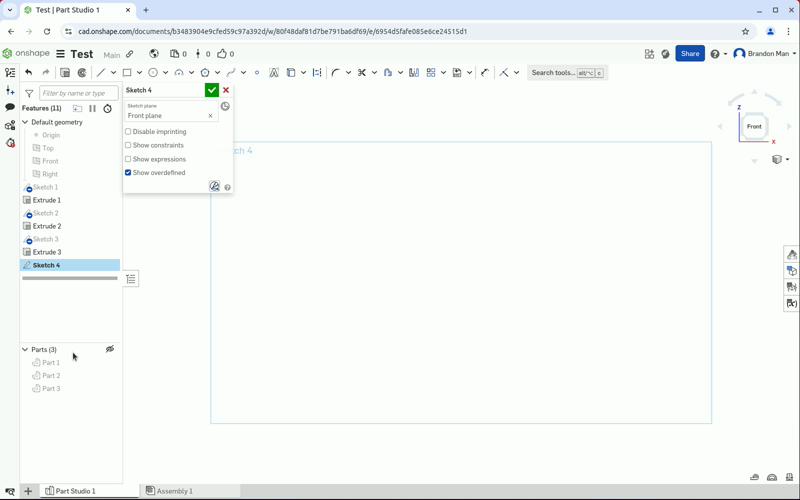
key(c)
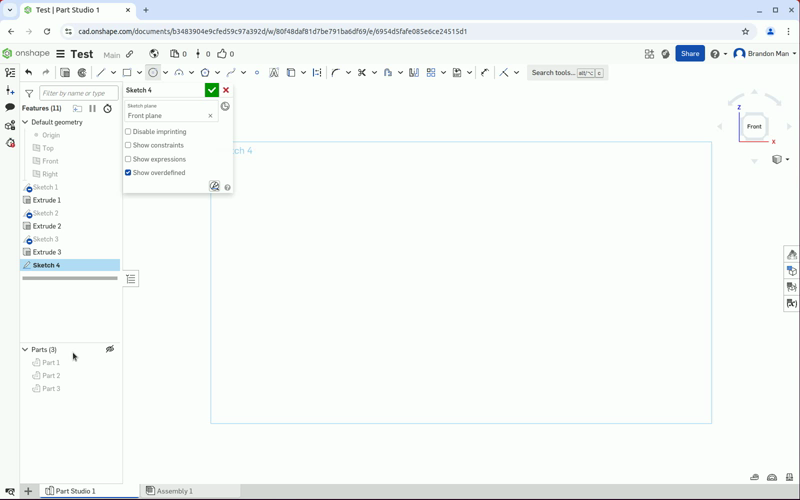
key_down(shift)
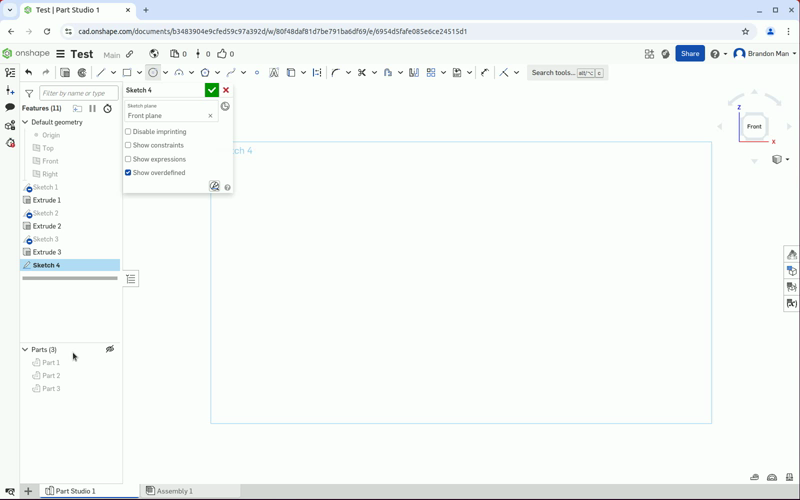
mouse_move(461, 282)
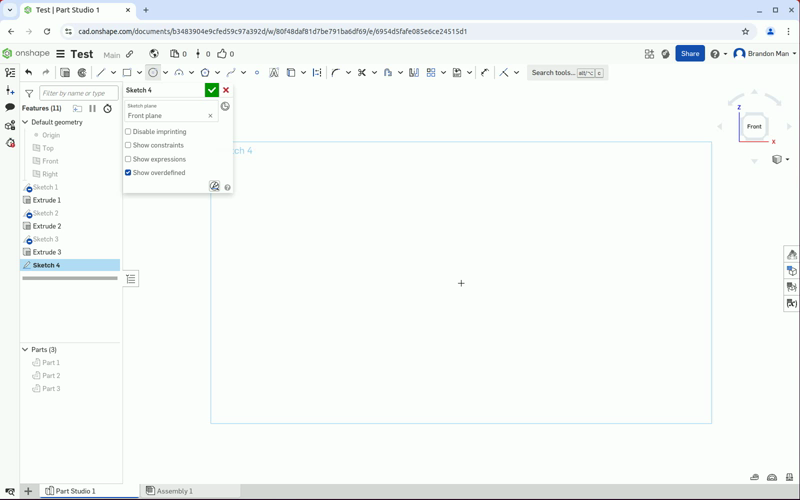
click(461, 282)
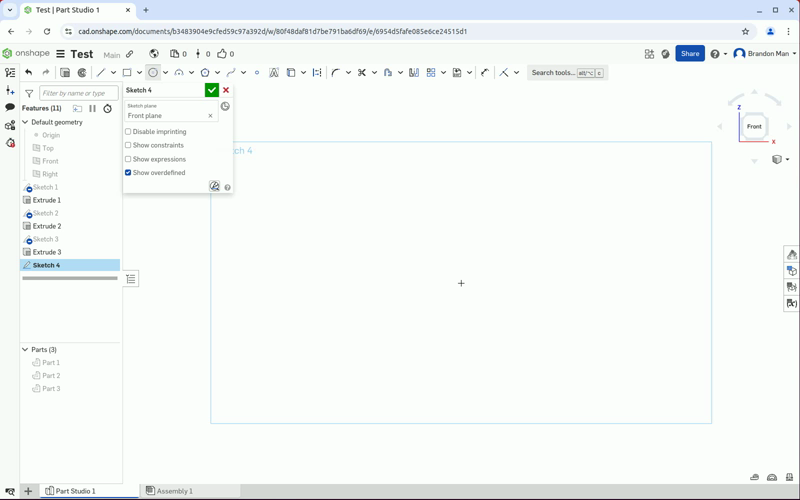
key_up(shift)
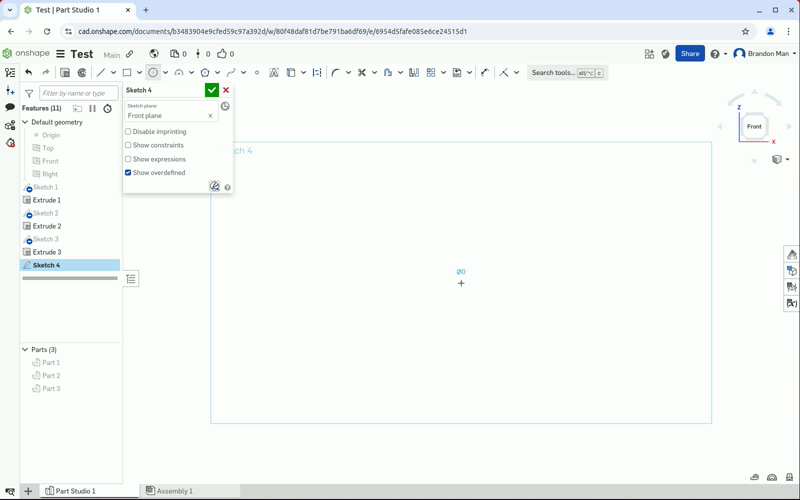
mouse_move(574, 282)
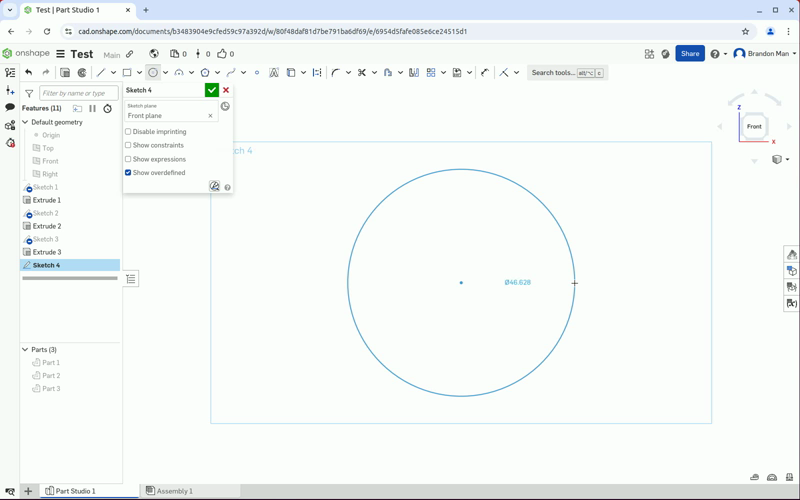
click(574, 282)
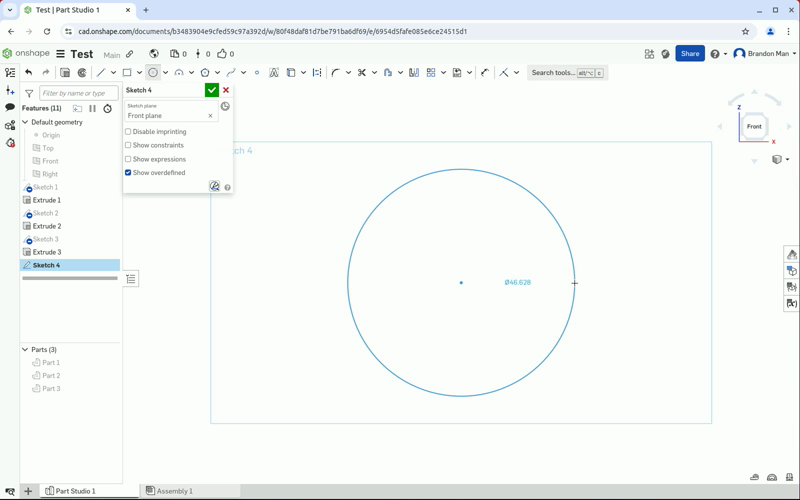
key(esc)
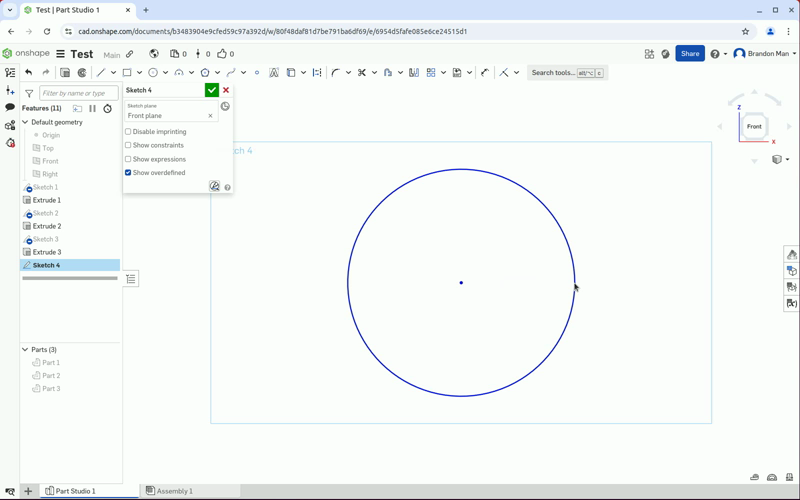
key(c)
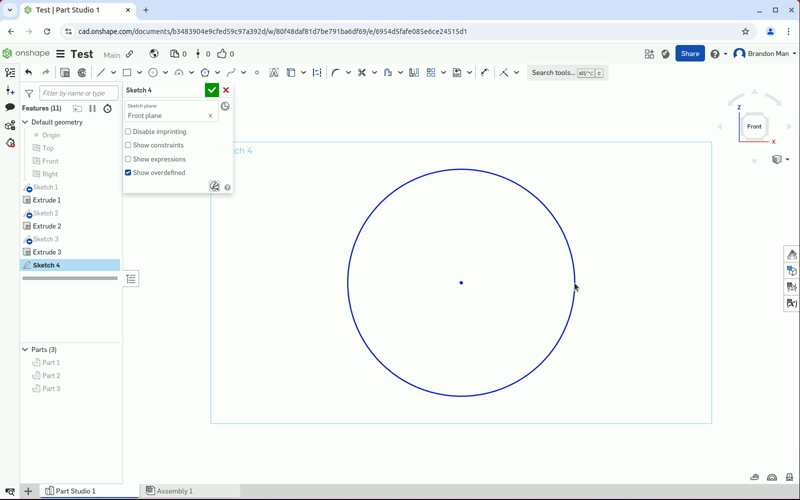
key_down(shift)
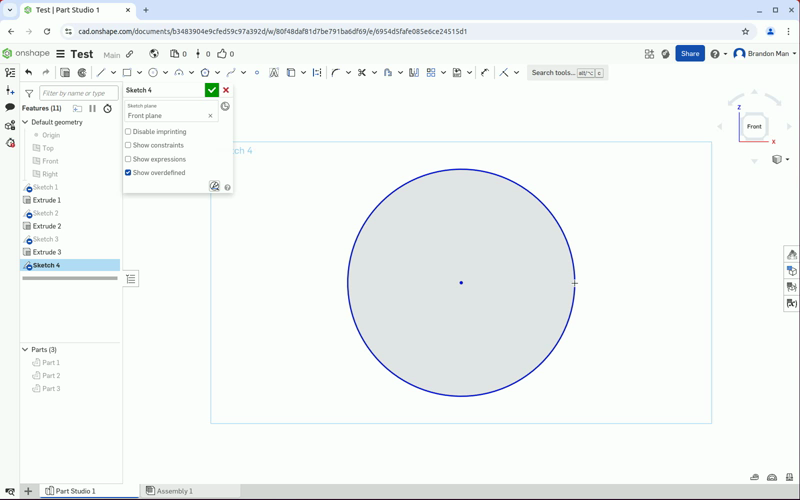
mouse_move(386, 282)
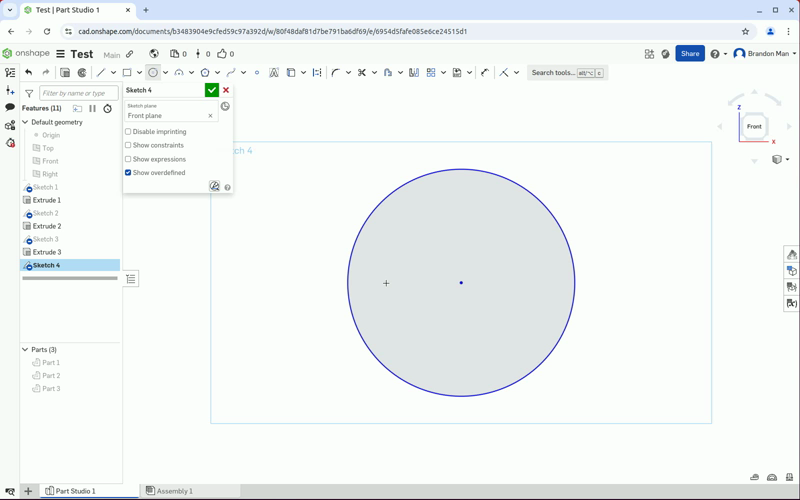
click(386, 282)
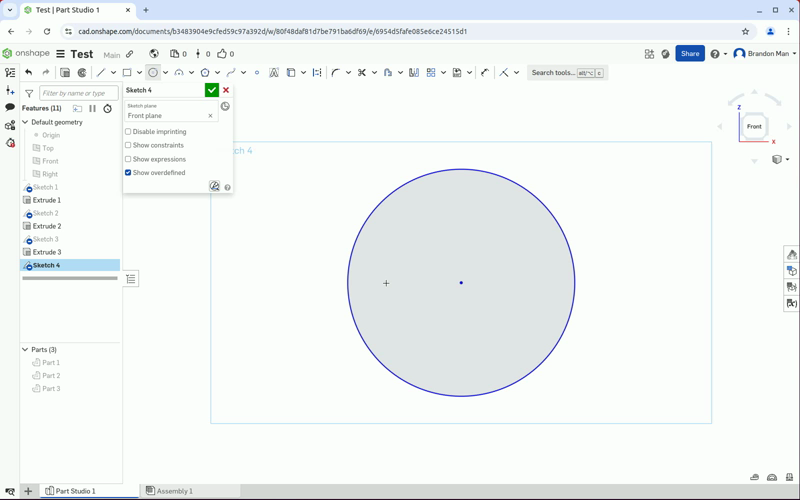
key_up(shift)
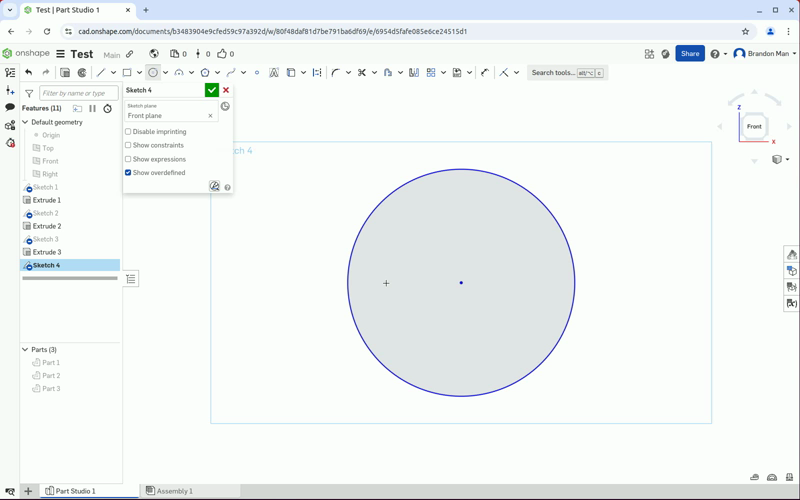
mouse_move(400, 282)
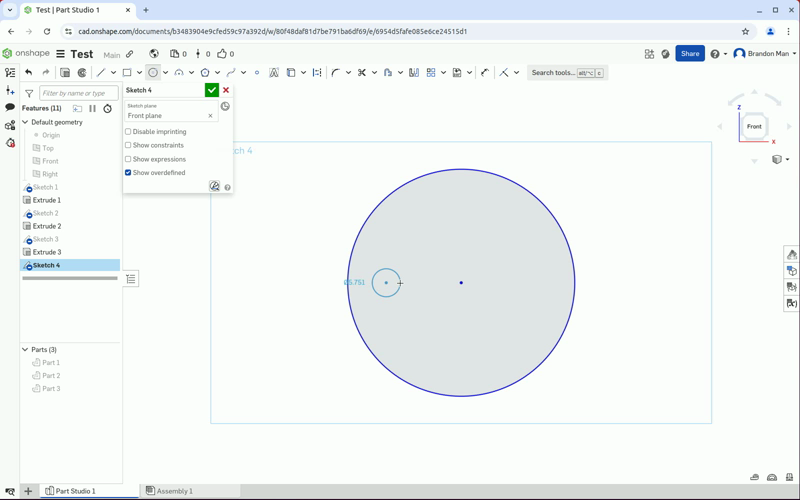
click(400, 282)
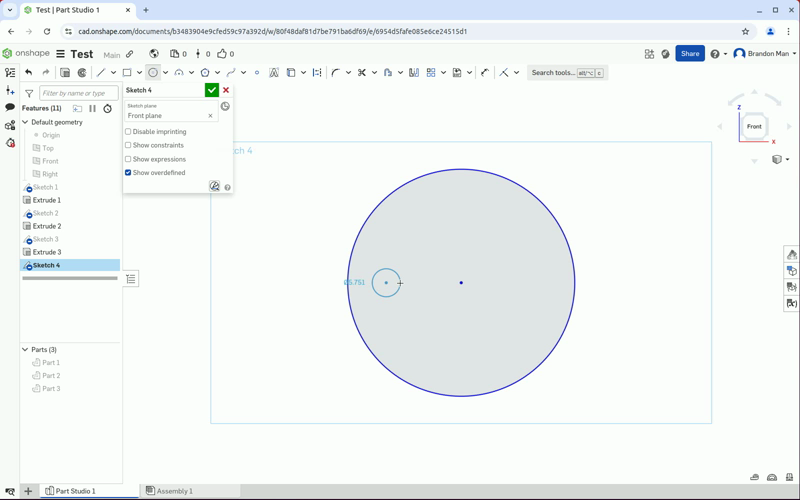
key(esc)
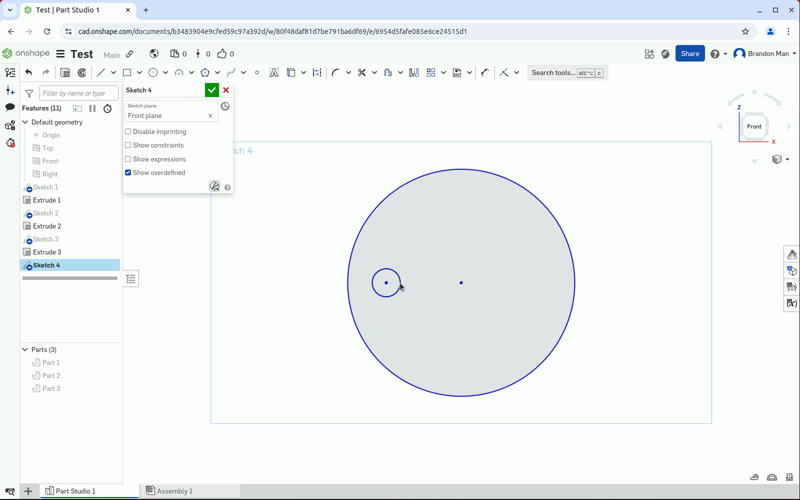
key(c)
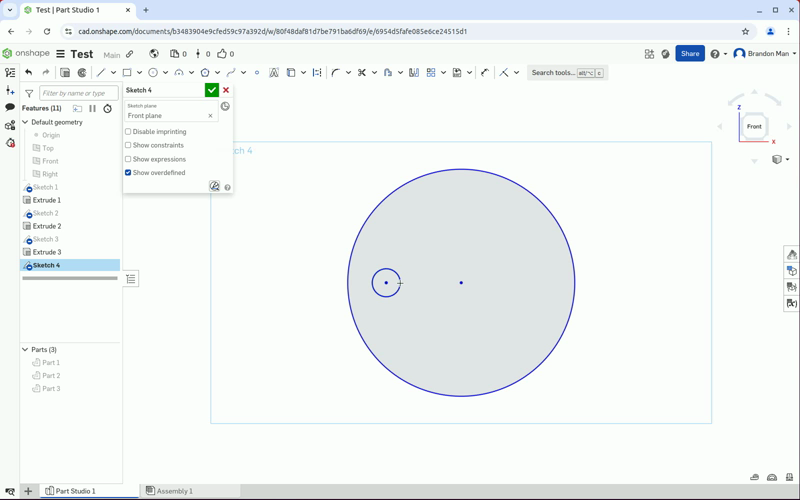
key_down(shift)
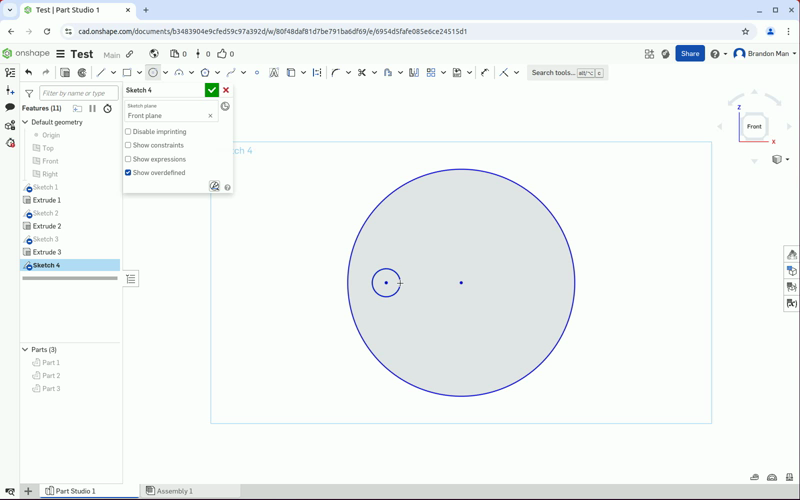
mouse_move(461, 282)
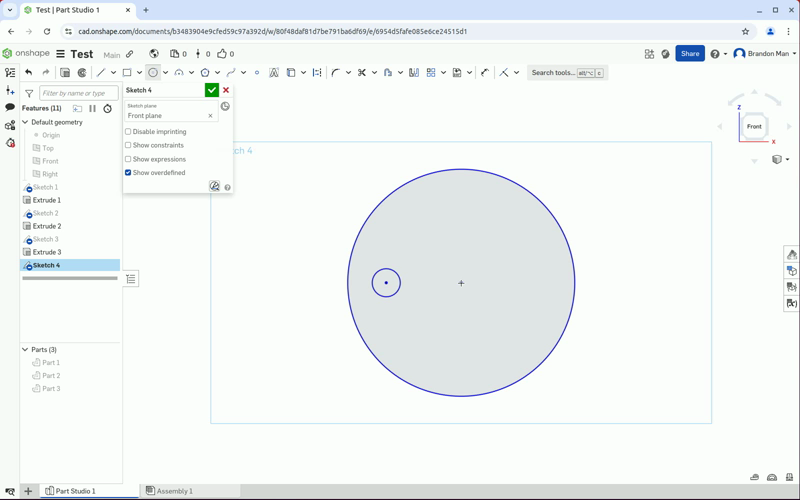
click(461, 282)
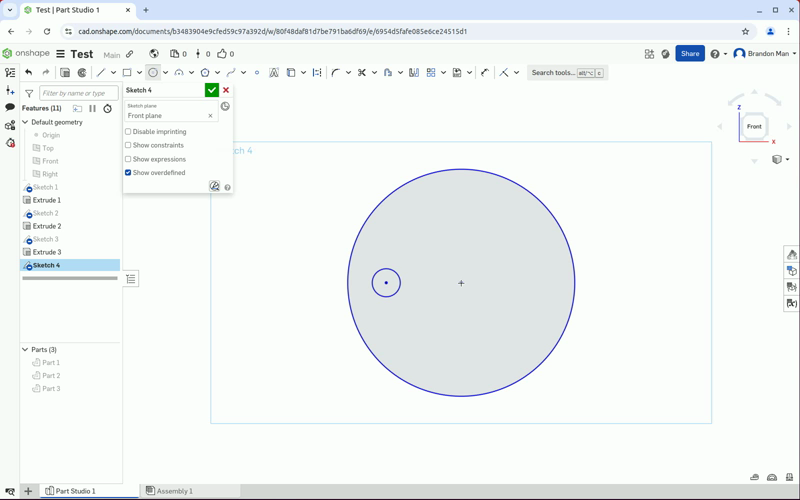
key_up(shift)
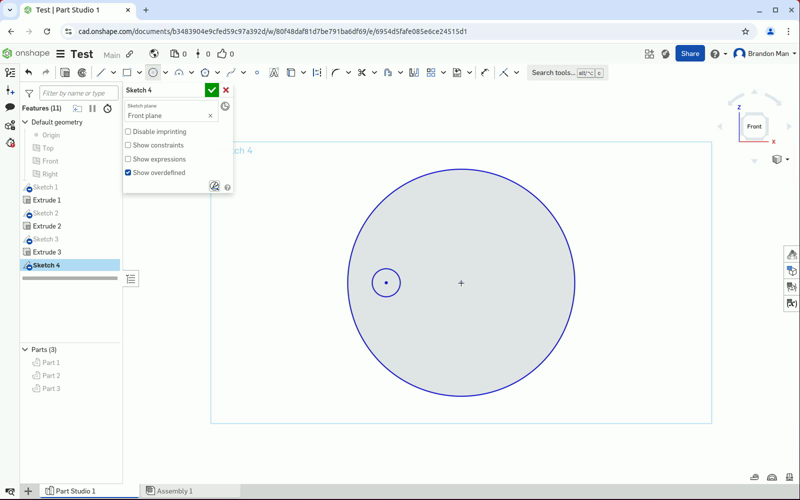
mouse_move(499, 282)
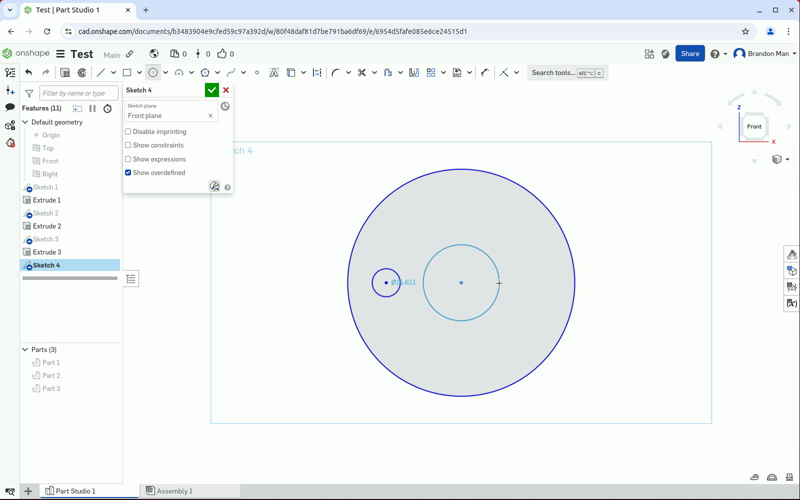
click(499, 282)
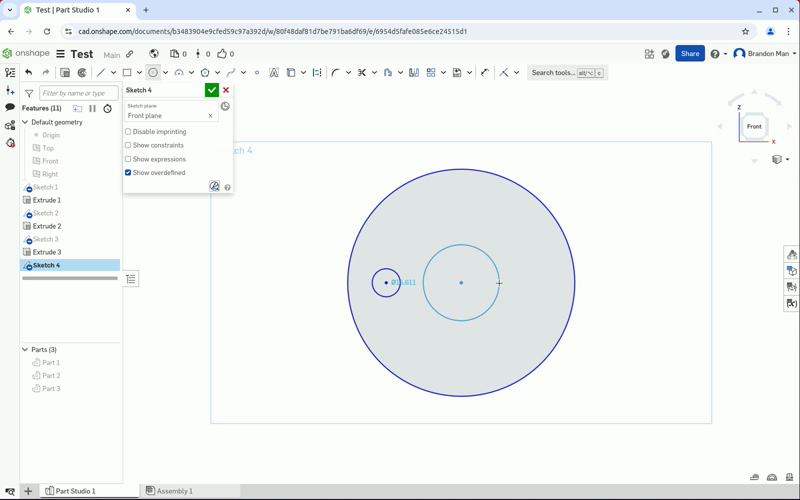
key(esc)
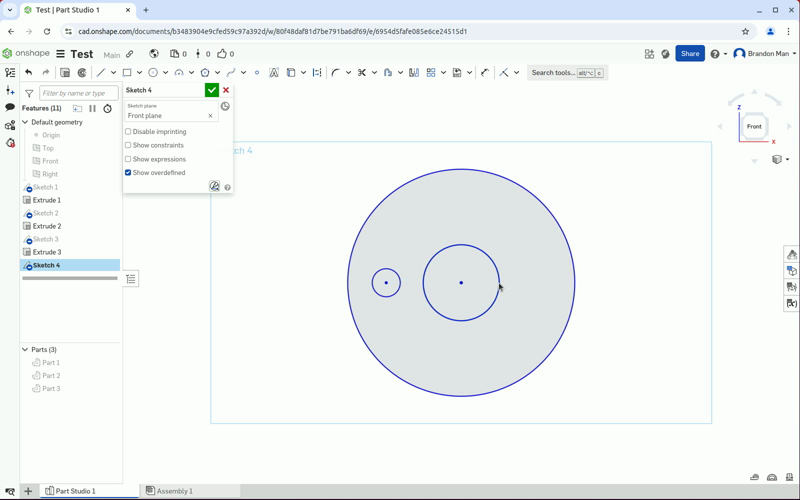
key(c)
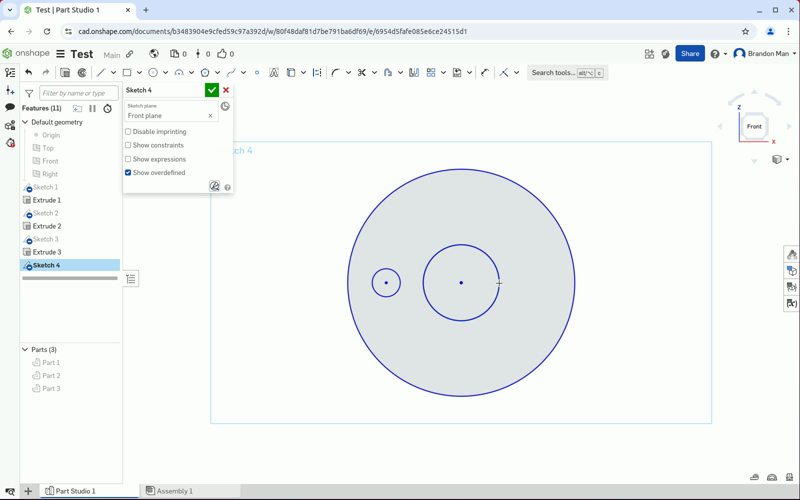
key_down(shift)
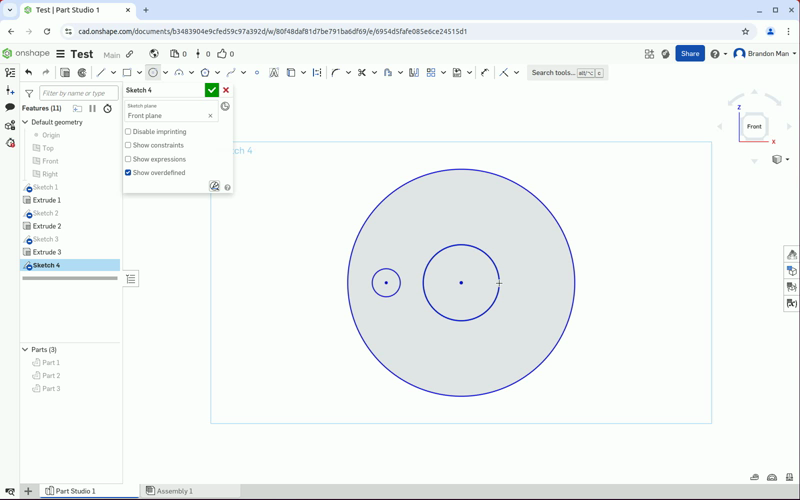
mouse_move(534, 282)
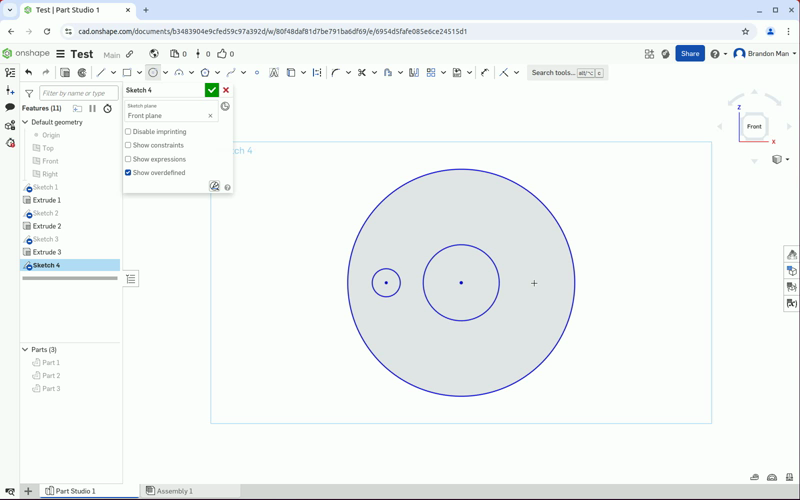
click(534, 282)
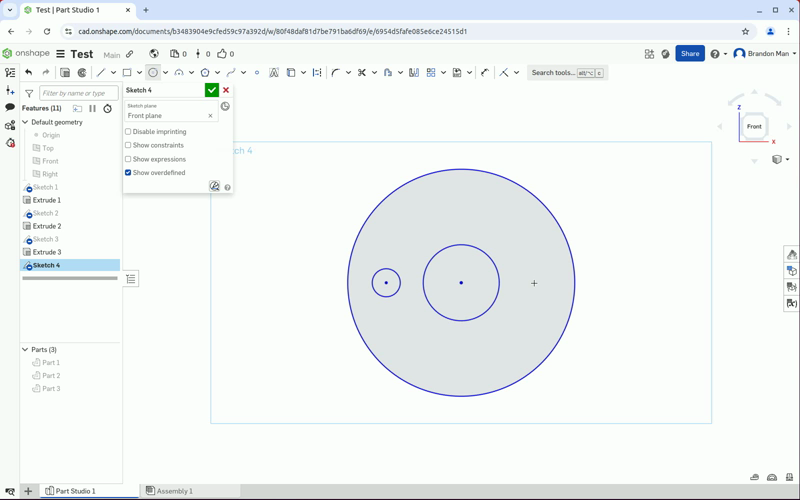
key_up(shift)
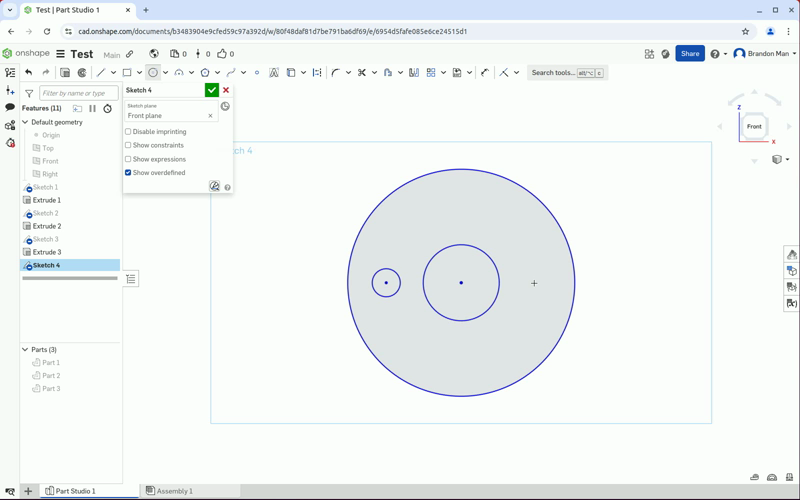
mouse_move(548, 282)
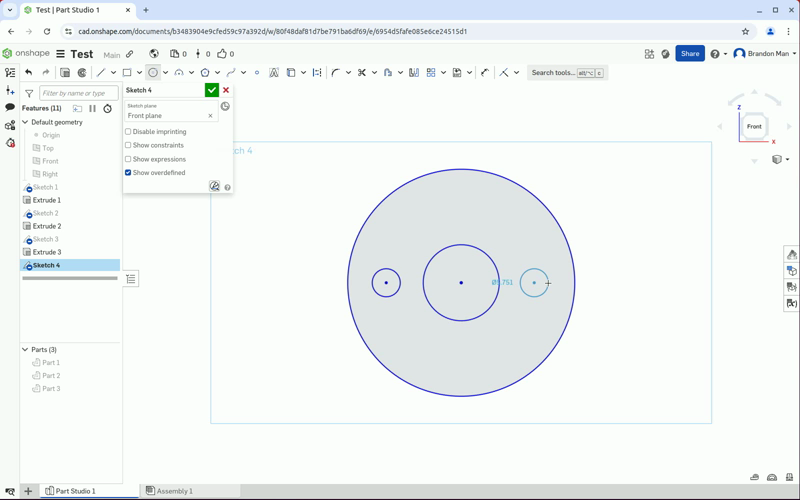
click(548, 282)
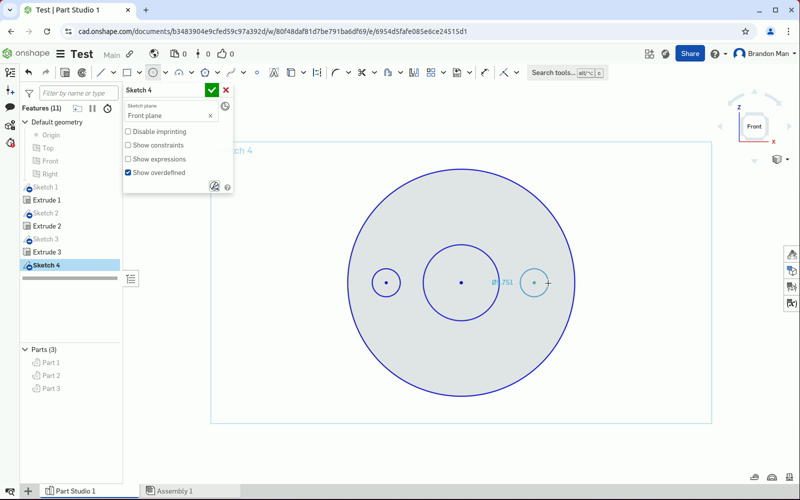
key(esc)
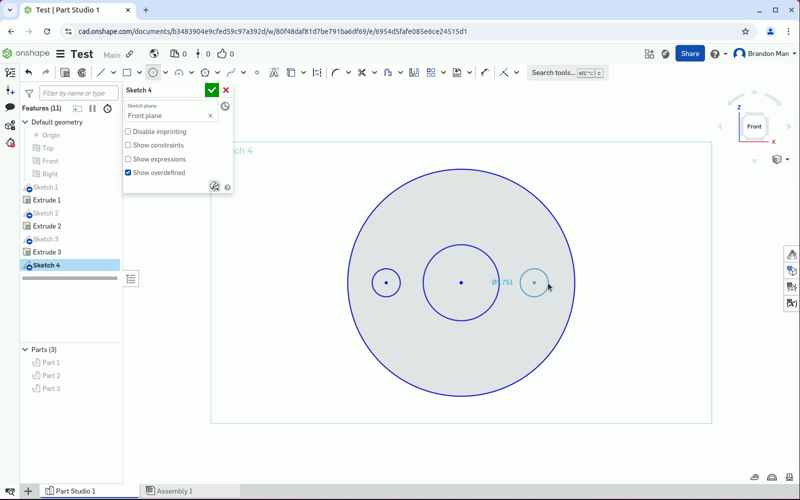
mouse_move(410, 342)
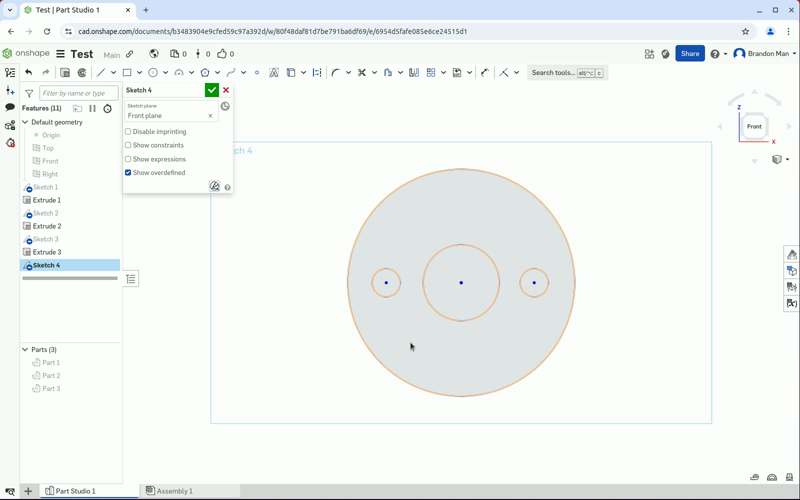
click(410, 342)
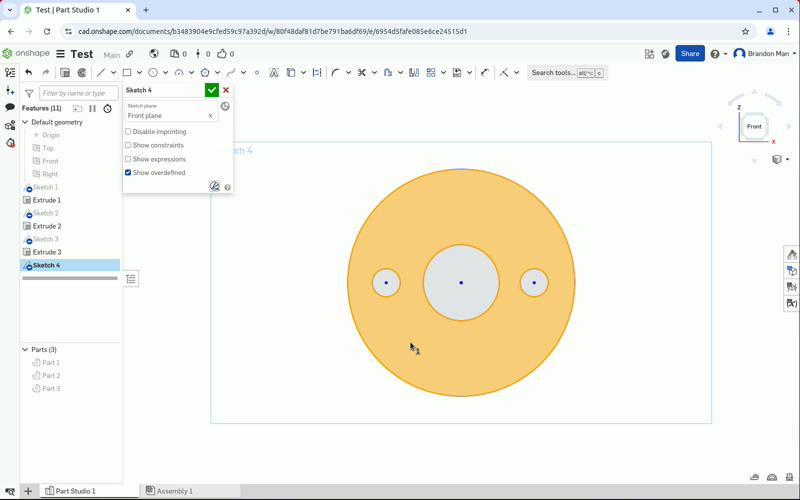
mouse_move(73, 352)
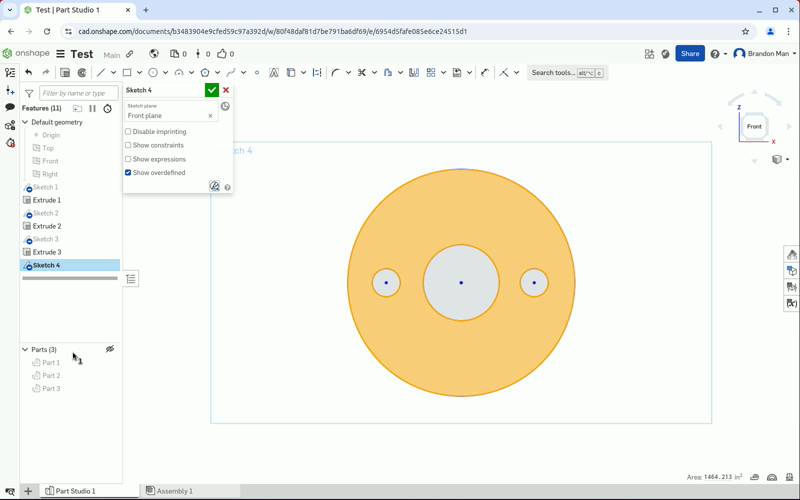
key(shift+y)
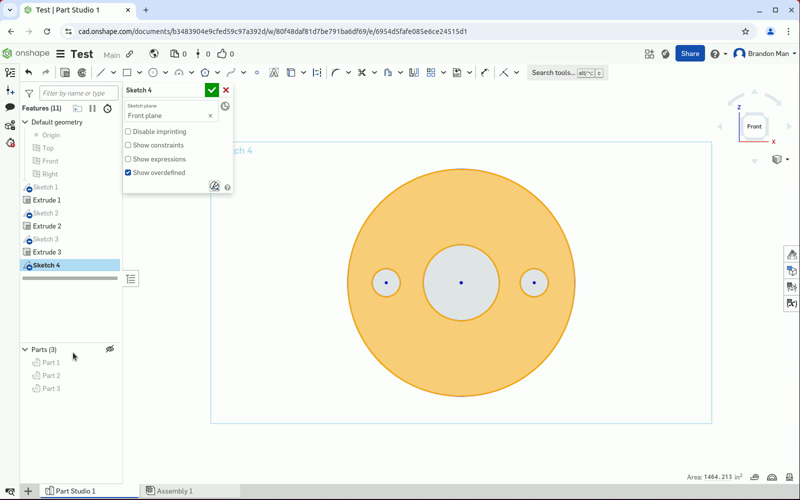
key(shift+e)
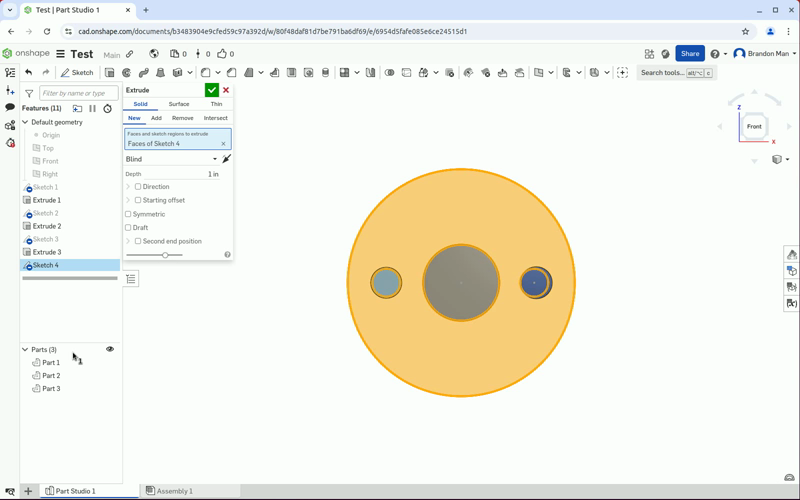
mouse_move(143, 106)
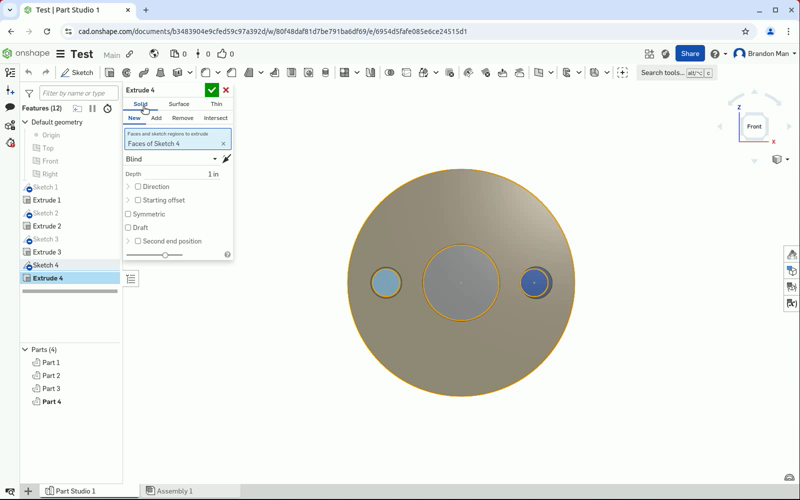
click(143, 106)
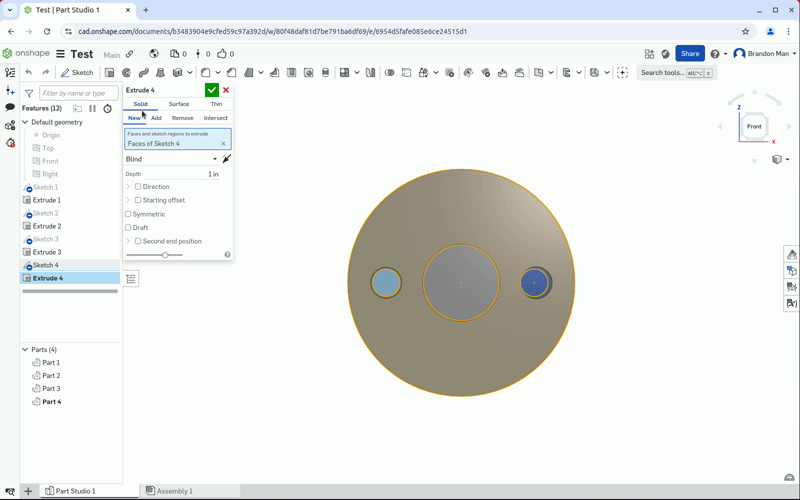
mouse_move(137, 120)
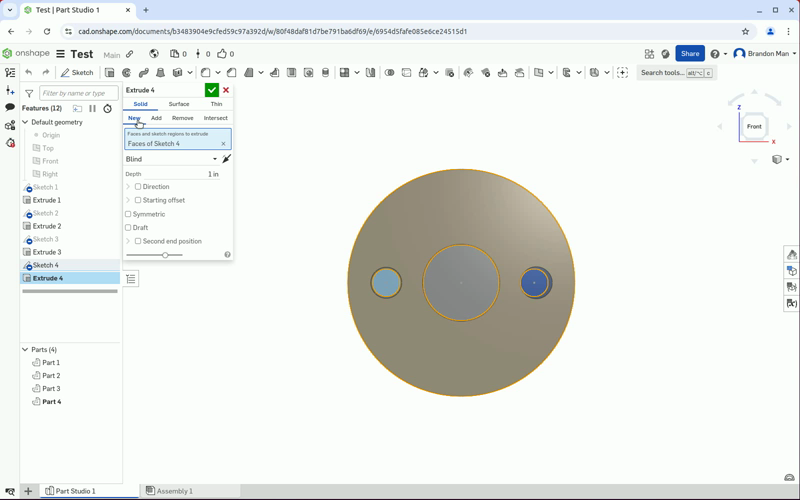
click(137, 120)
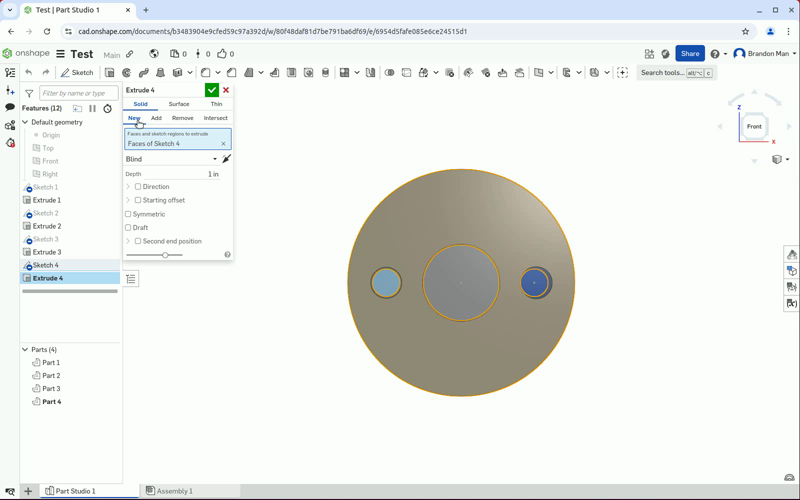
key(tab, 4)
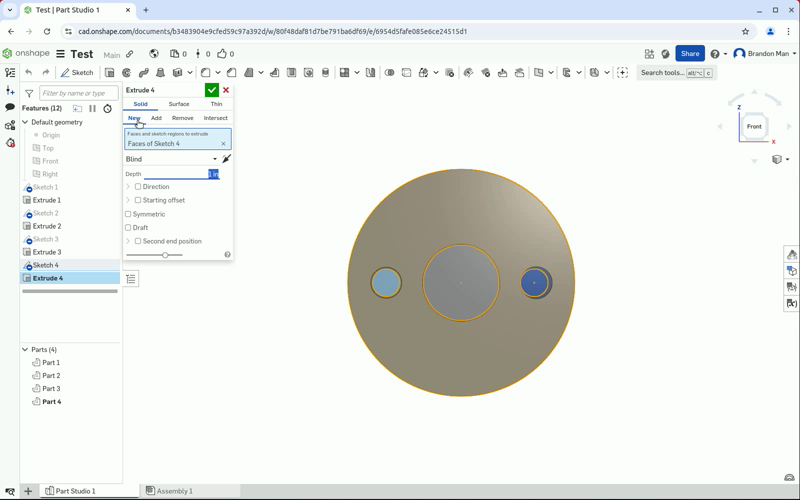
text(-7.703)
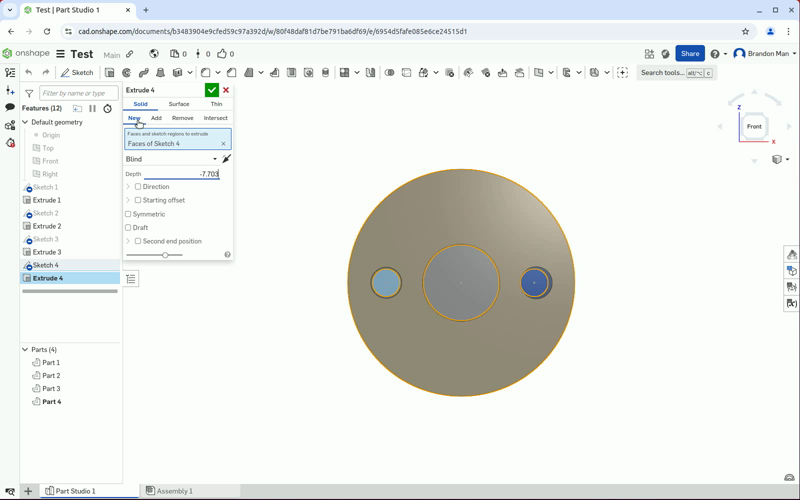
key(enter)
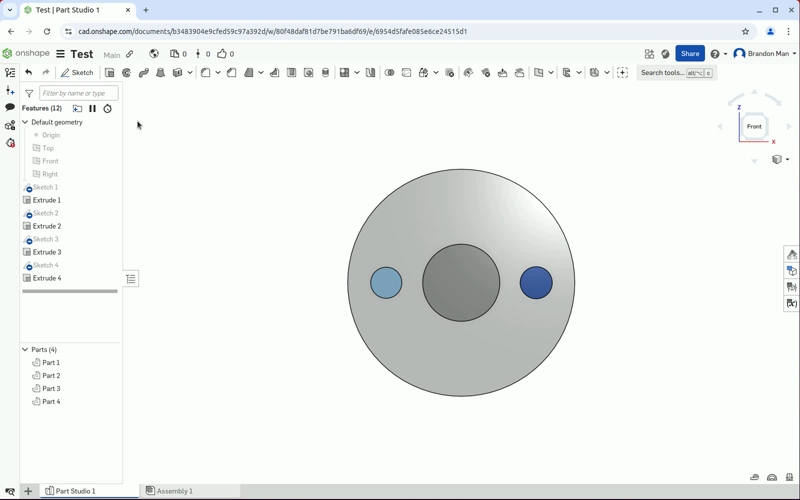
key(shift+h)
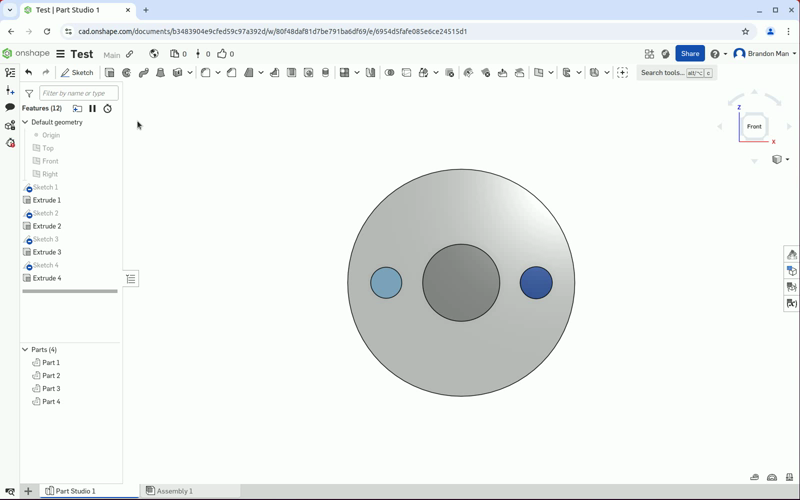
key(shift+h)
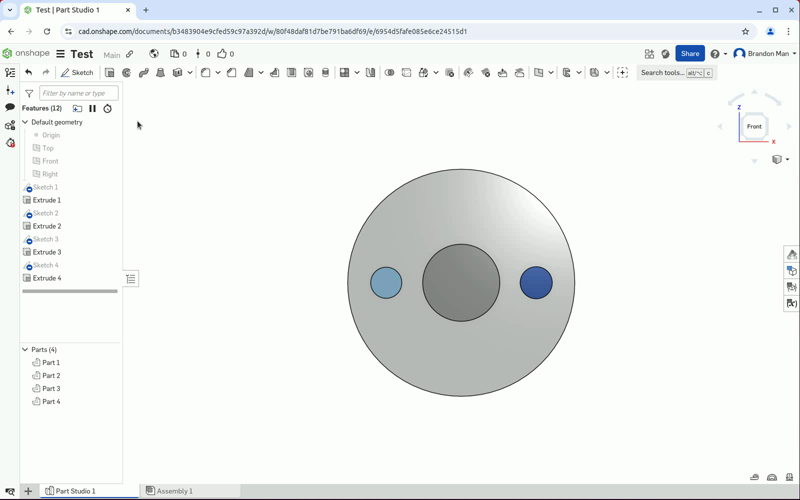
key(shift+7)
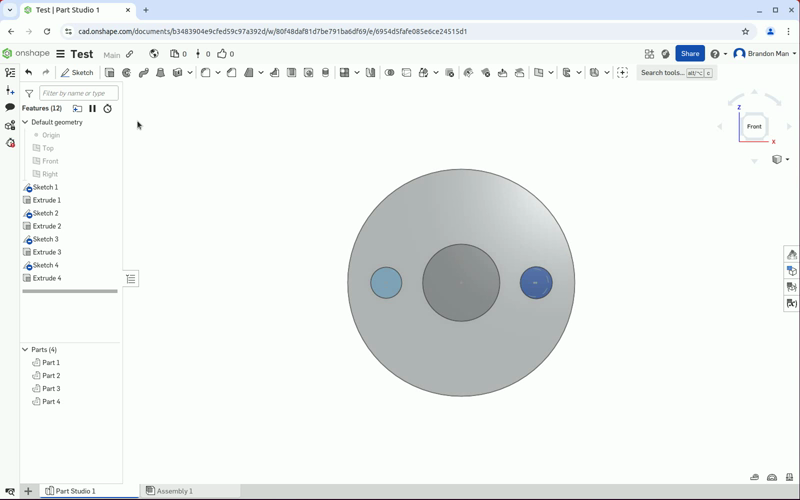
key(left, 2)
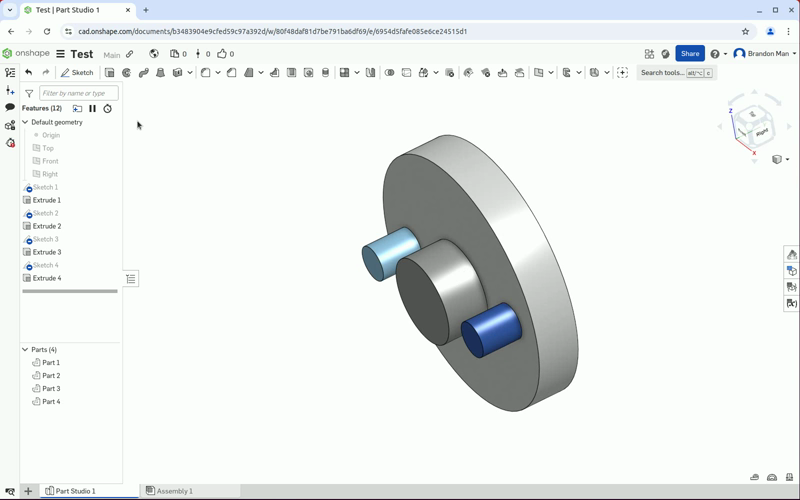
key(down, 2)
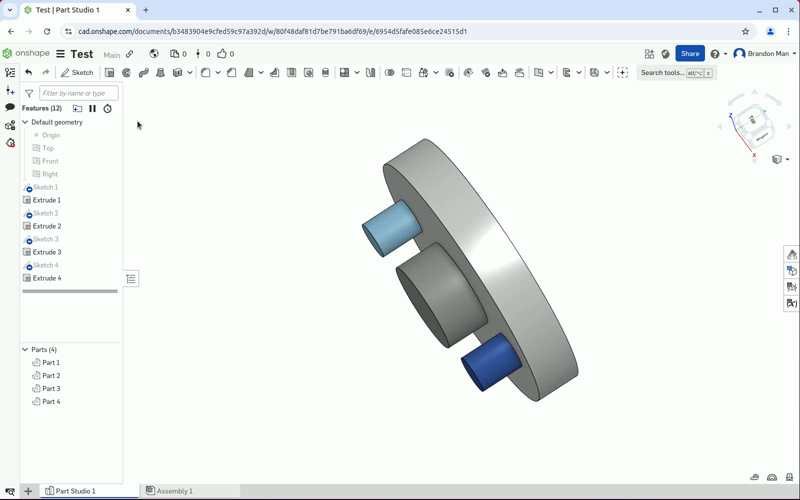
key(up, 2)
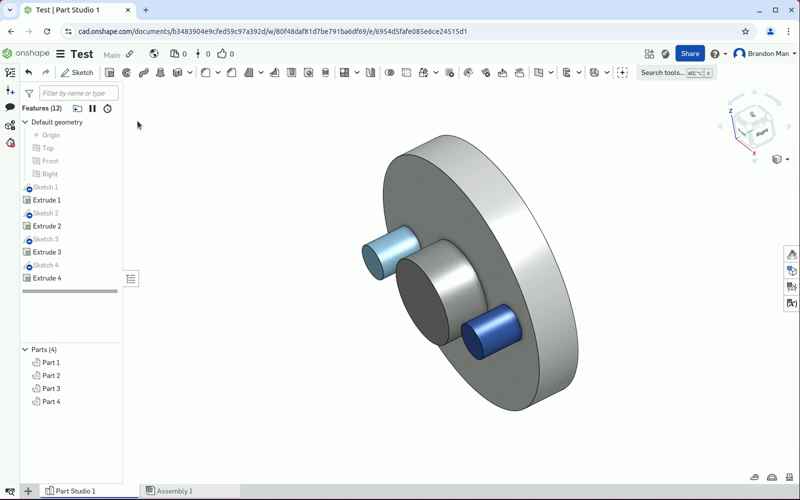
key(right, 2)
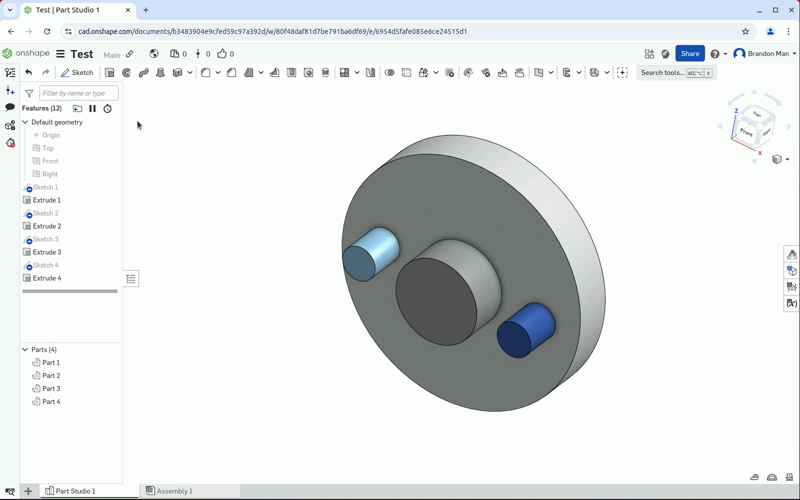
mouse_move(73, 189)
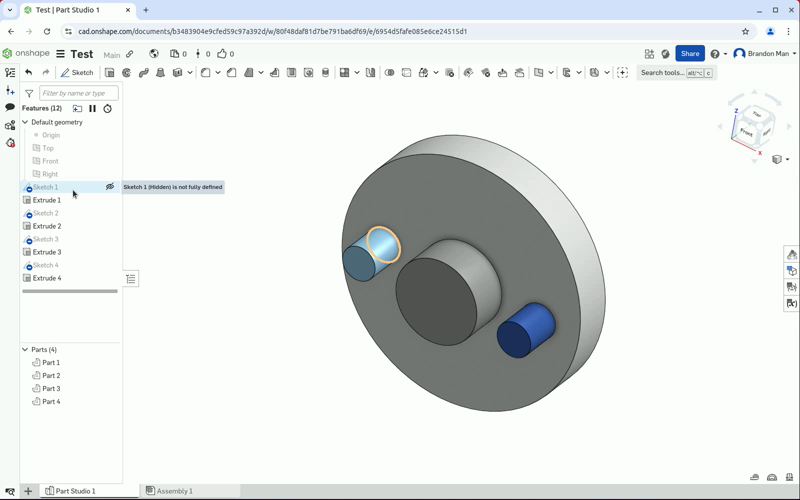
click(73, 189)